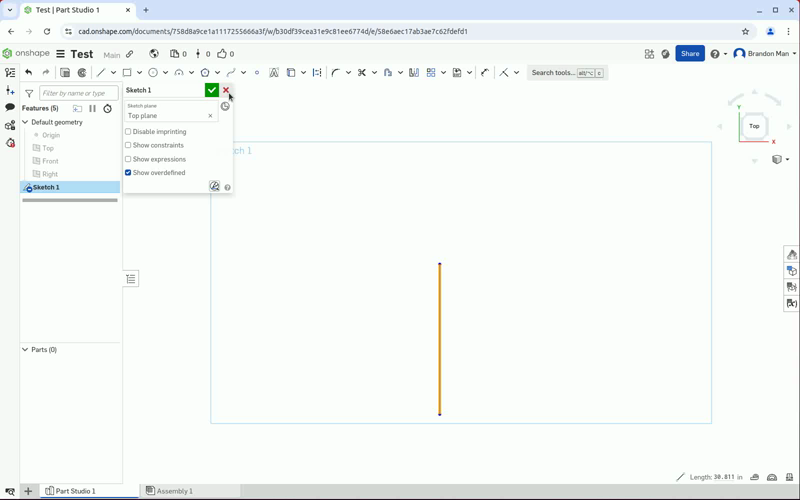
key(shift+h)
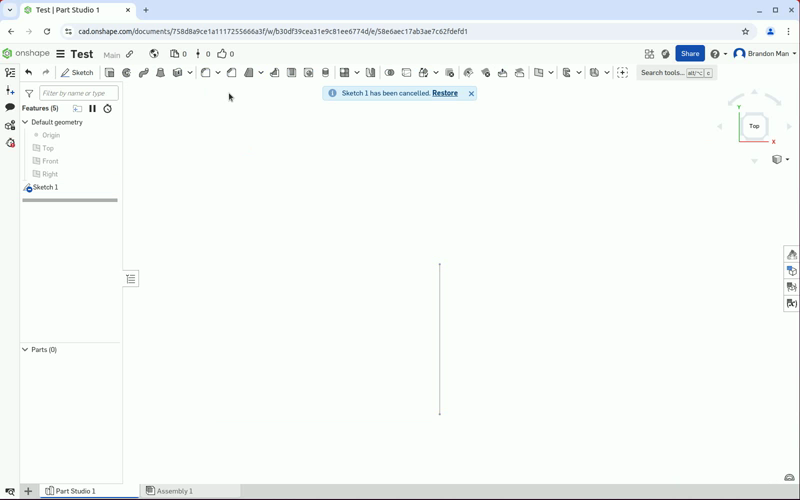
key(shift+s)
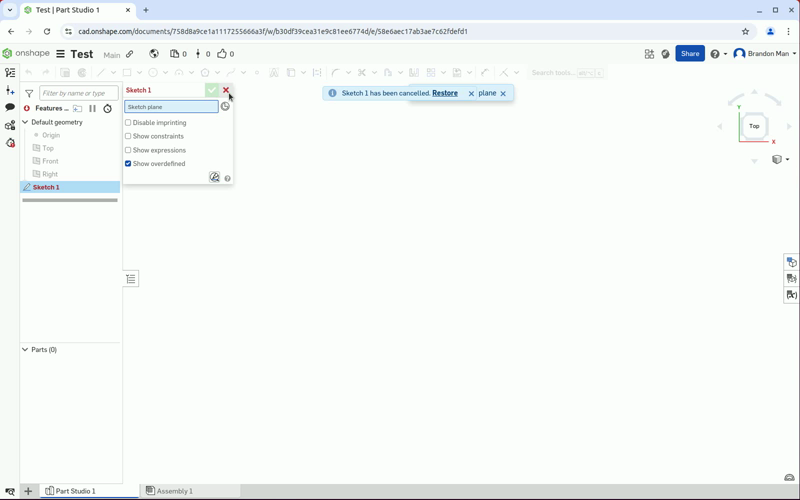
mouse_move(73, 150)
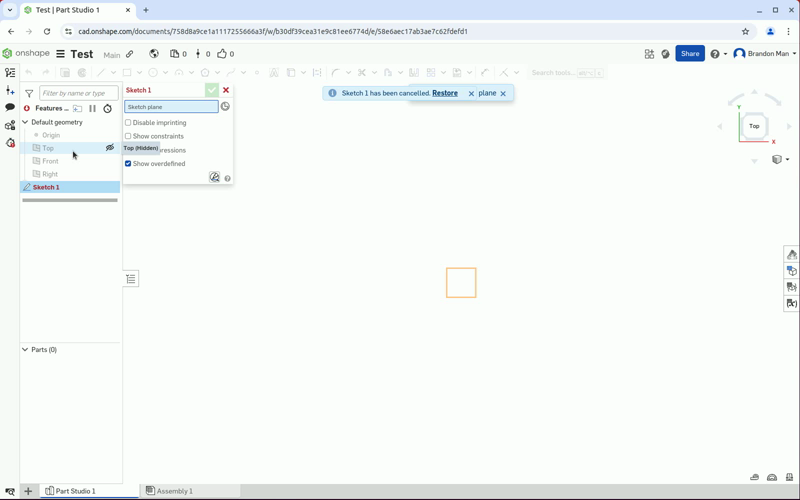
click(73, 150)
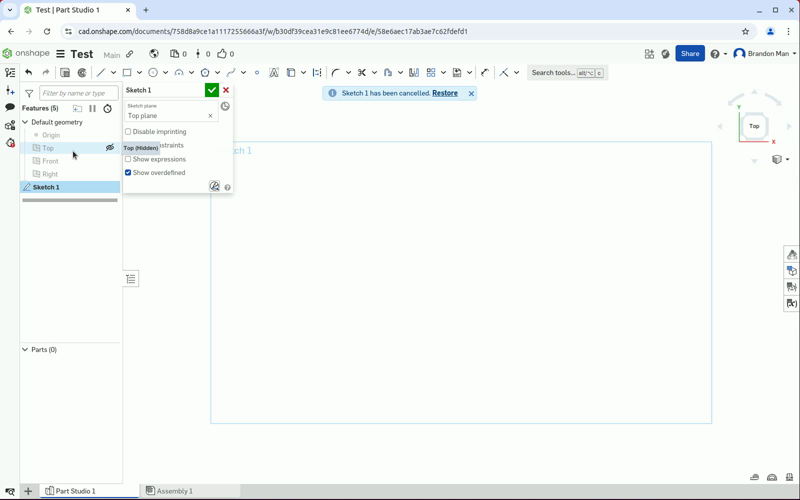
mouse_move(73, 352)
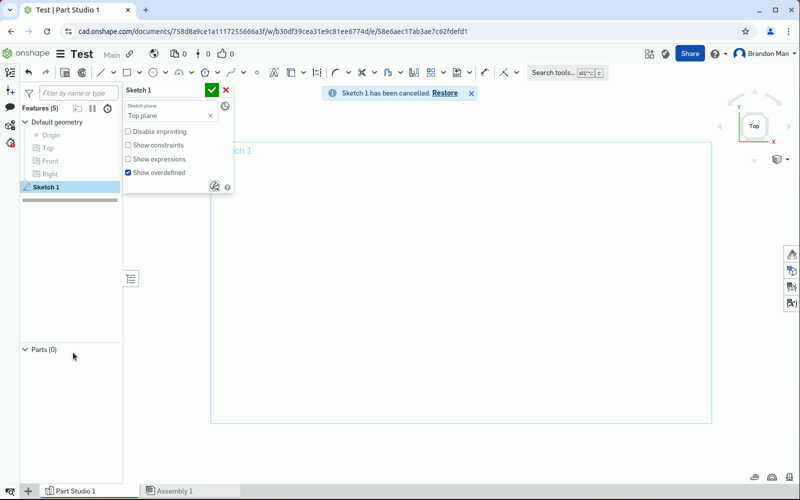
key(y)
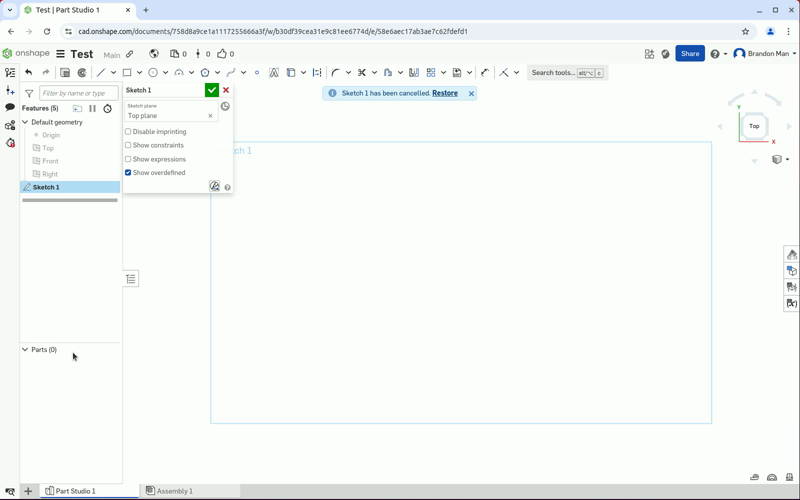
key(l)
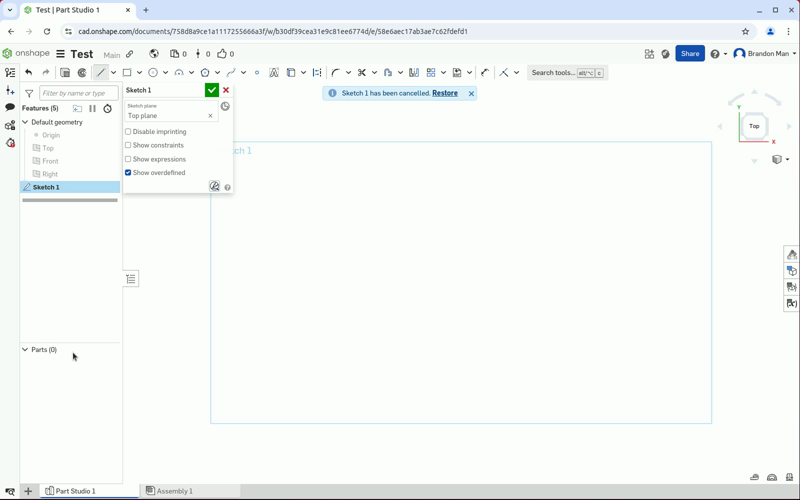
key_down(shift)
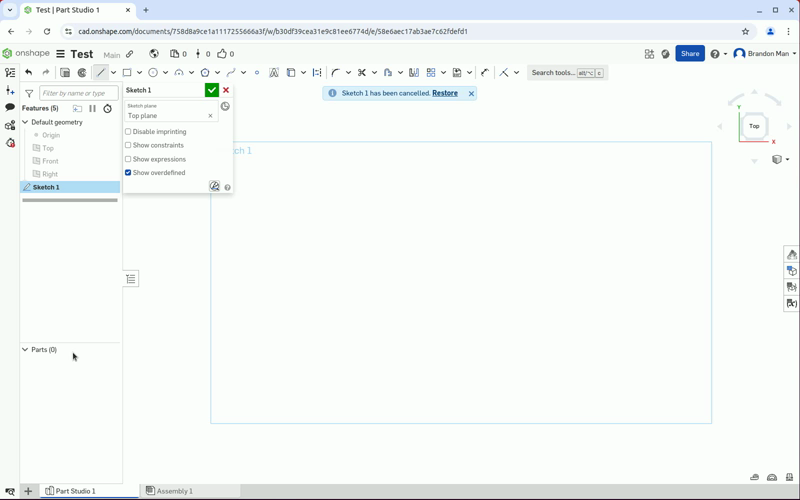
mouse_move(348, 378)
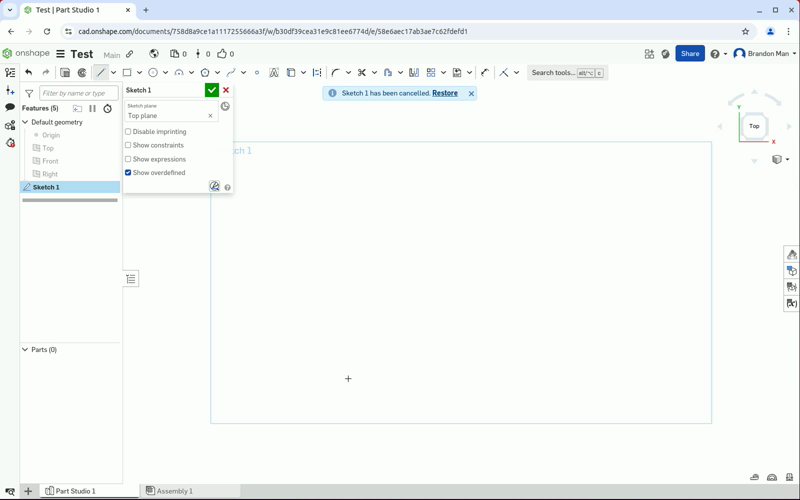
click(348, 378)
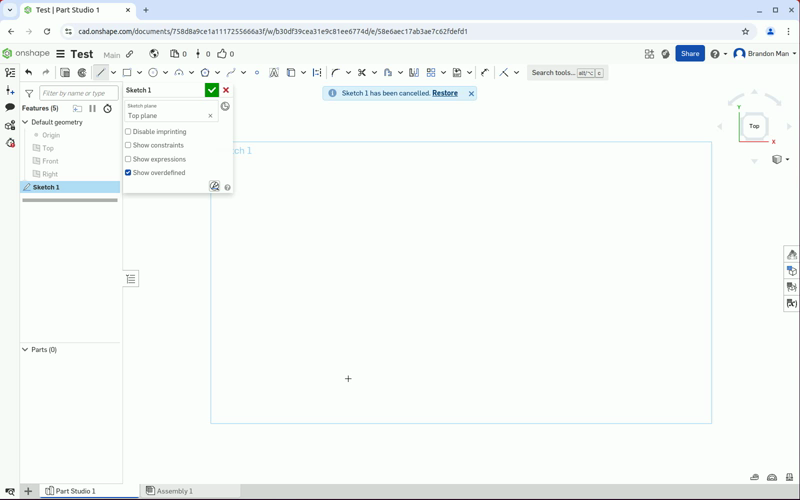
key_up(shift)
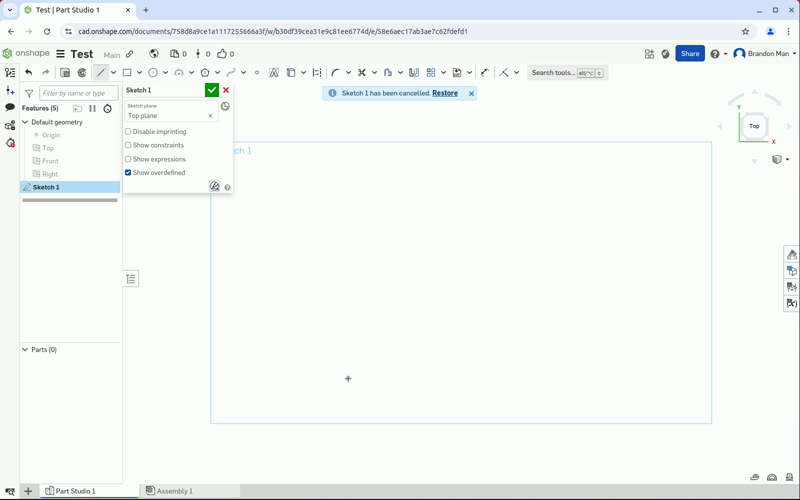
key_down(shift)
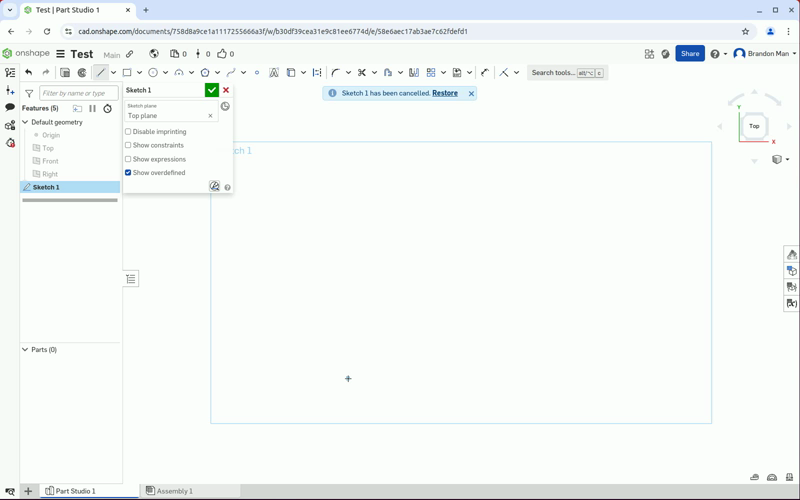
mouse_move(378, 378)
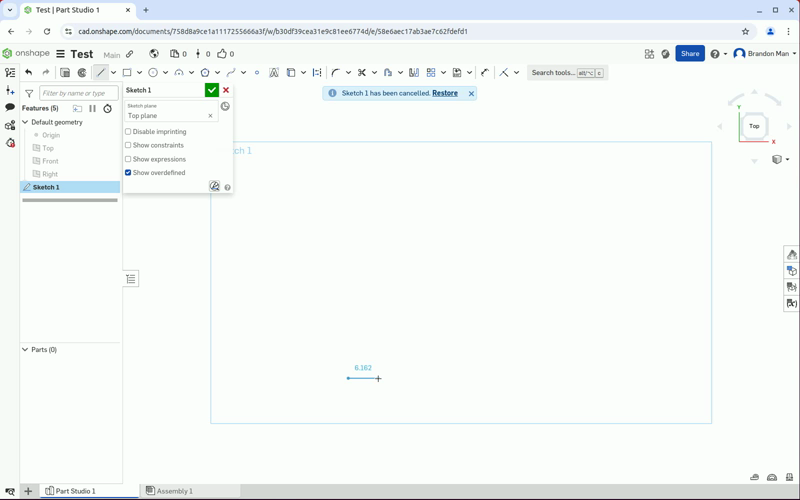
mouse_move(366, 396)
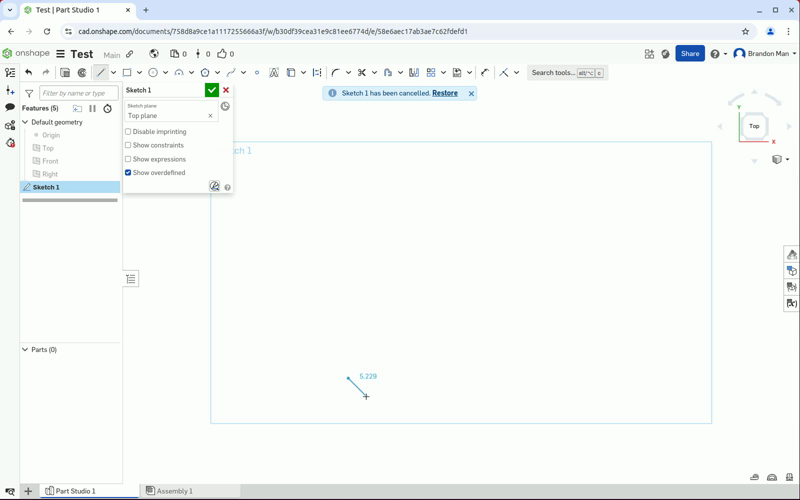
click(366, 396)
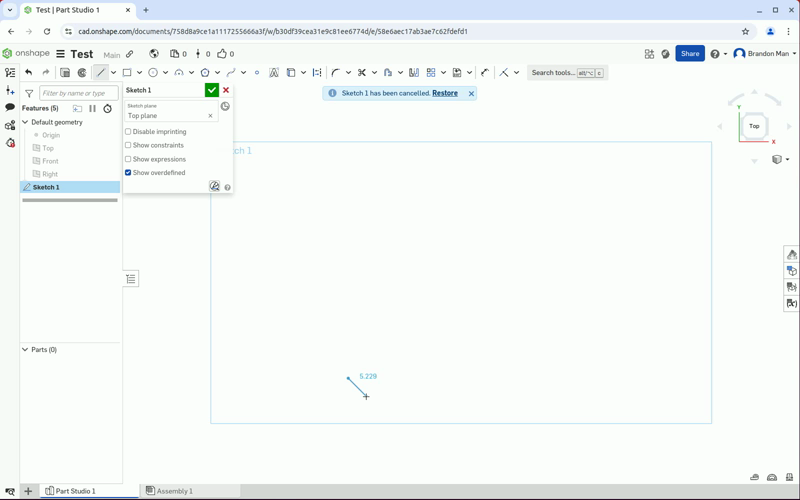
key_up(shift)
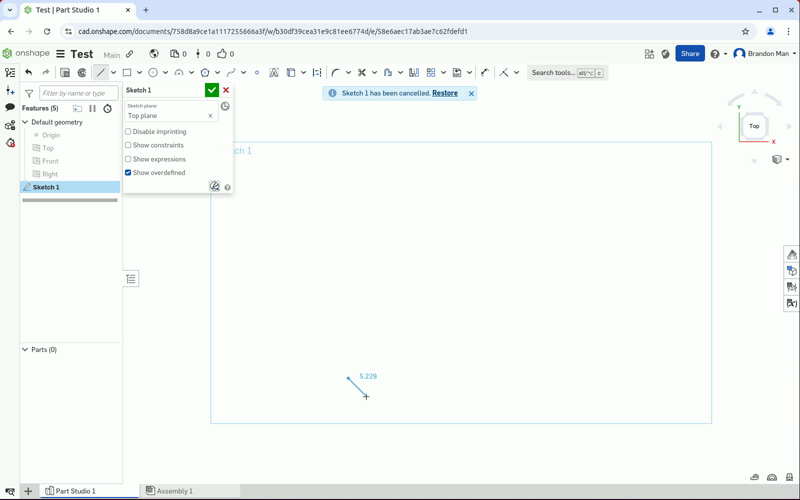
key_down(shift)
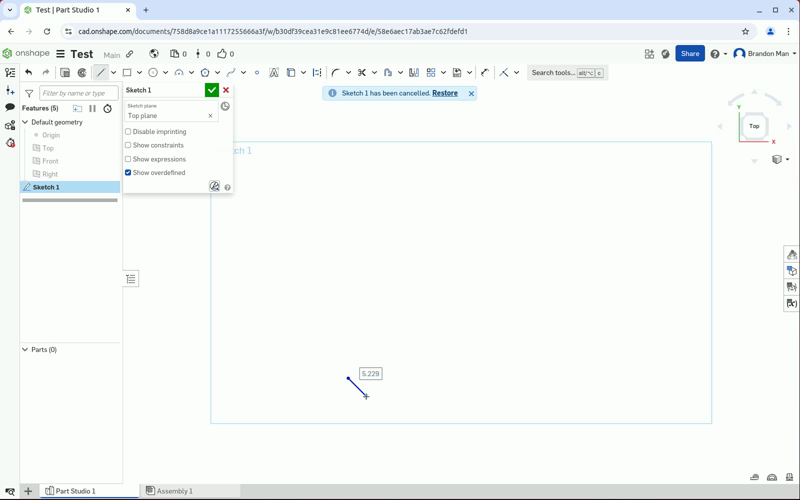
mouse_move(396, 396)
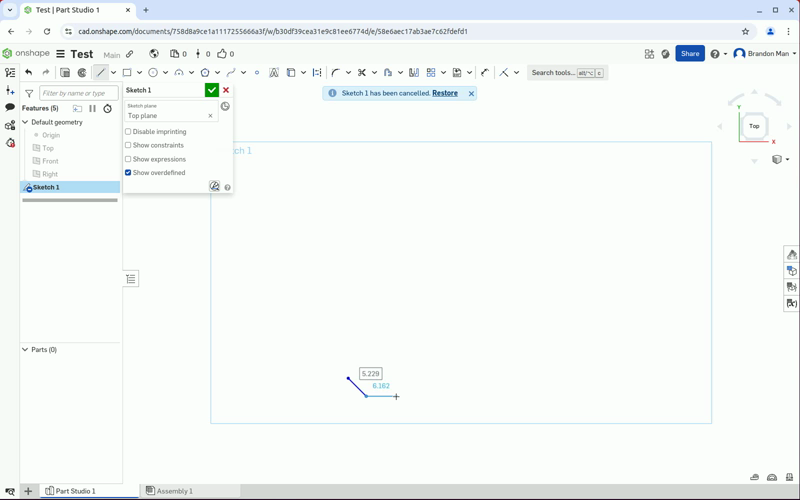
mouse_move(398, 363)
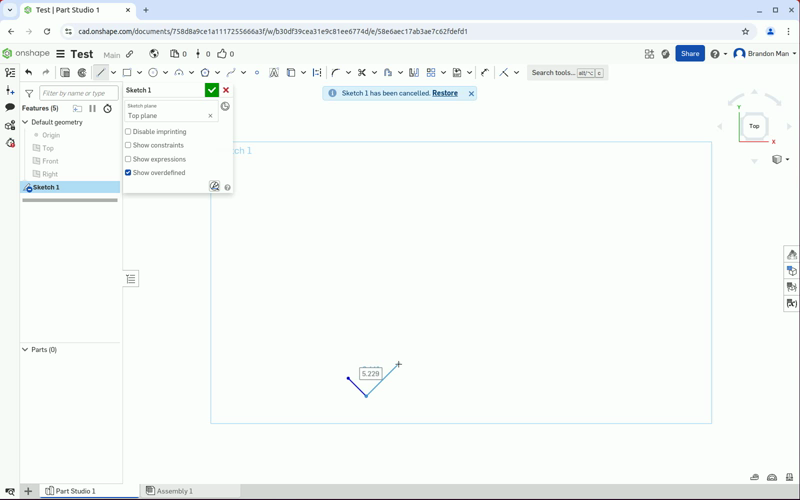
click(398, 363)
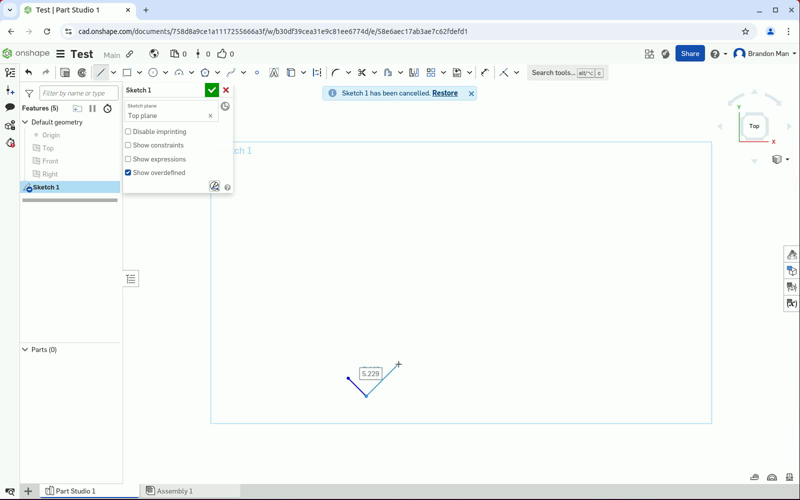
key_up(shift)
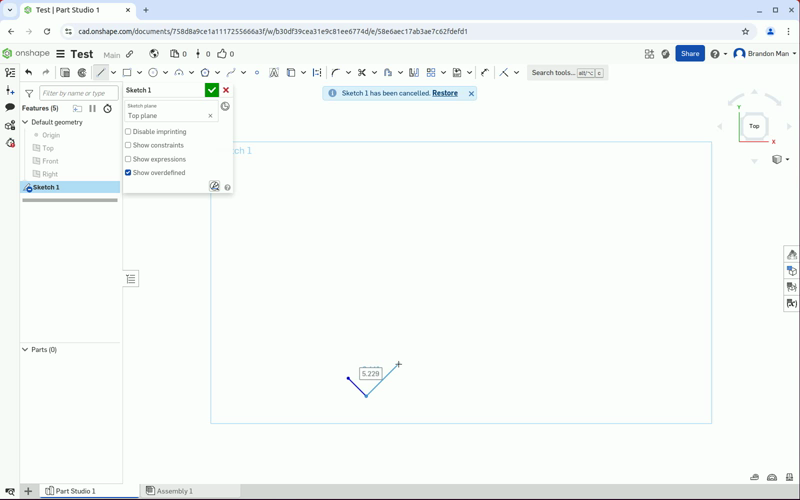
key_down(shift)
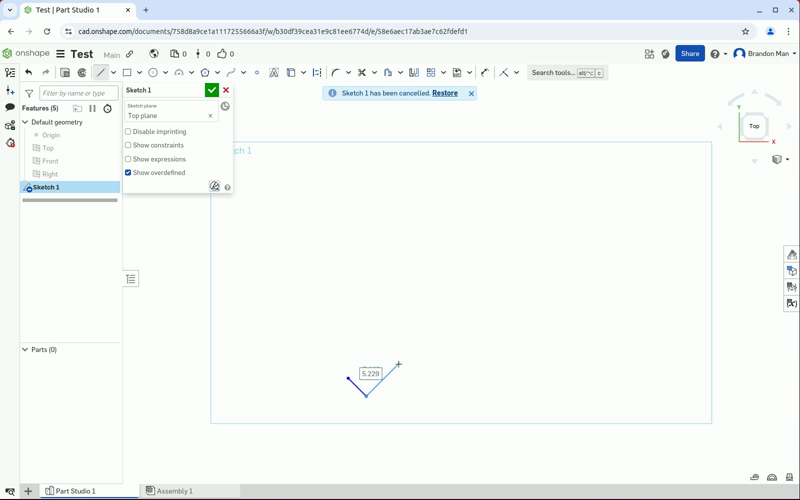
mouse_move(539, 363)
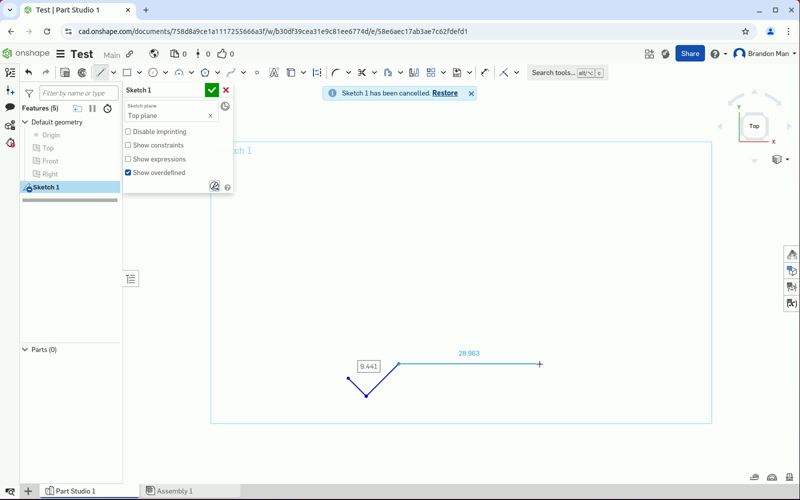
click(539, 363)
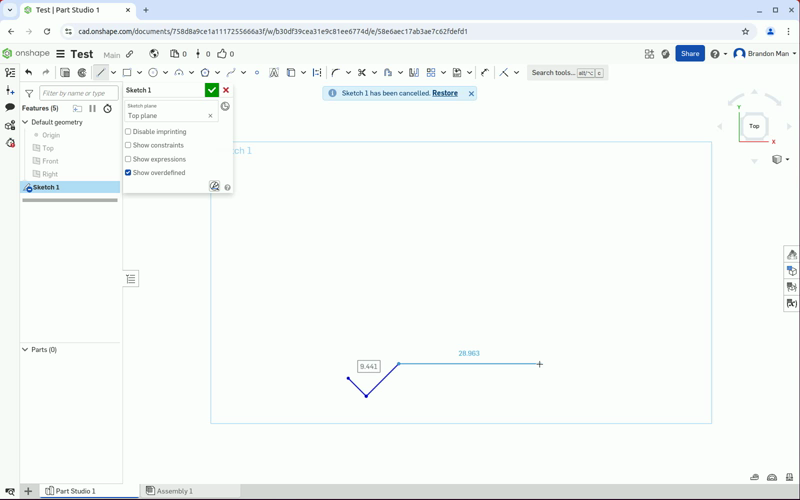
key_up(shift)
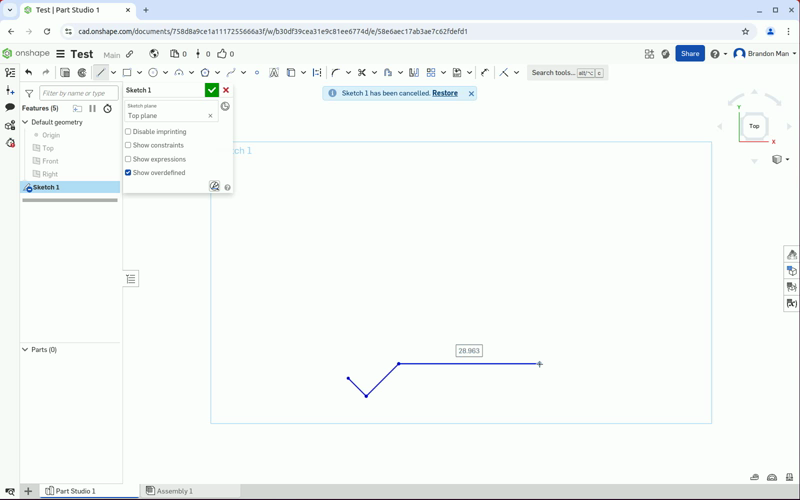
key_down(shift)
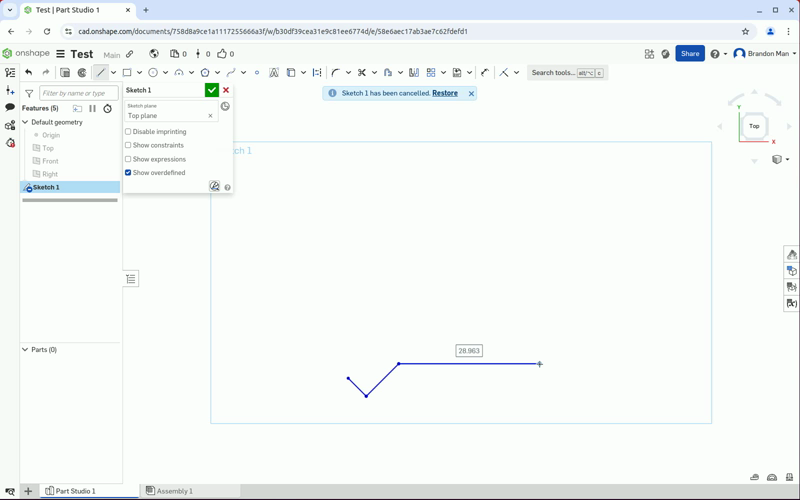
mouse_move(539, 204)
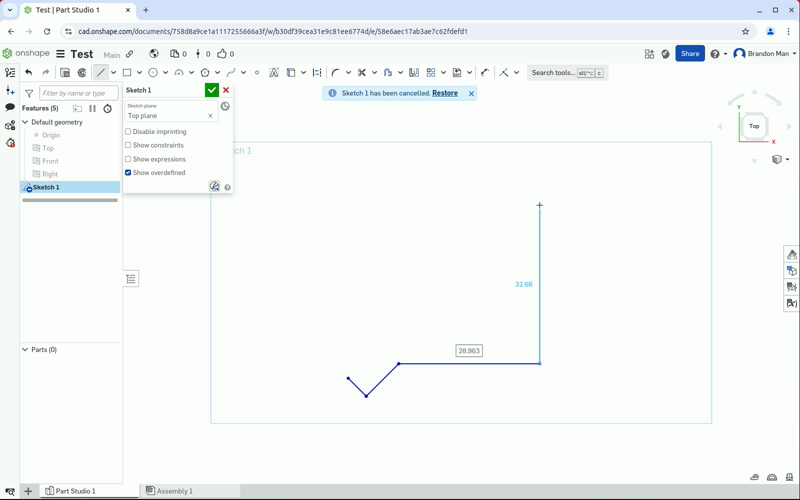
click(539, 204)
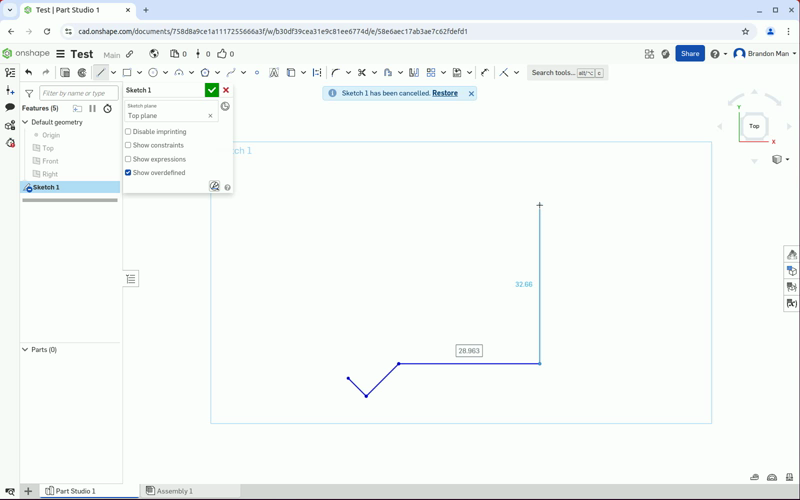
key_up(shift)
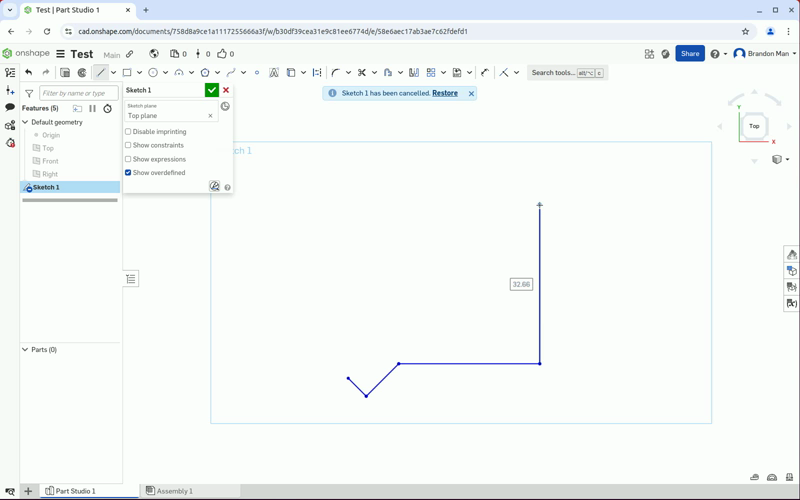
key_down(shift)
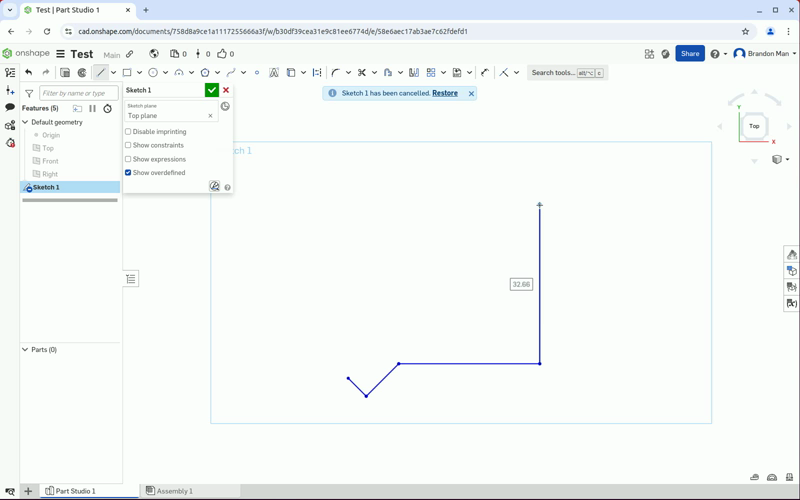
mouse_move(380, 204)
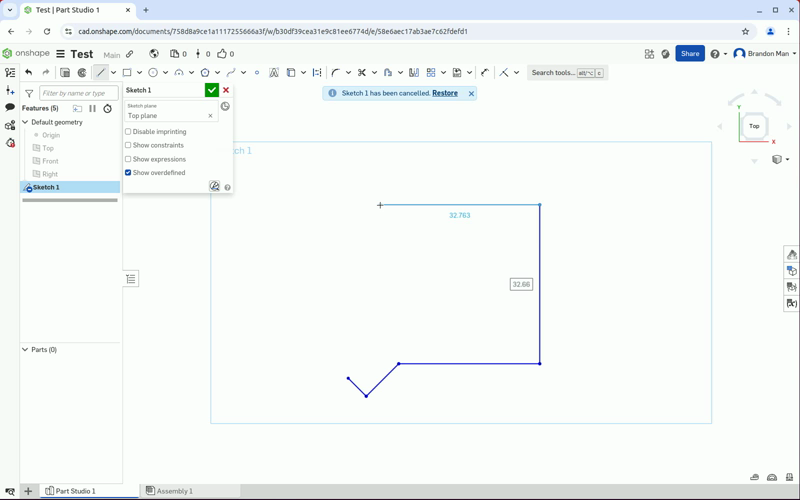
click(380, 204)
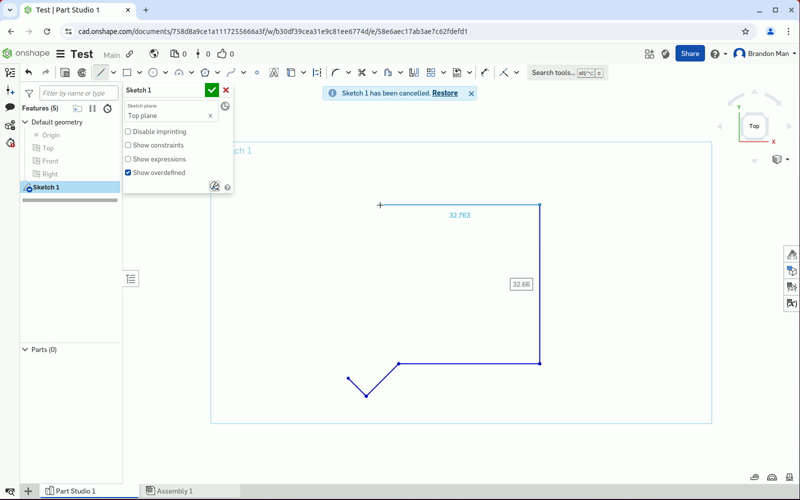
key_up(shift)
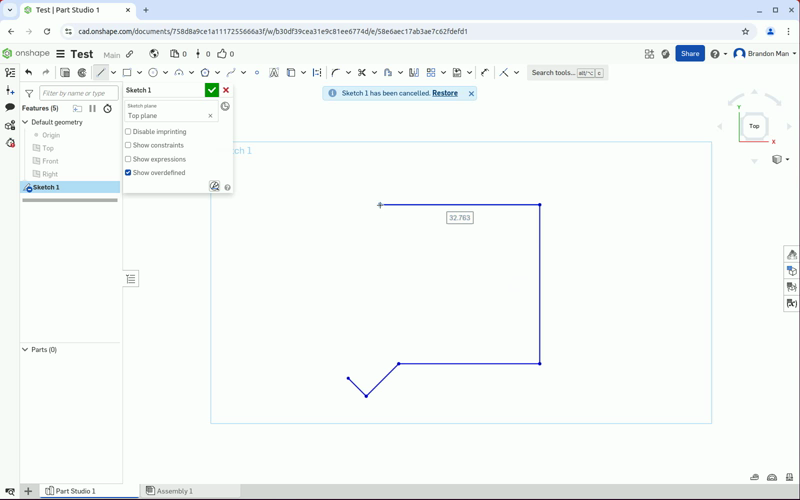
key_down(shift)
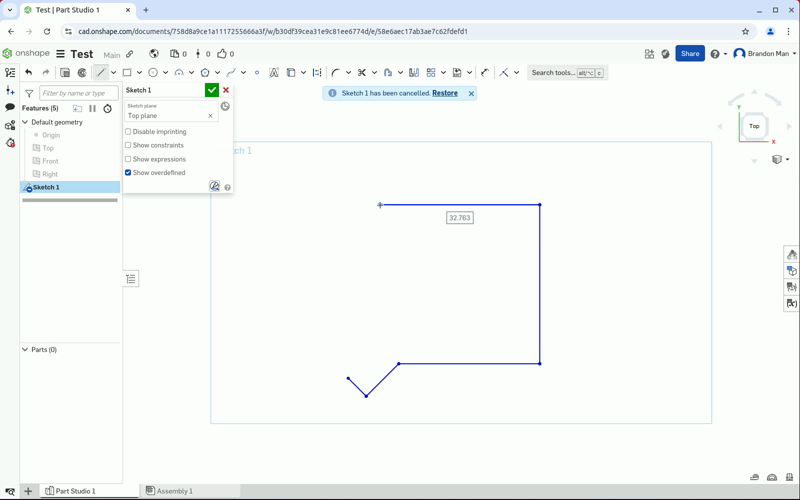
mouse_move(380, 345)
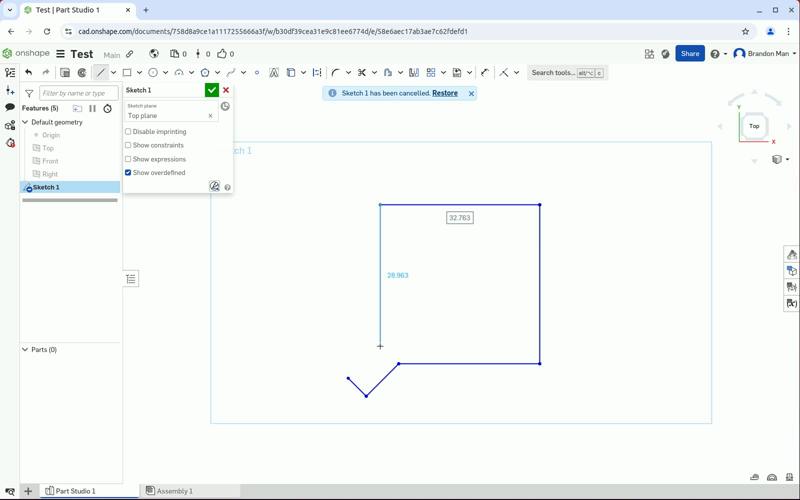
click(380, 345)
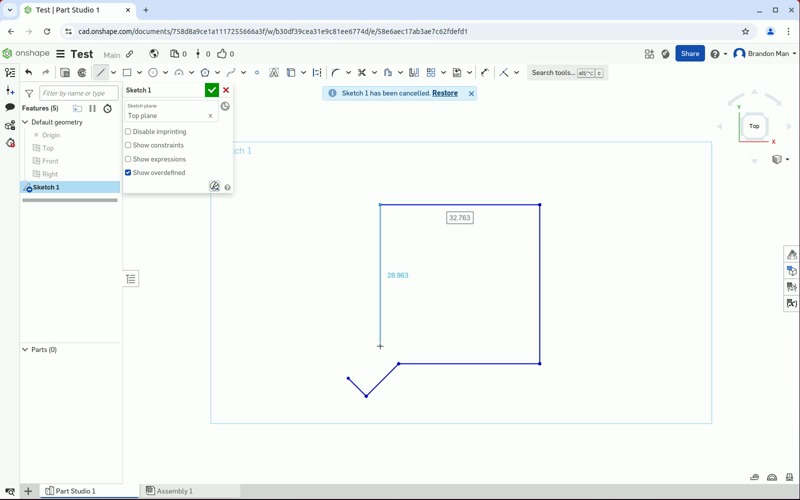
key_up(shift)
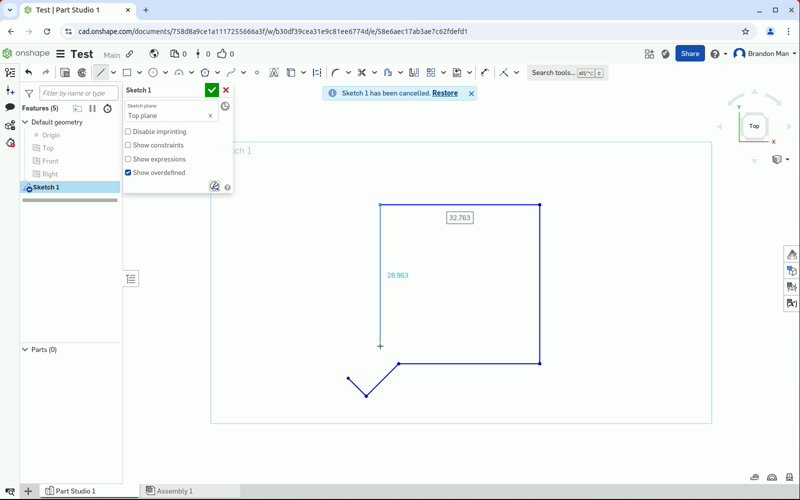
mouse_move(410, 345)
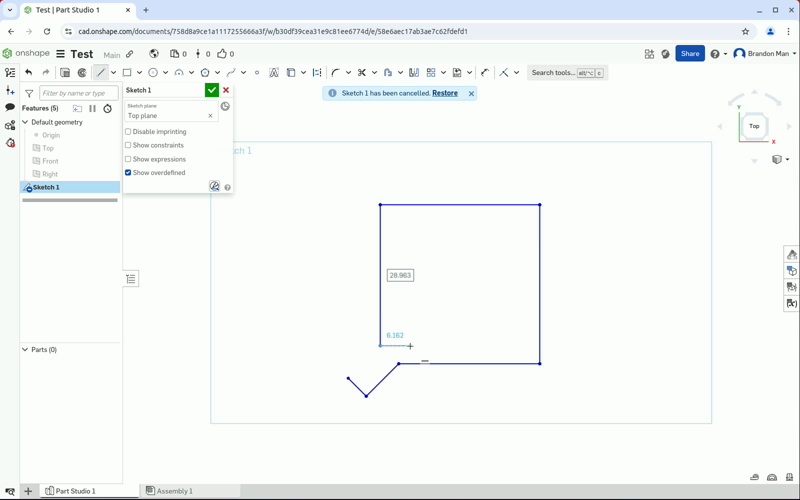
key_down(shift)
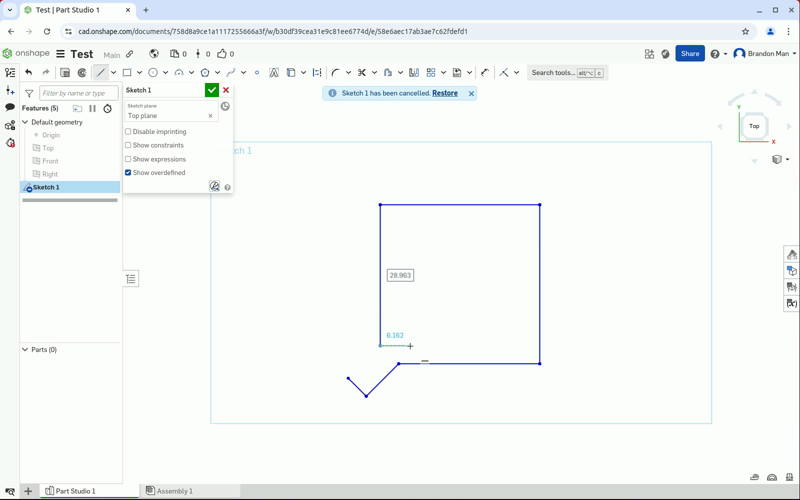
mouse_move(348, 378)
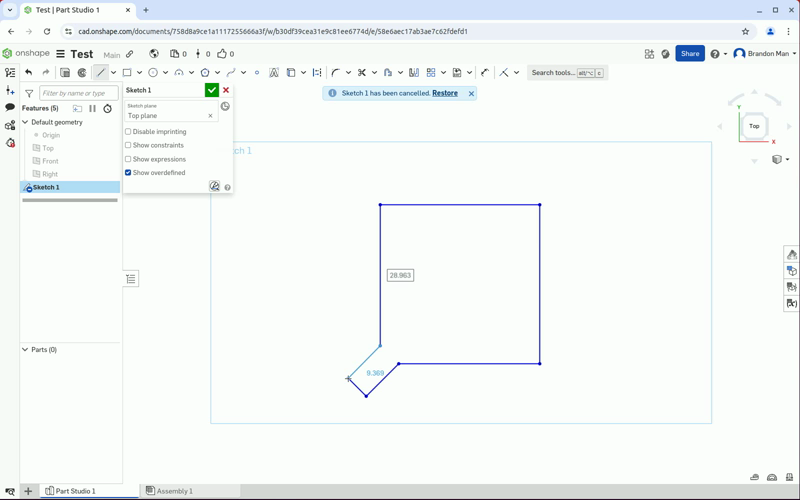
key_up(shift)
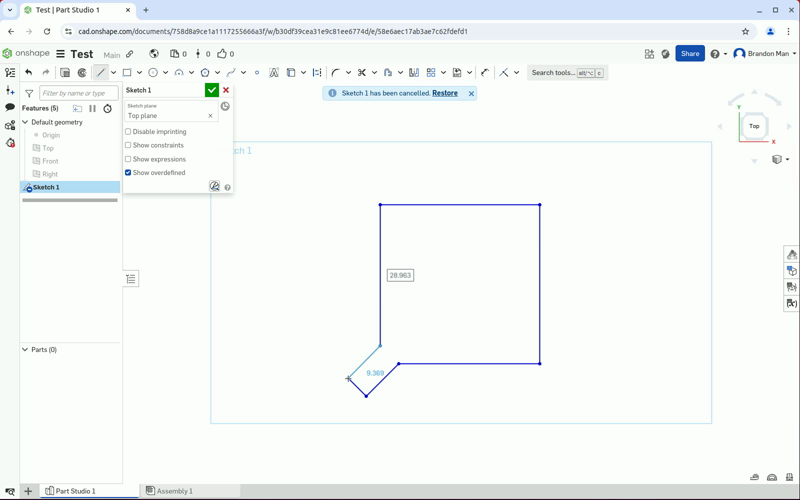
click(348, 378)
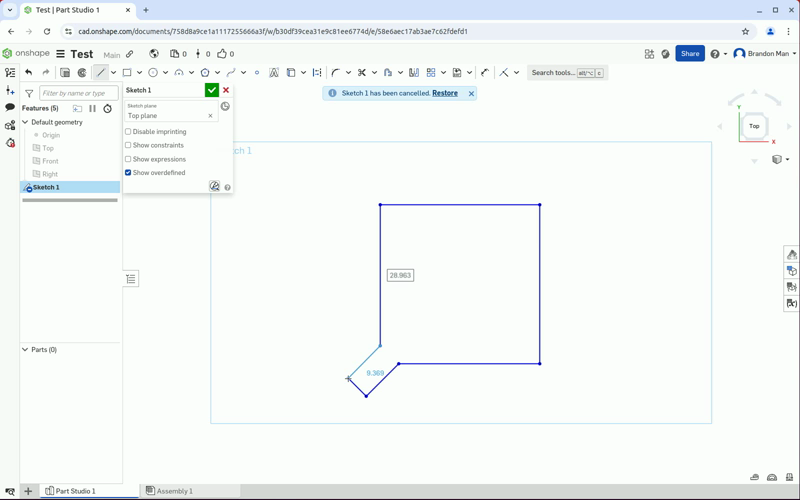
key(esc)
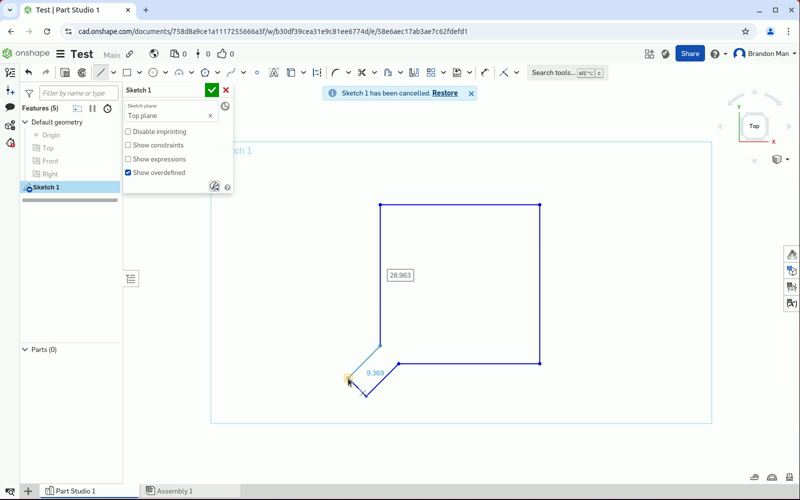
mouse_move(490, 259)
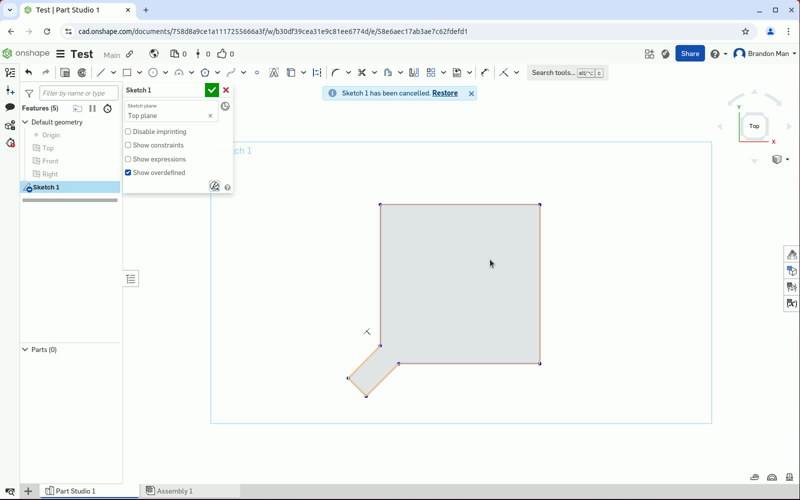
click(490, 259)
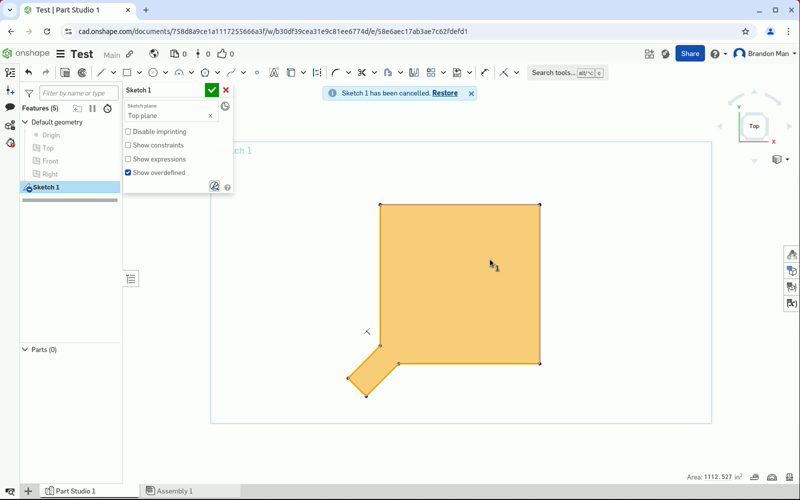
mouse_move(73, 352)
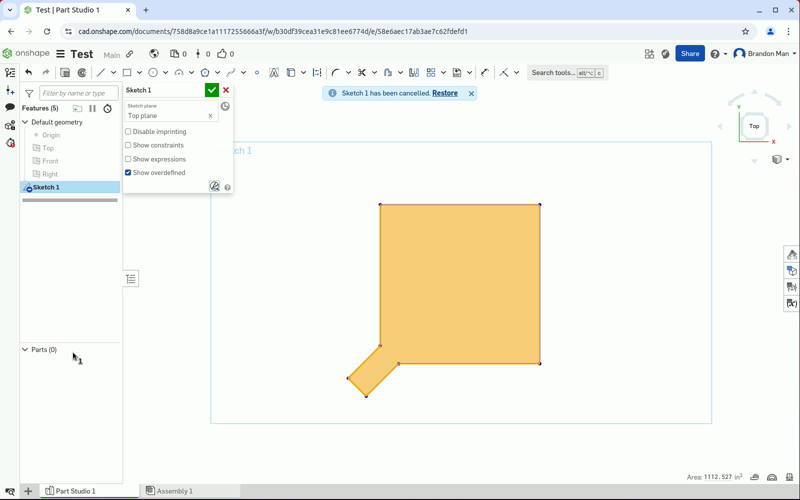
key(shift+y)
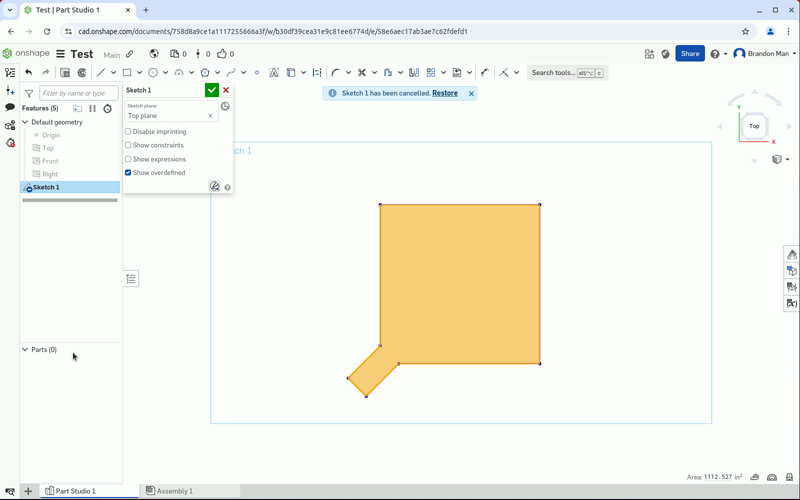
key(shift+e)
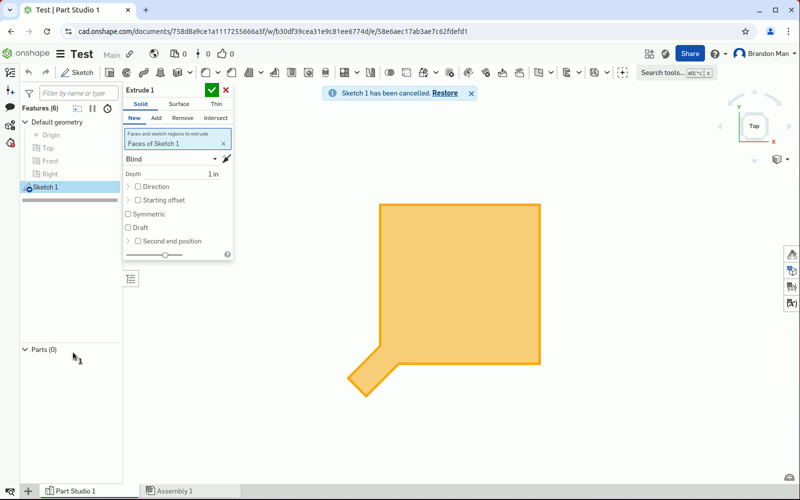
mouse_move(143, 106)
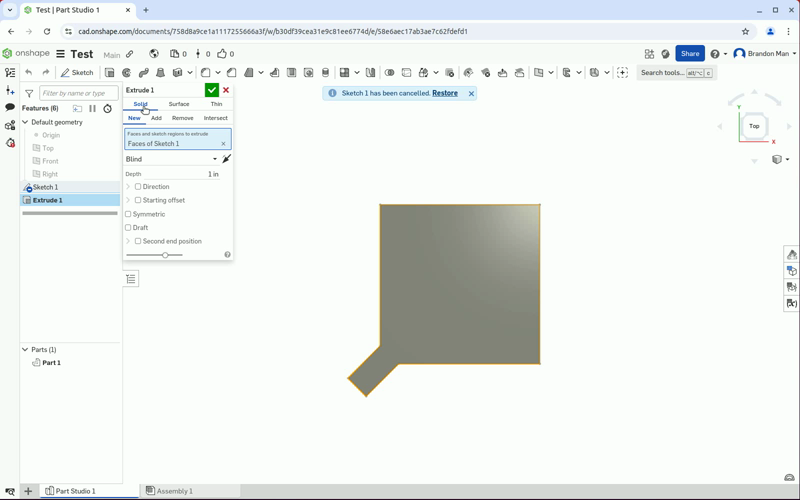
click(143, 106)
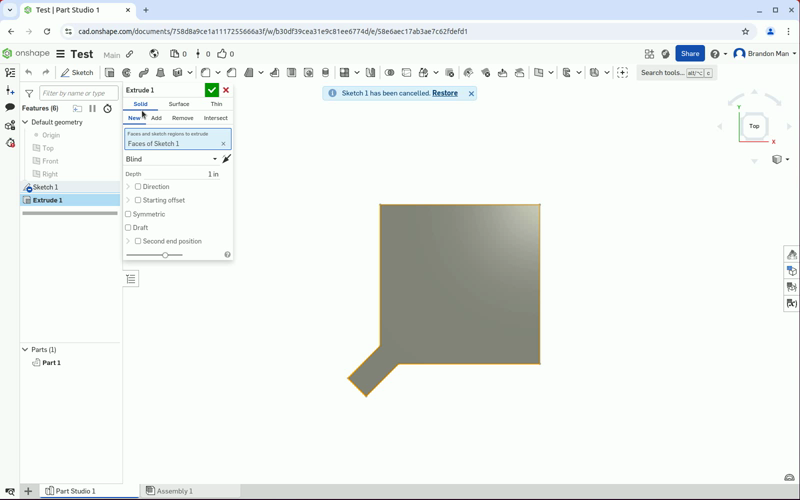
mouse_move(137, 120)
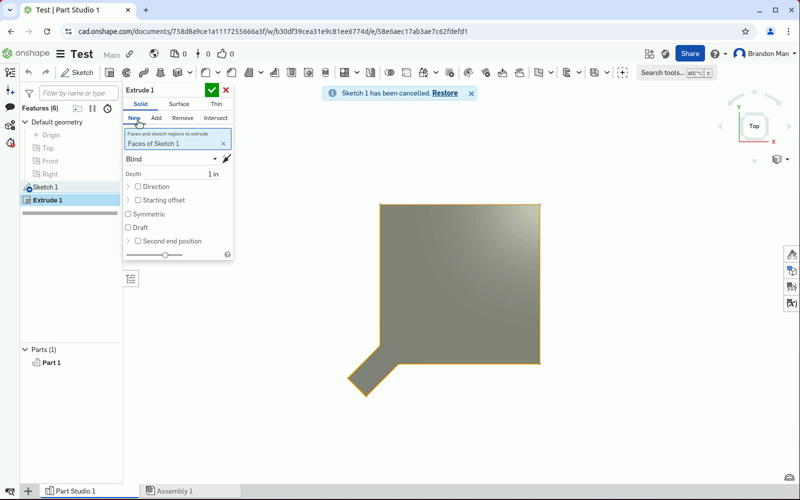
click(137, 120)
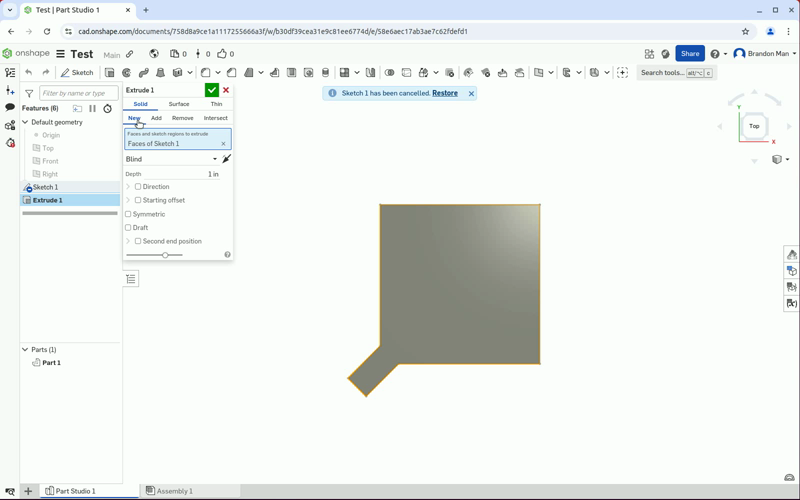
key(tab, 4)
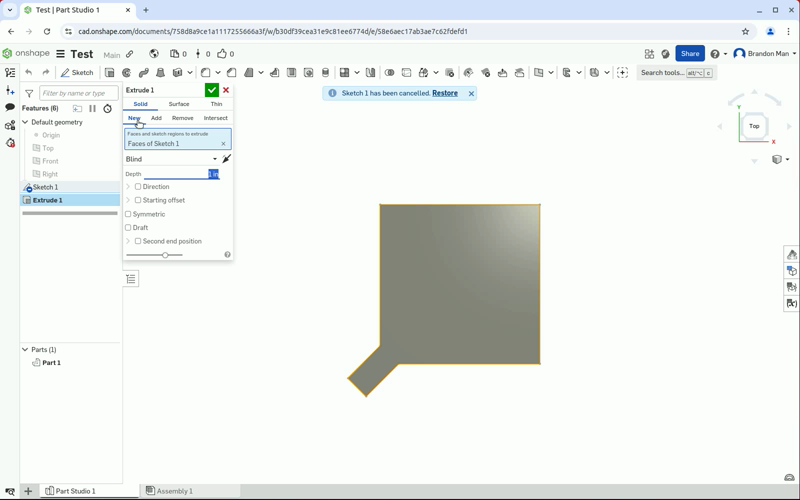
text(1.444)
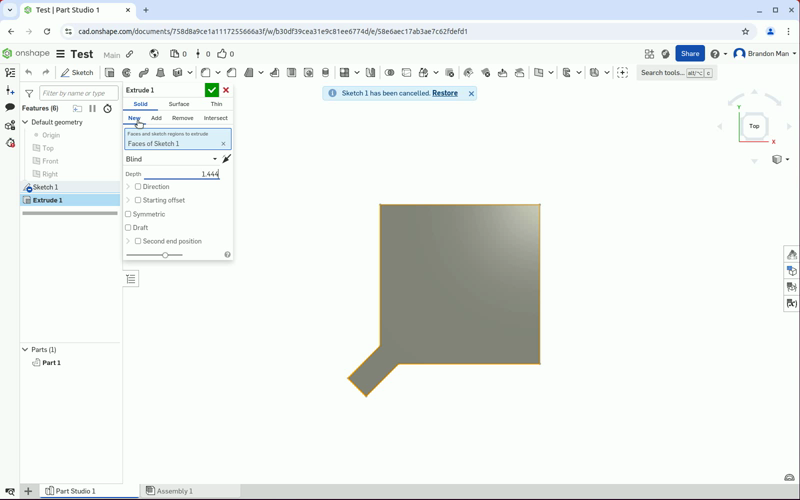
key(enter)
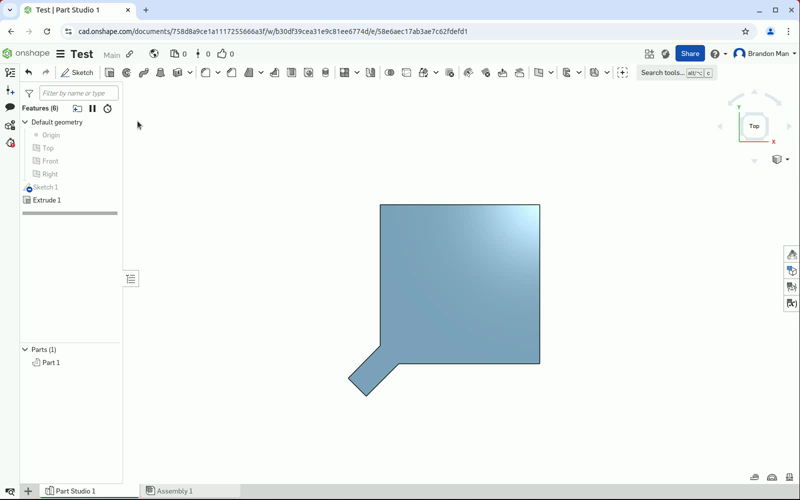
key(shift+h)
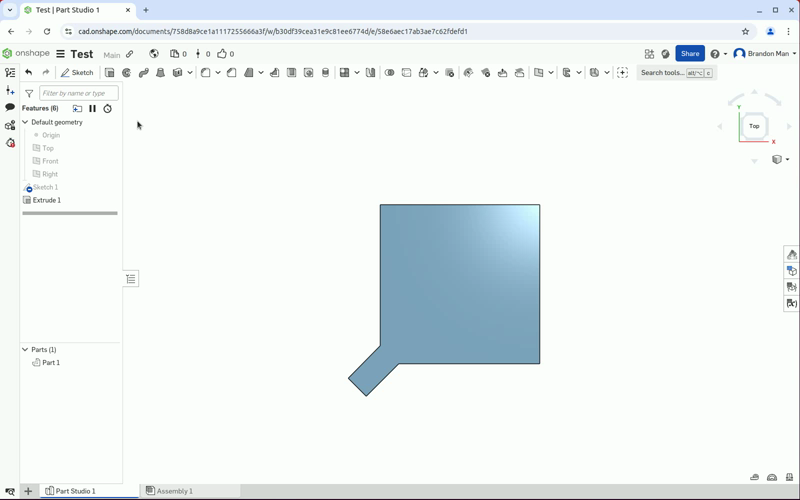
key(shift+h)
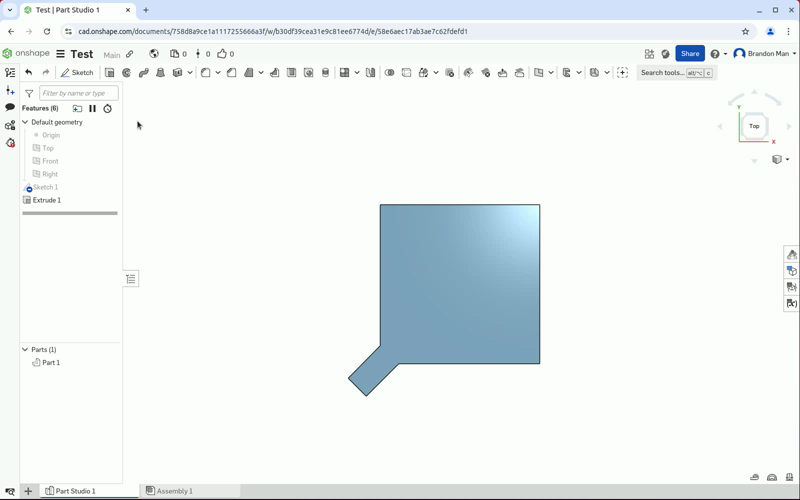
mouse_move(73, 189)
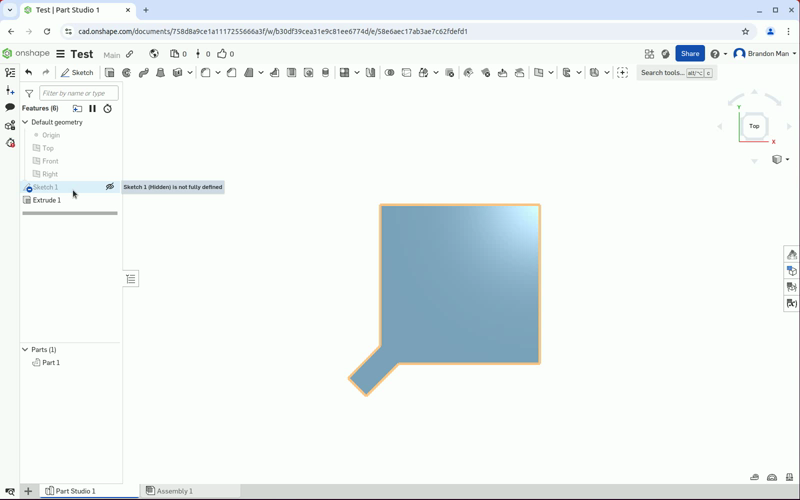
click(73, 189)
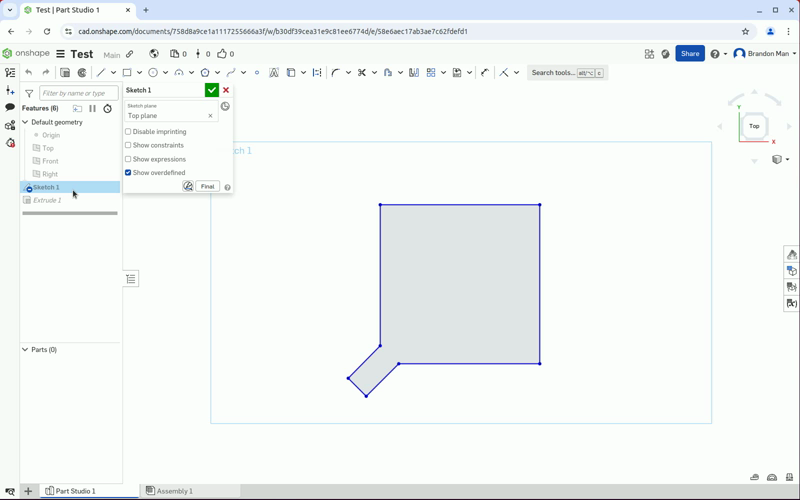
mouse_move(229, 92)
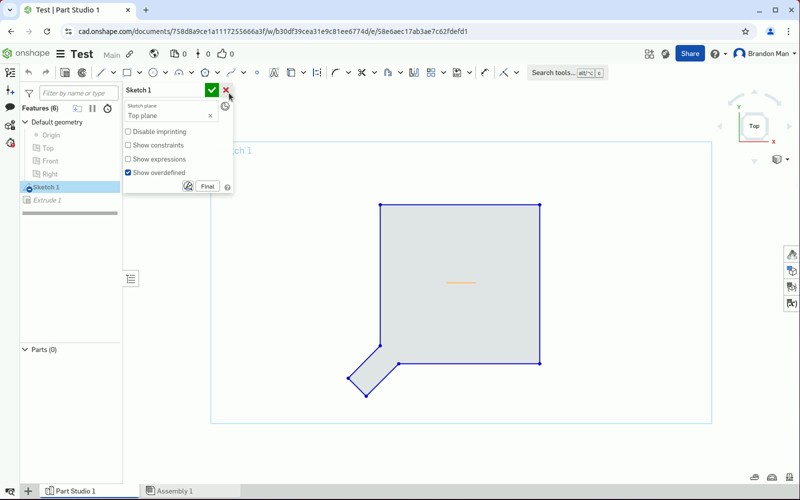
click(229, 92)
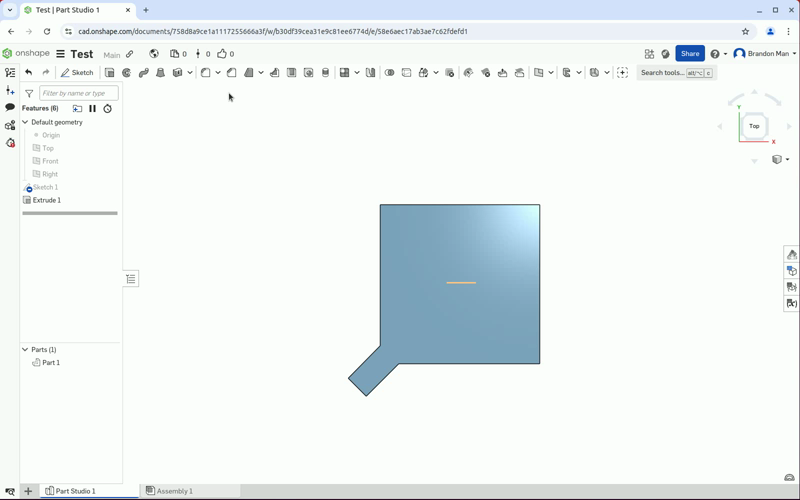
mouse_move(541, 75)
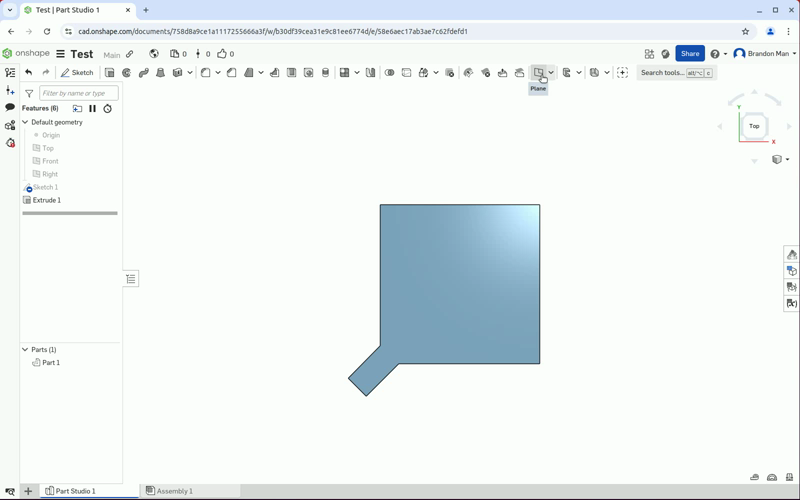
click(541, 75)
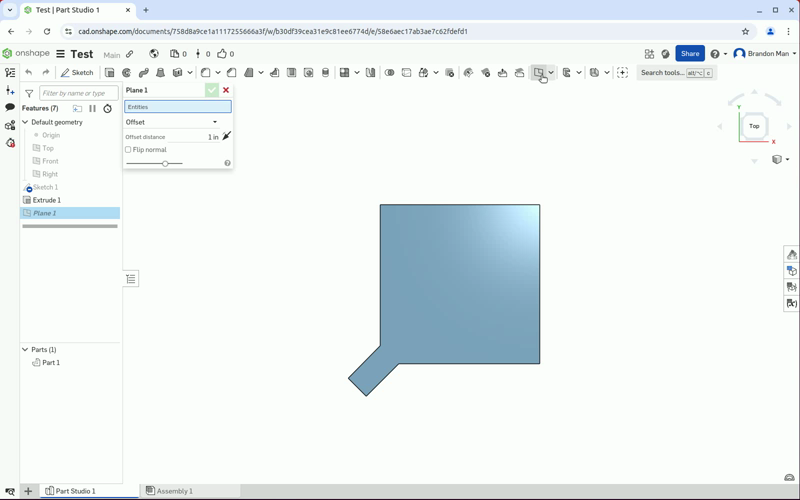
mouse_move(73, 150)
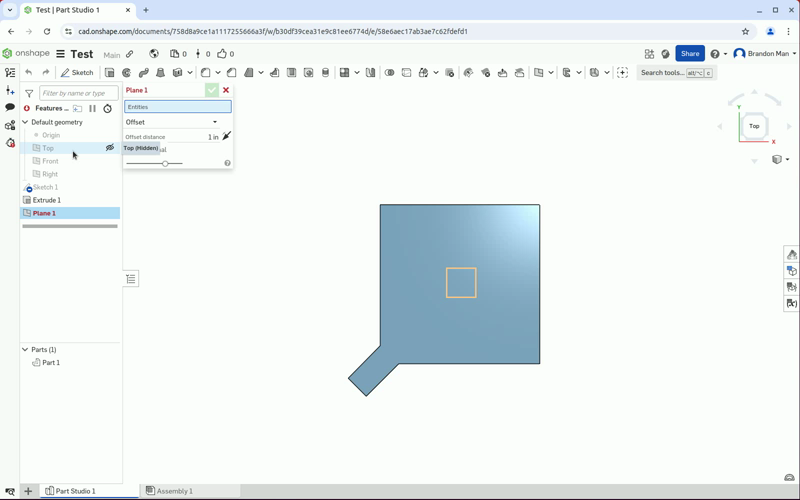
click(73, 150)
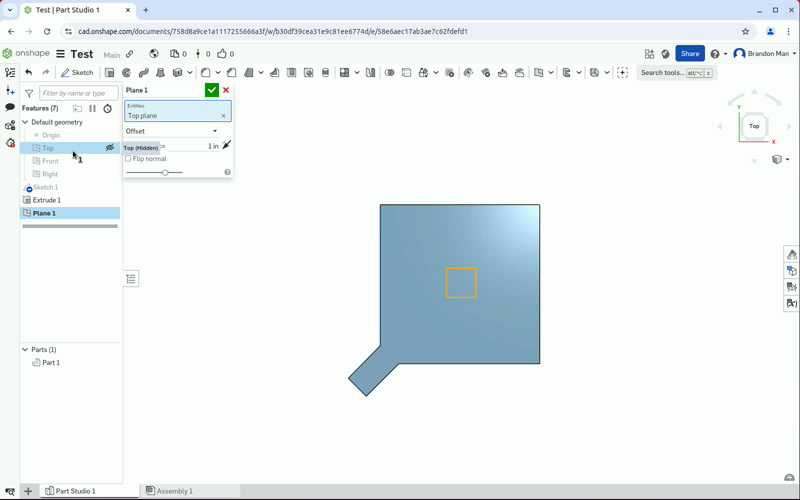
key(tab, 2)
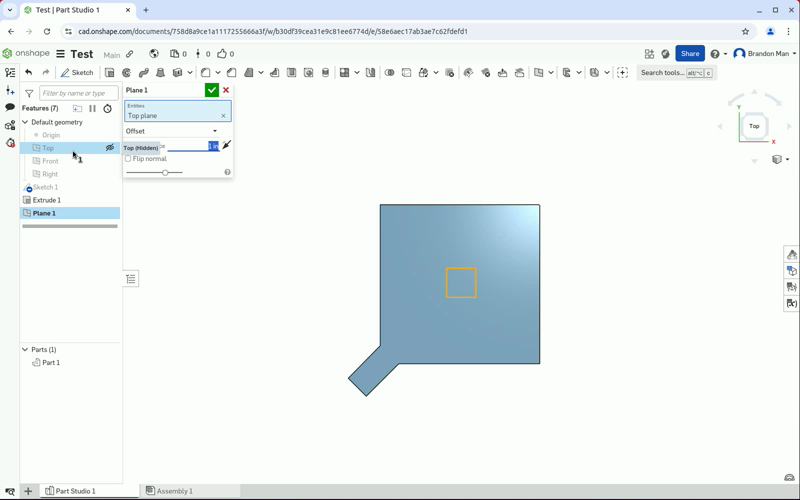
text(1.448)
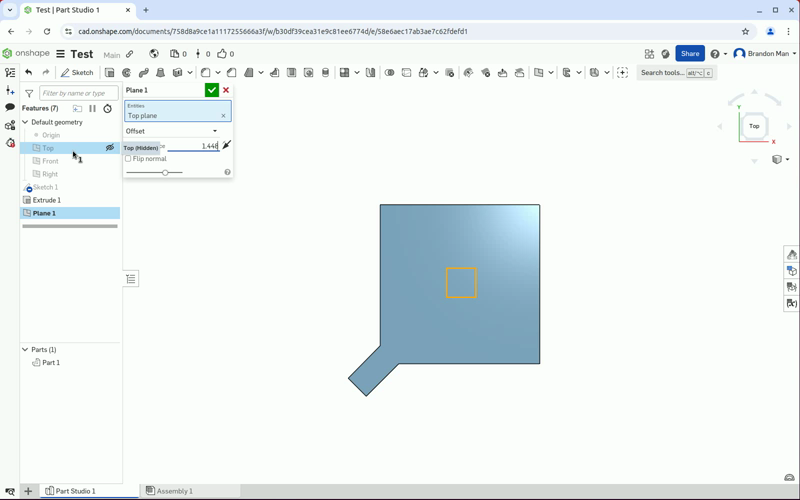
key(enter, 2)
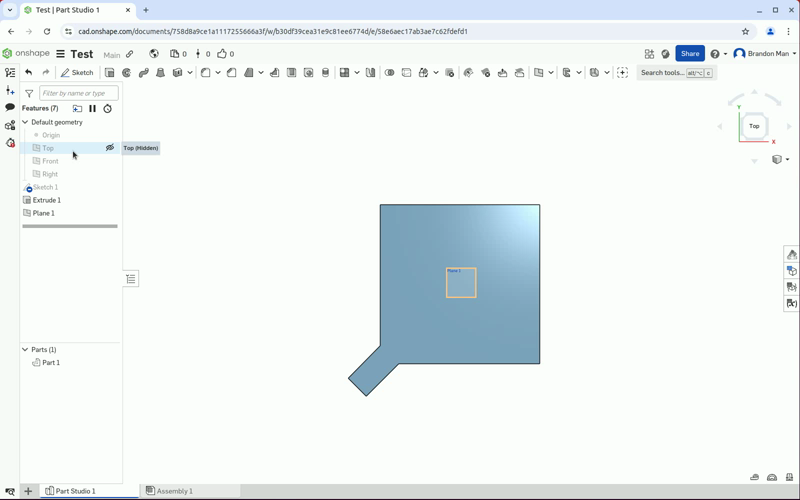
key(shift+s)
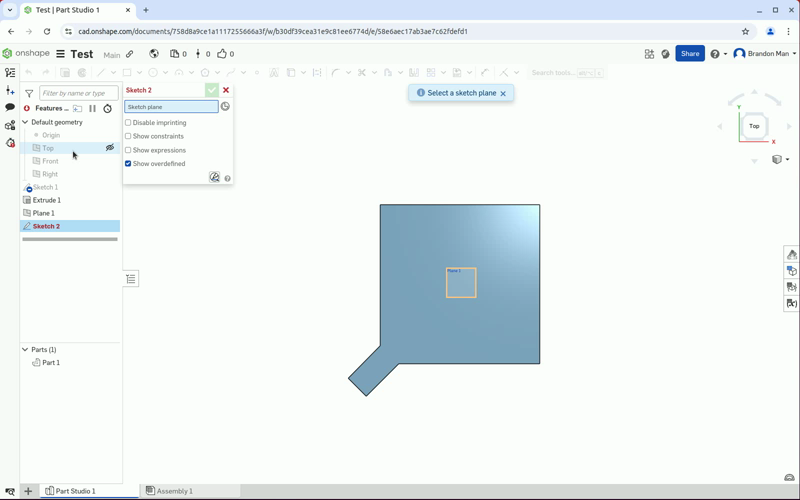
mouse_move(73, 215)
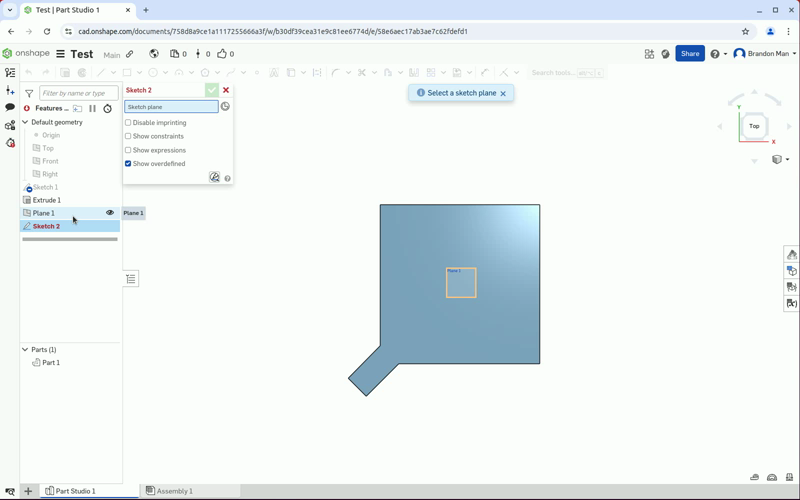
click(73, 215)
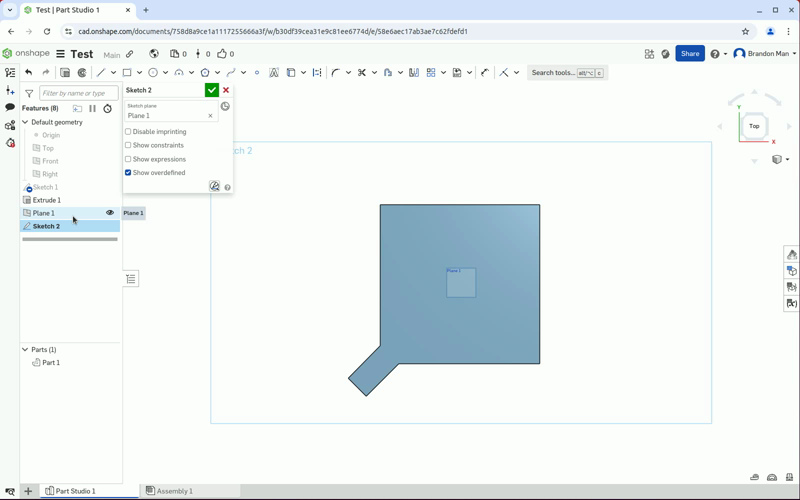
mouse_move(73, 352)
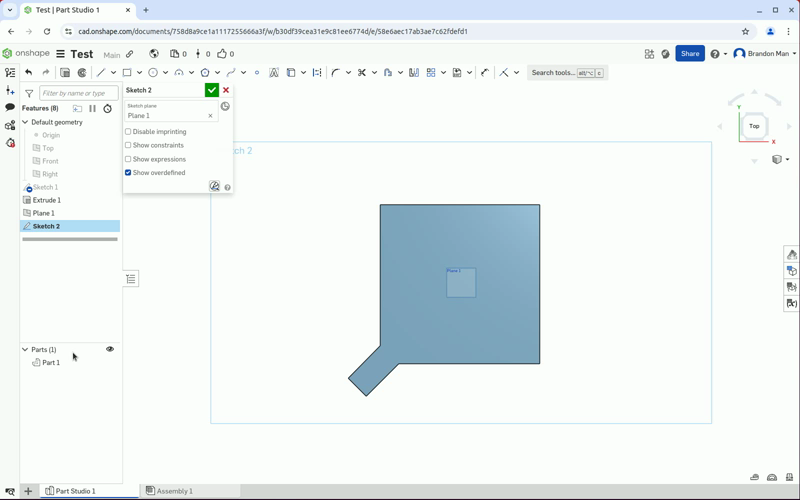
key(y)
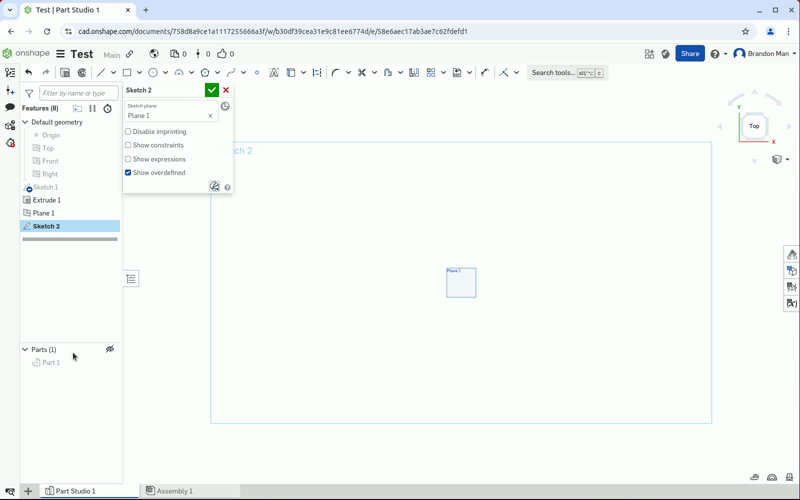
key(l)
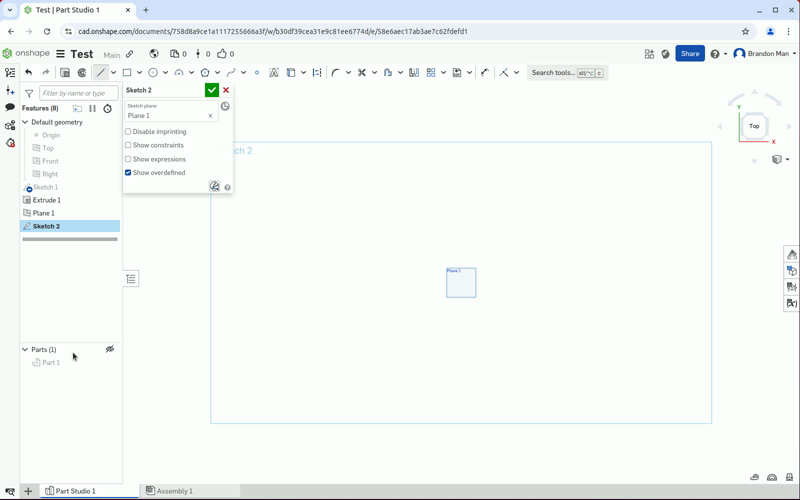
key_down(shift)
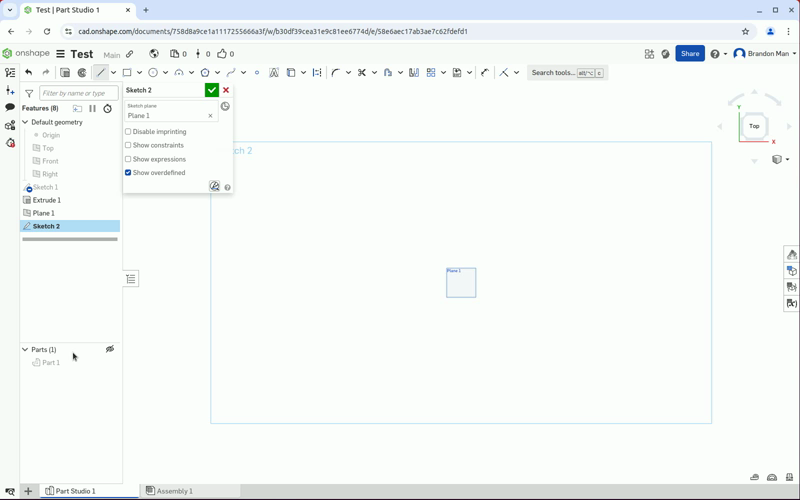
mouse_move(397, 345)
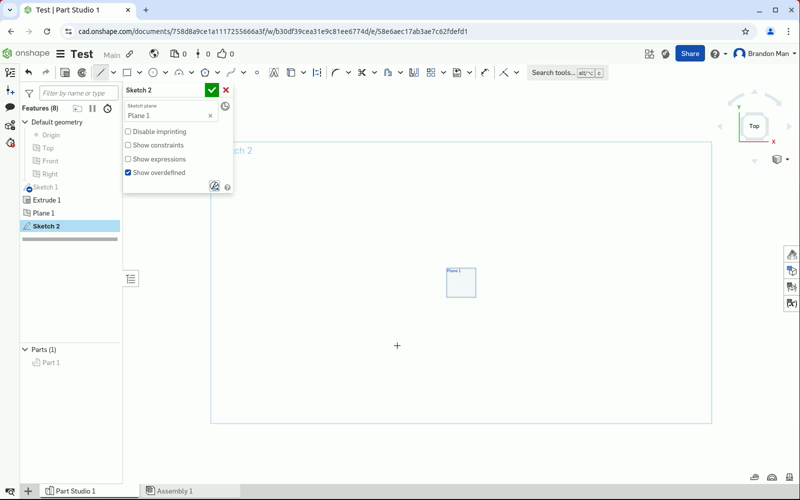
click(397, 345)
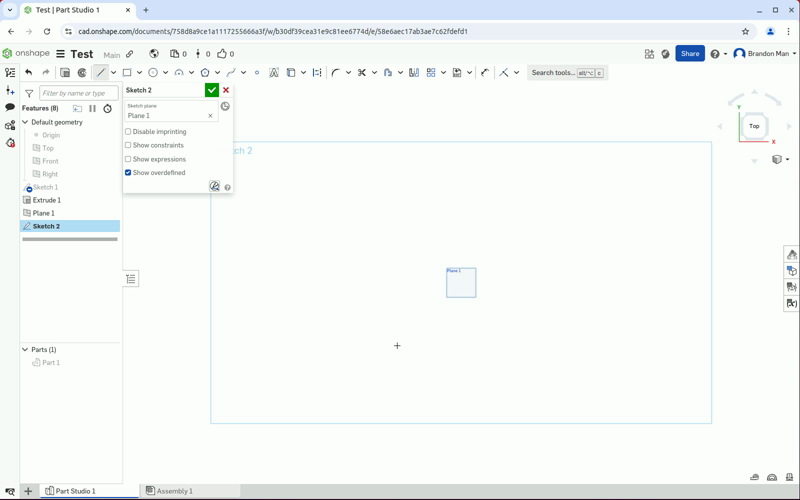
key_up(shift)
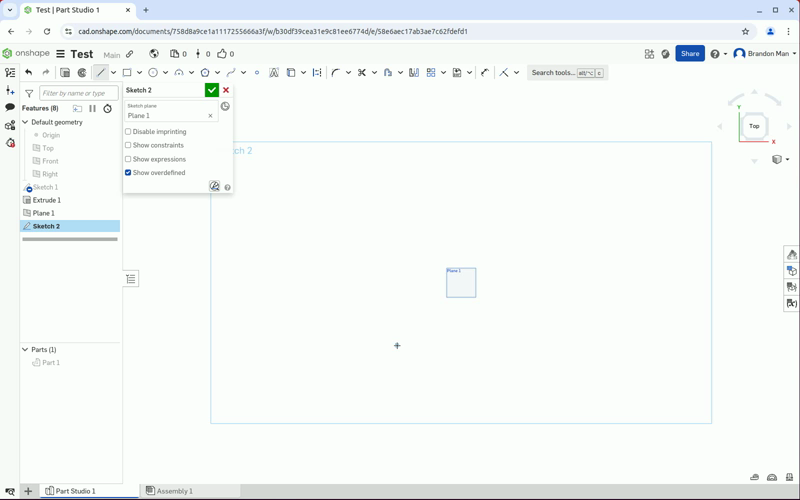
key_down(shift)
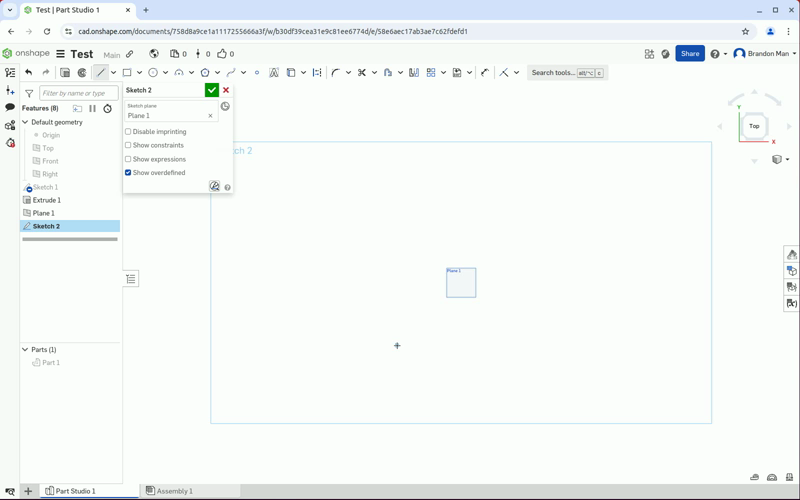
mouse_move(427, 345)
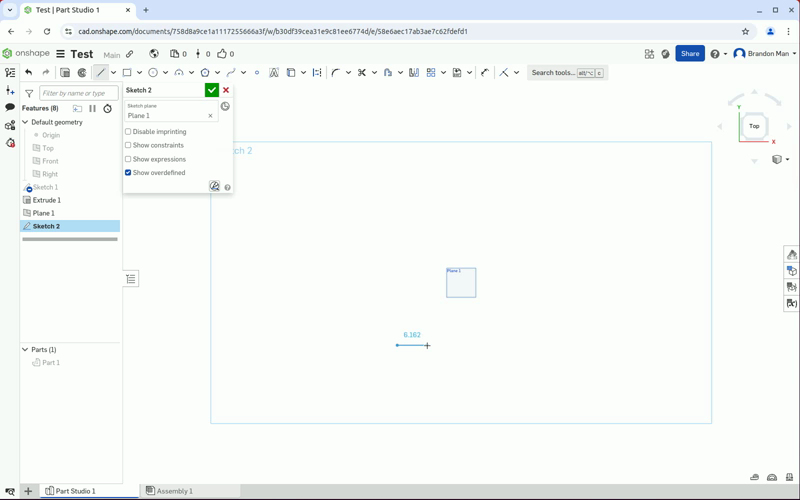
mouse_move(398, 346)
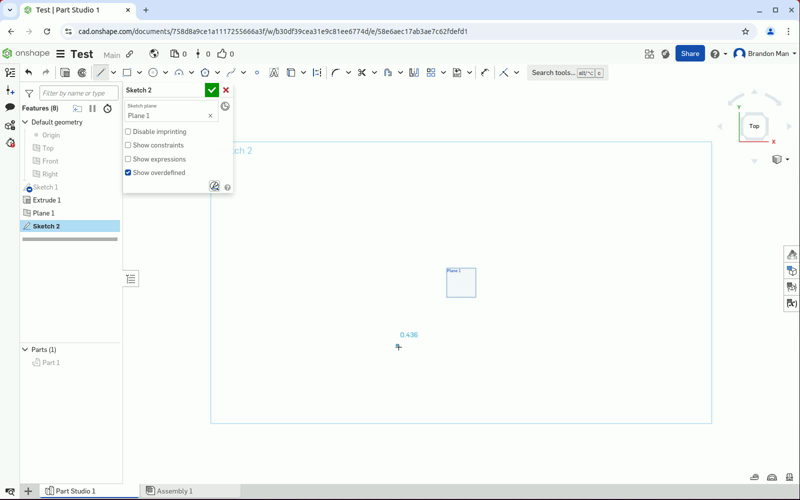
scroll(6)
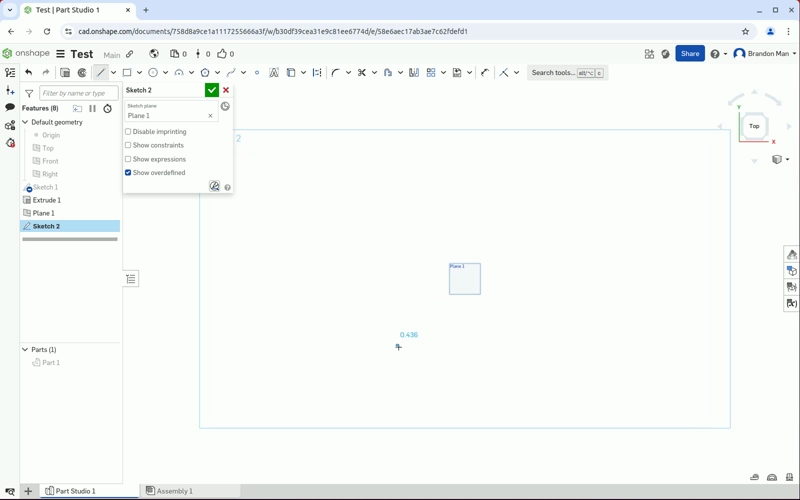
scroll(6)
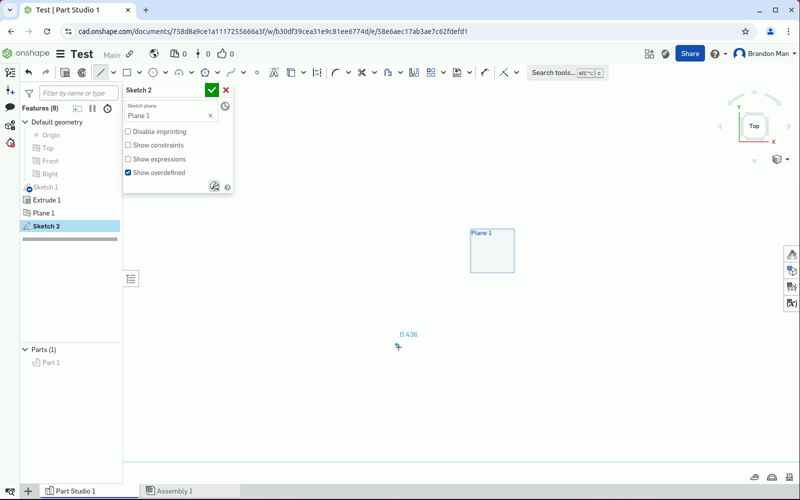
scroll(6)
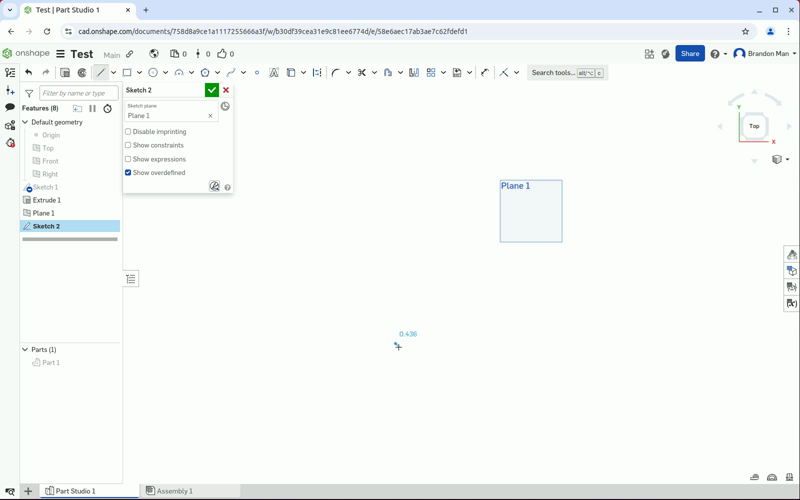
scroll(6)
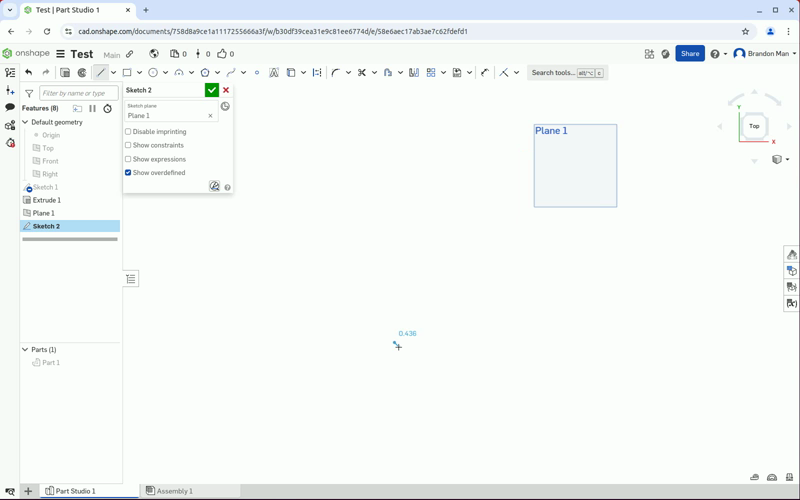
scroll(6)
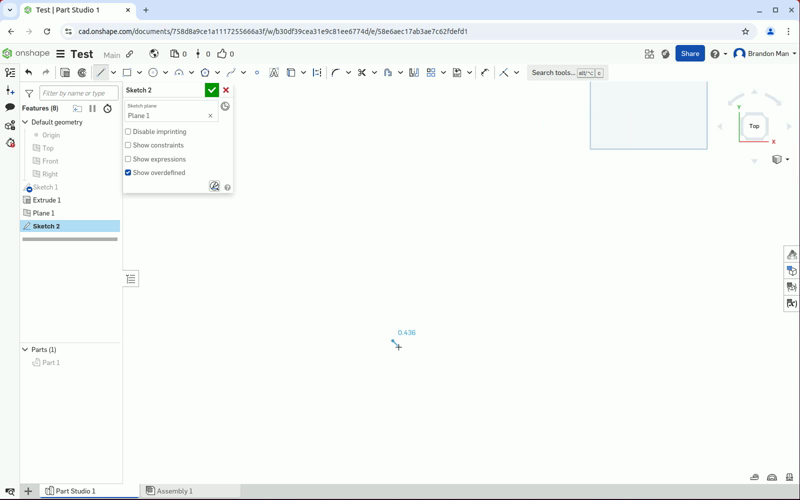
scroll(6)
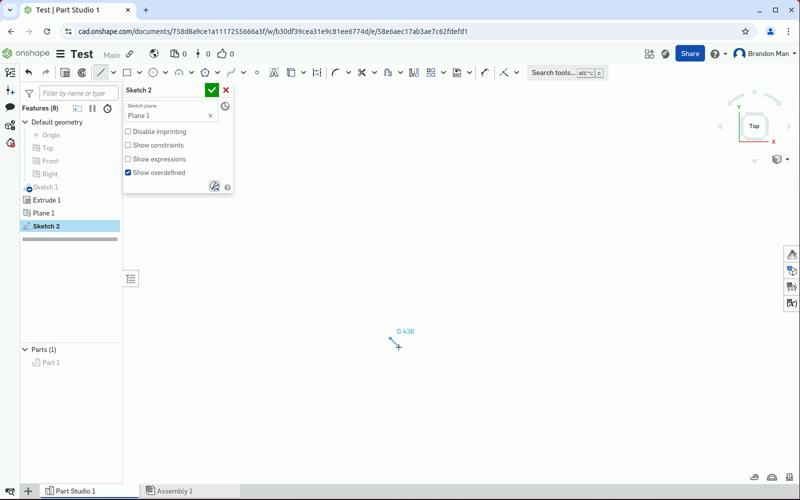
scroll(6)
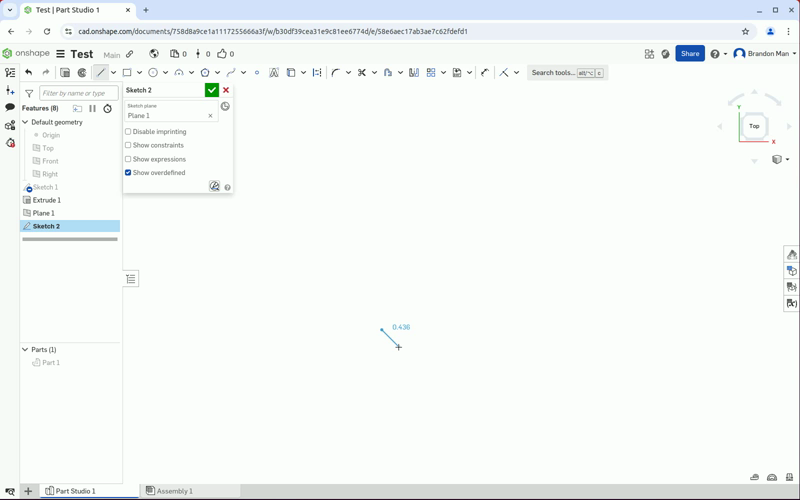
click(398, 346)
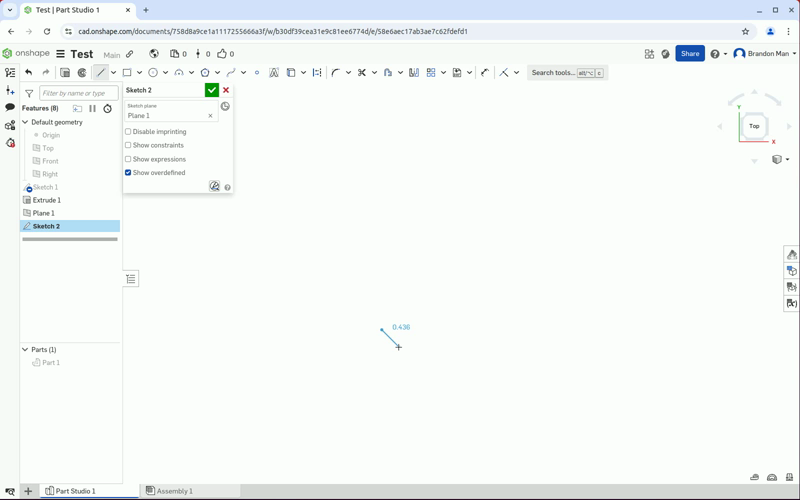
scroll(-6)
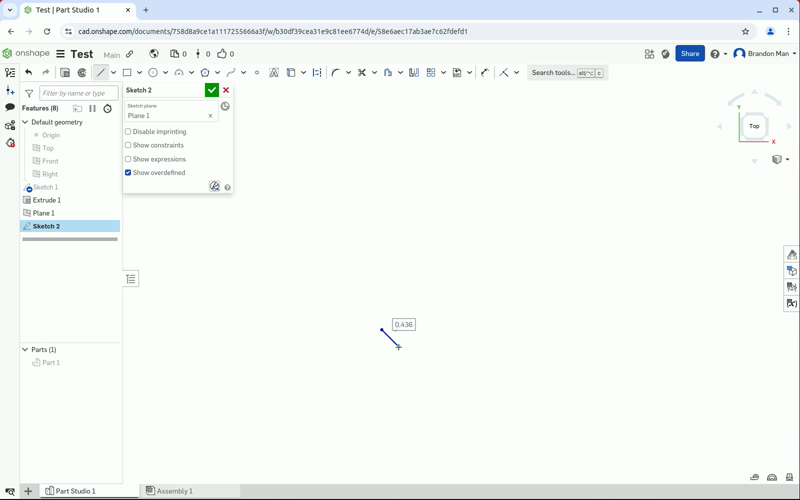
scroll(-6)
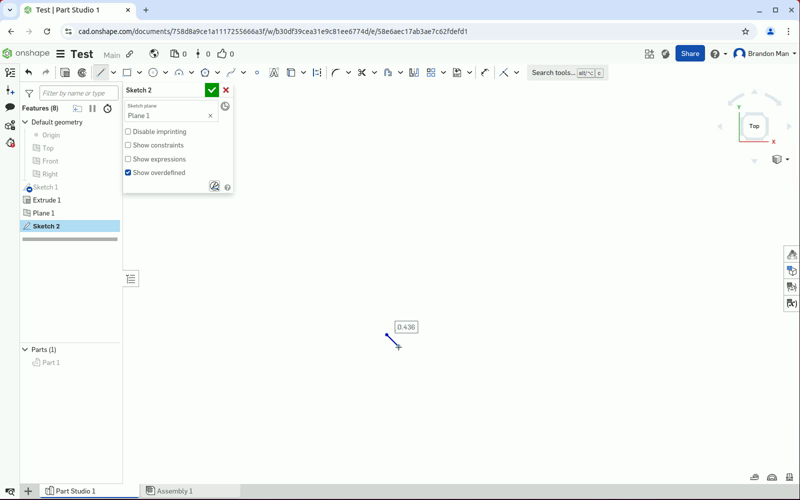
scroll(-6)
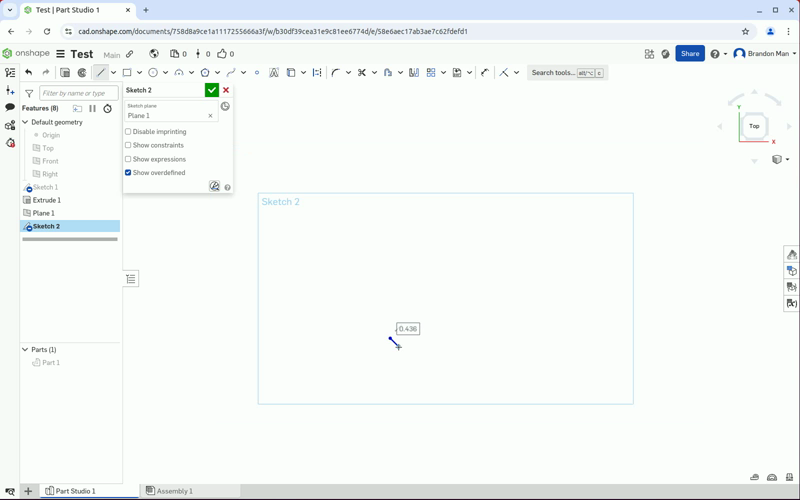
scroll(-6)
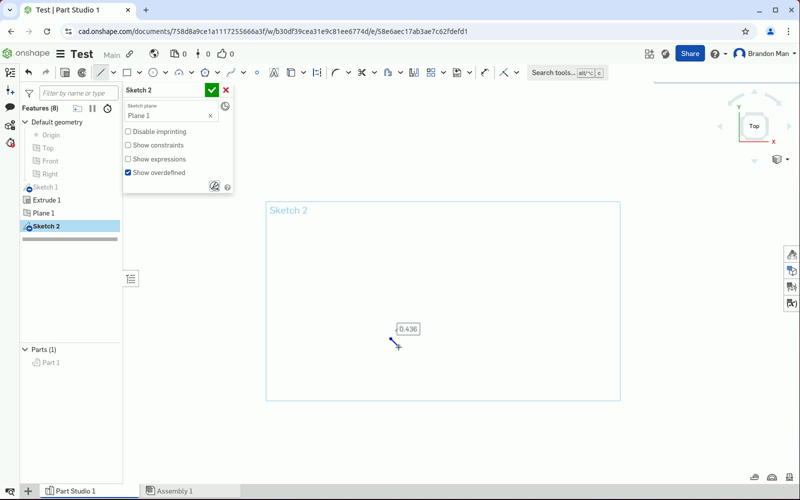
scroll(-6)
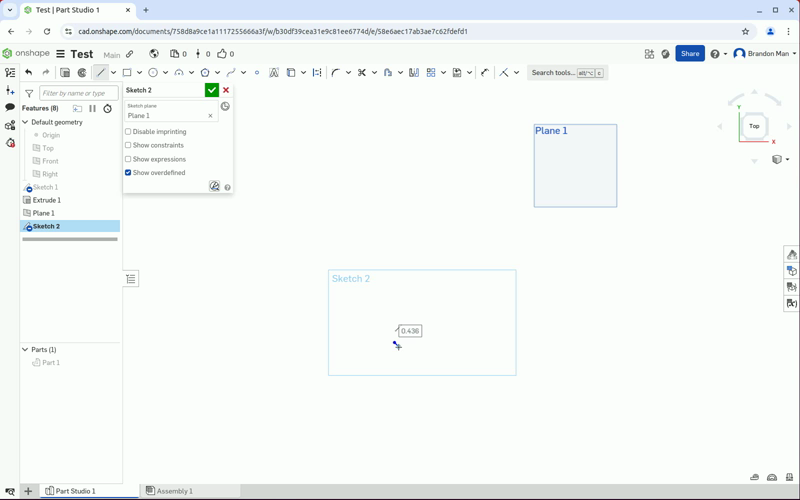
scroll(-6)
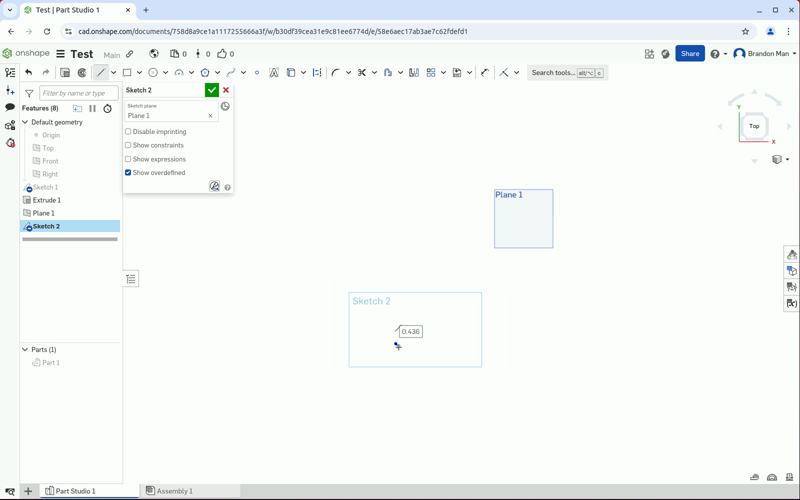
scroll(-6)
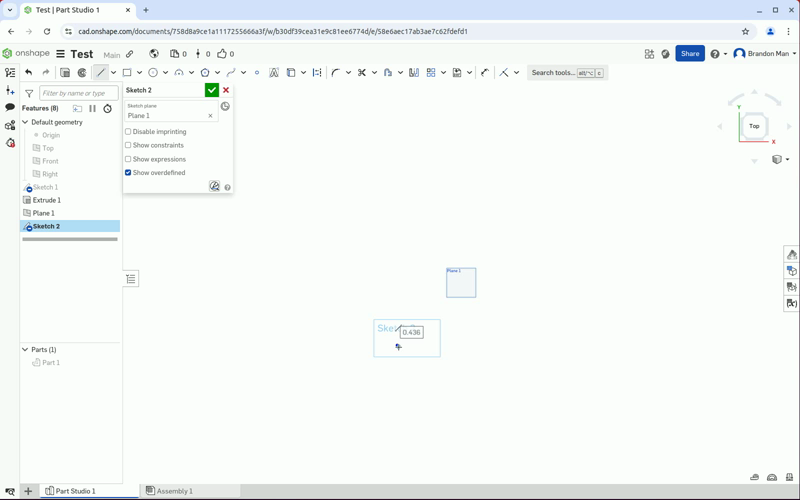
key_up(shift)
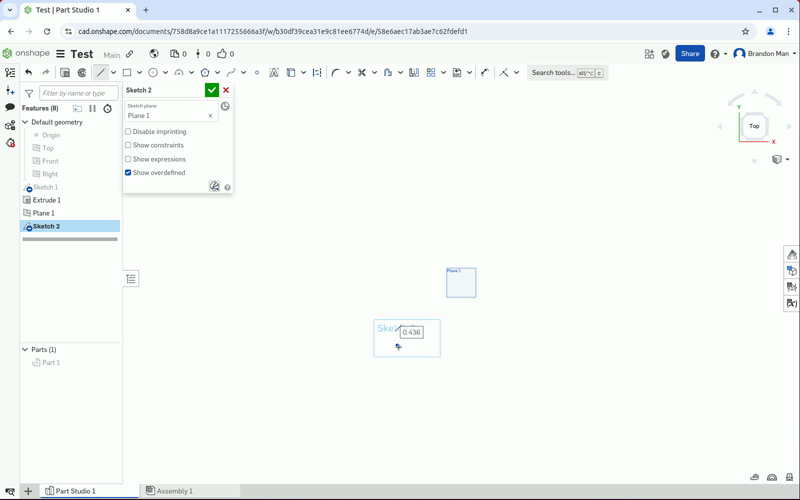
key_down(shift)
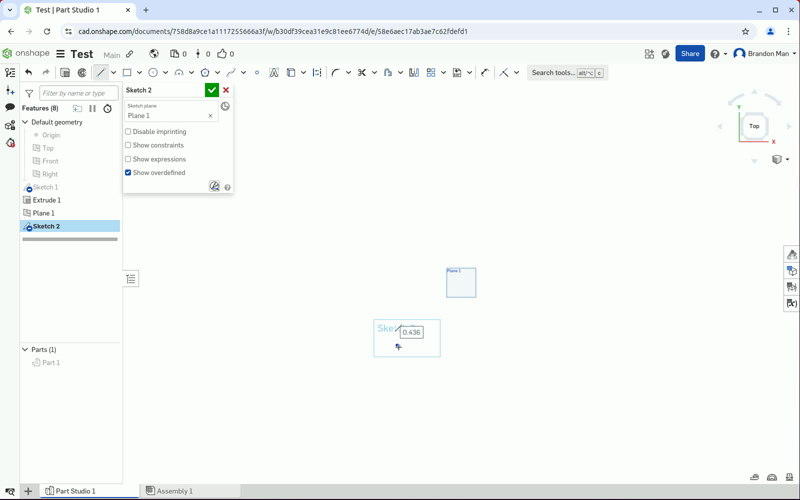
mouse_move(541, 205)
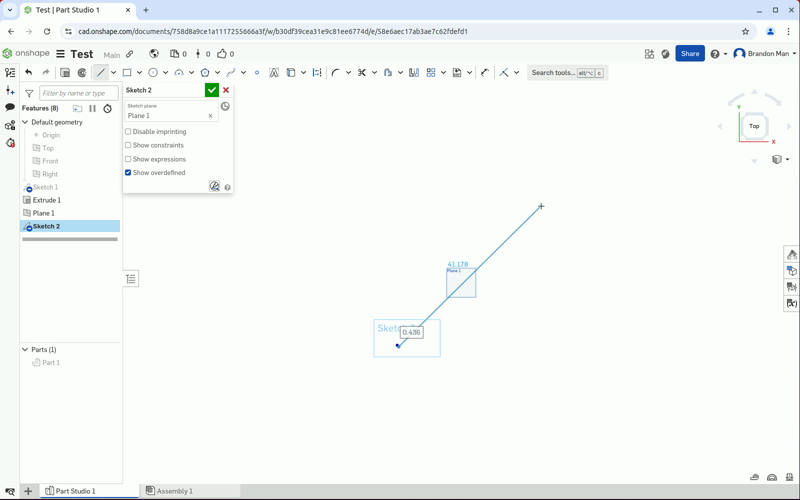
click(541, 205)
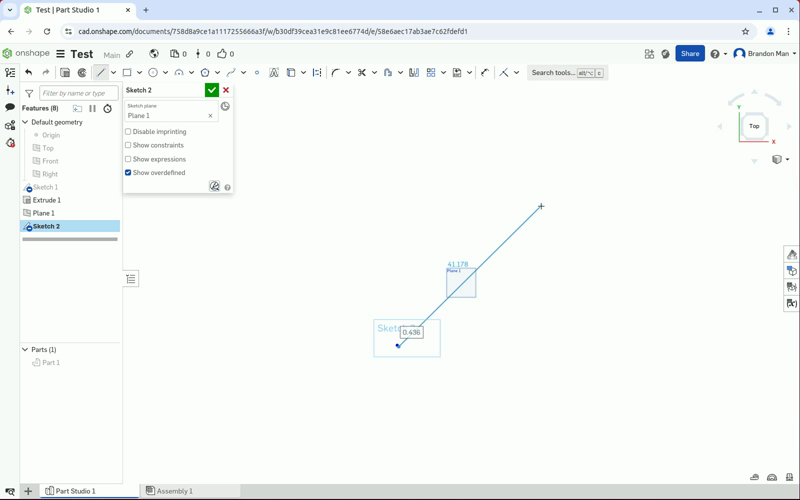
key_up(shift)
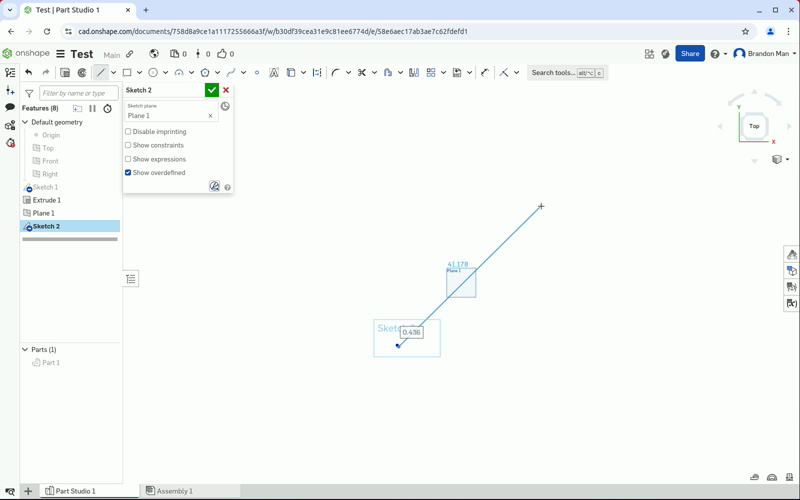
key_down(shift)
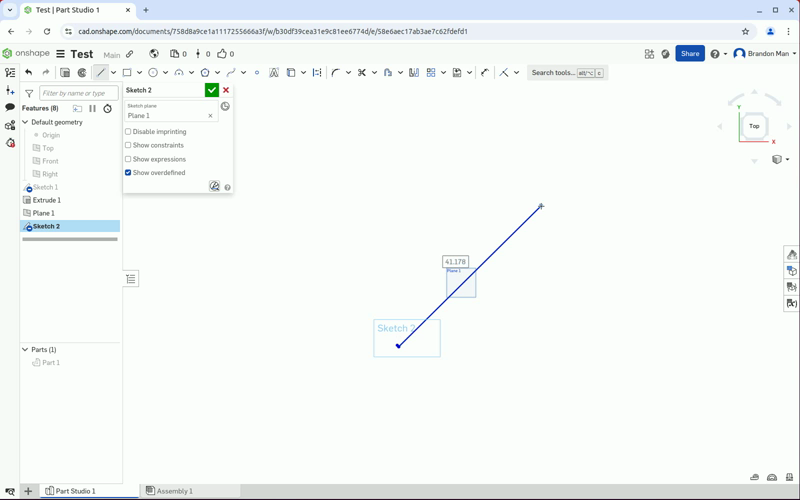
mouse_move(571, 205)
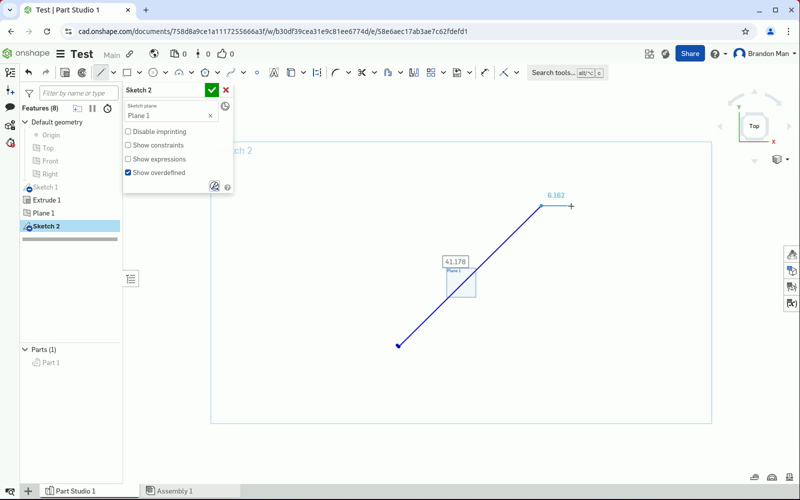
mouse_move(541, 202)
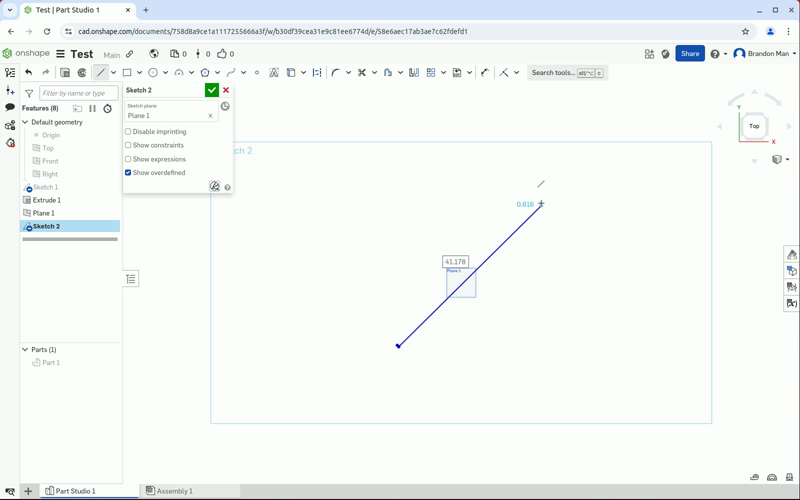
scroll(6)
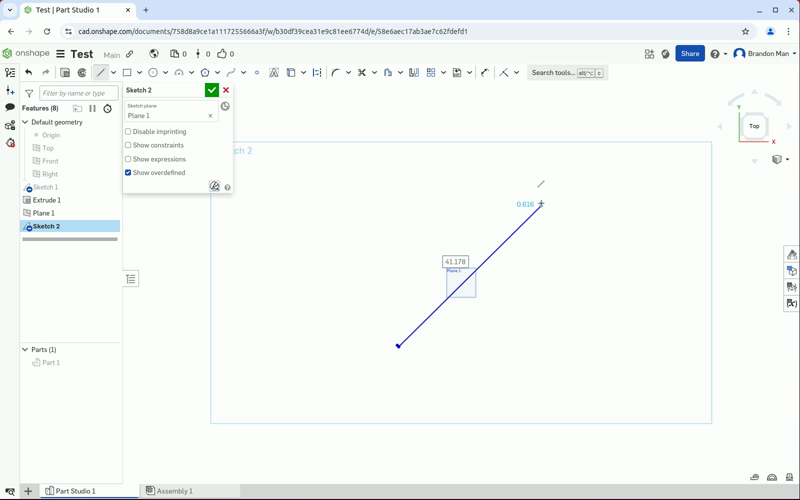
scroll(6)
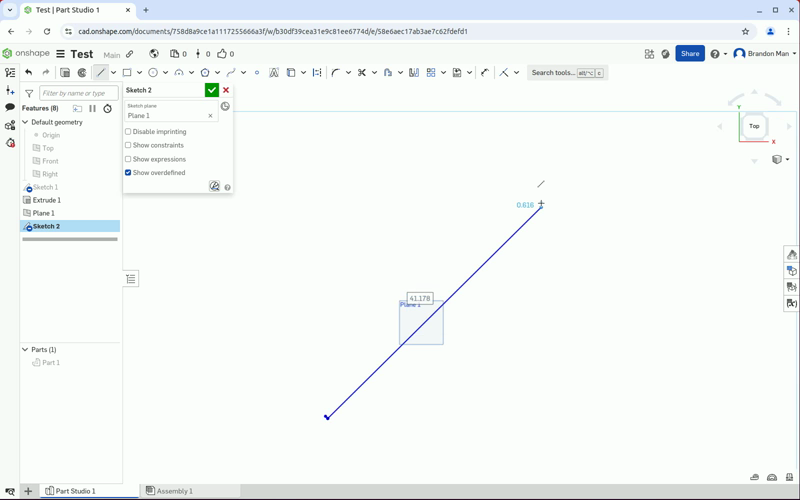
scroll(6)
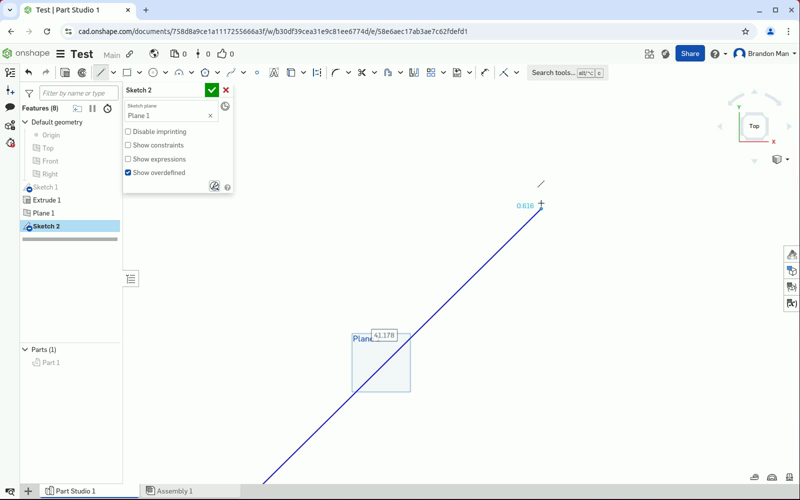
scroll(6)
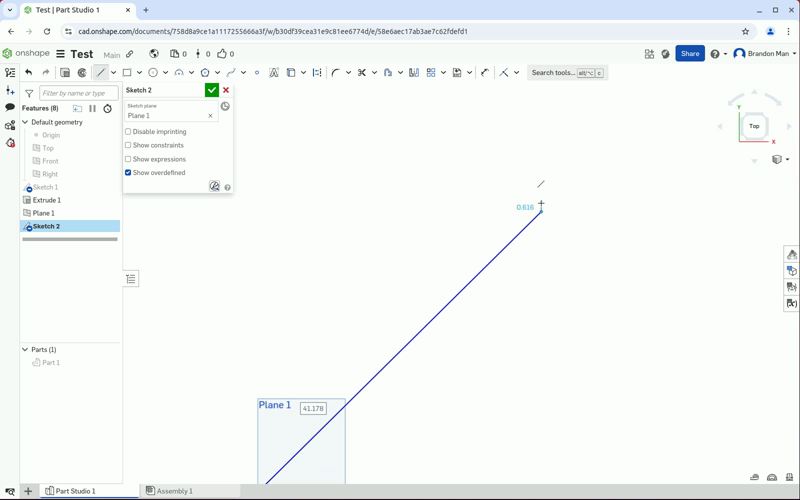
scroll(6)
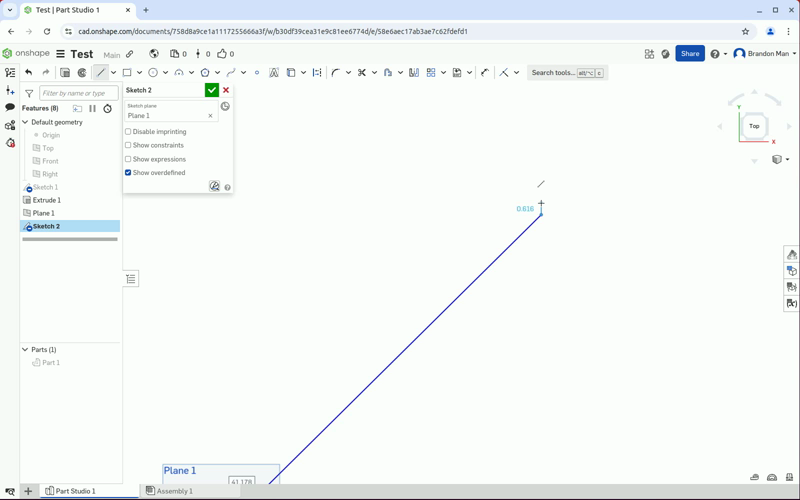
scroll(6)
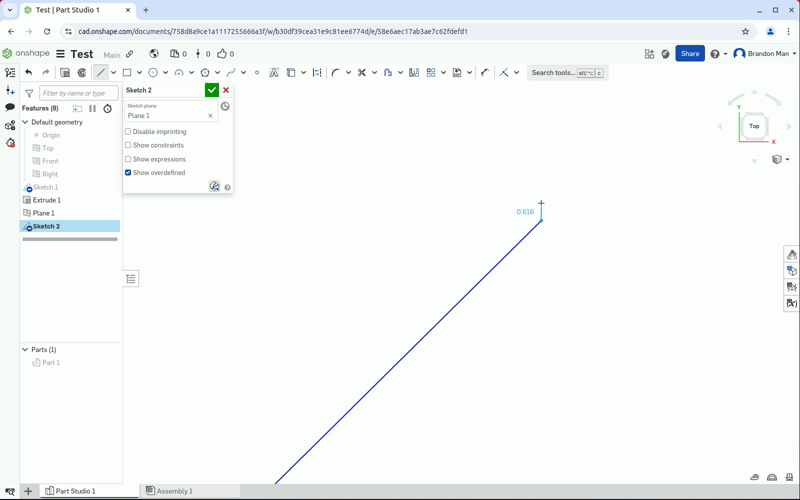
scroll(6)
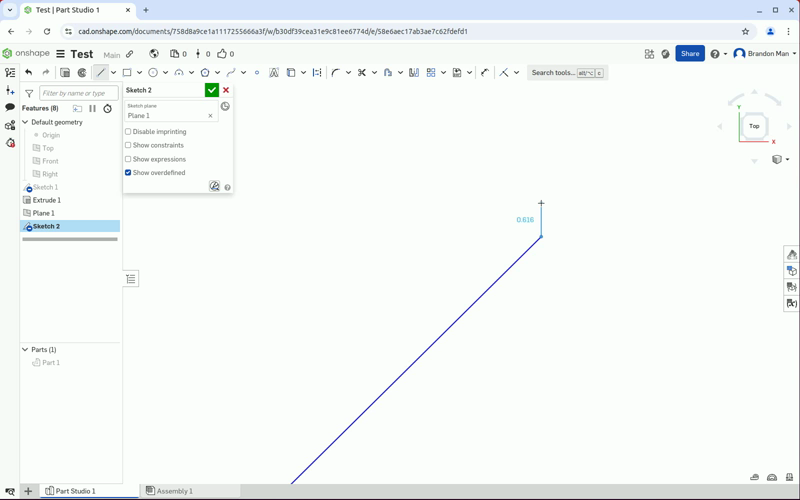
click(541, 202)
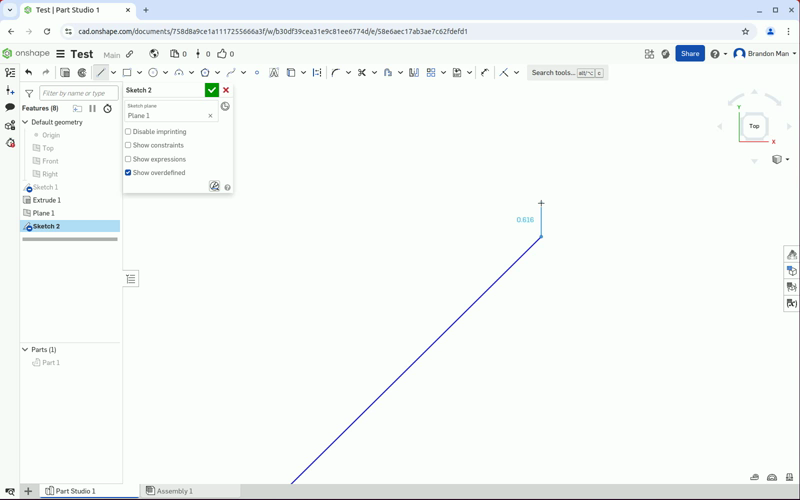
scroll(-6)
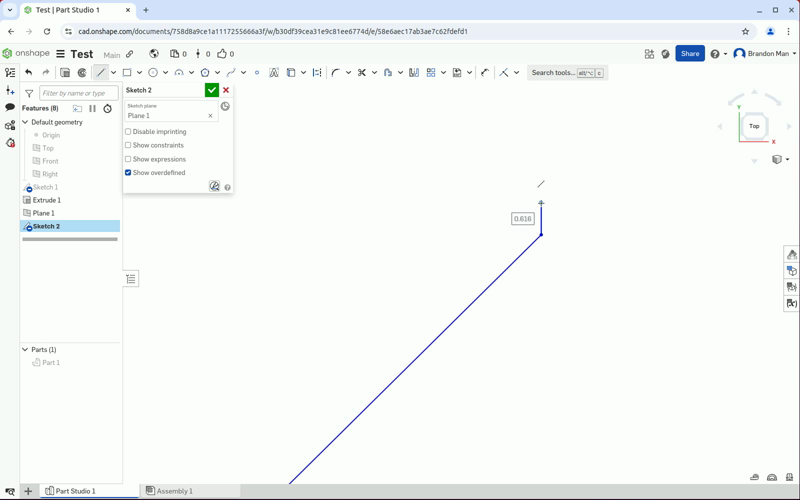
scroll(-6)
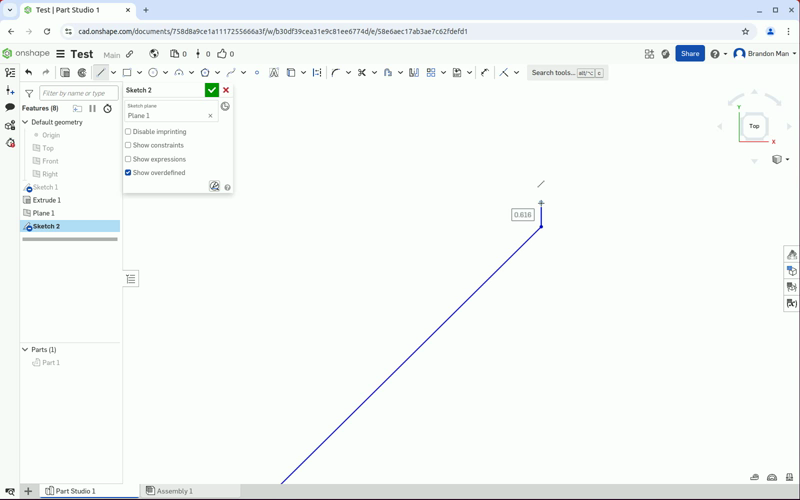
scroll(-6)
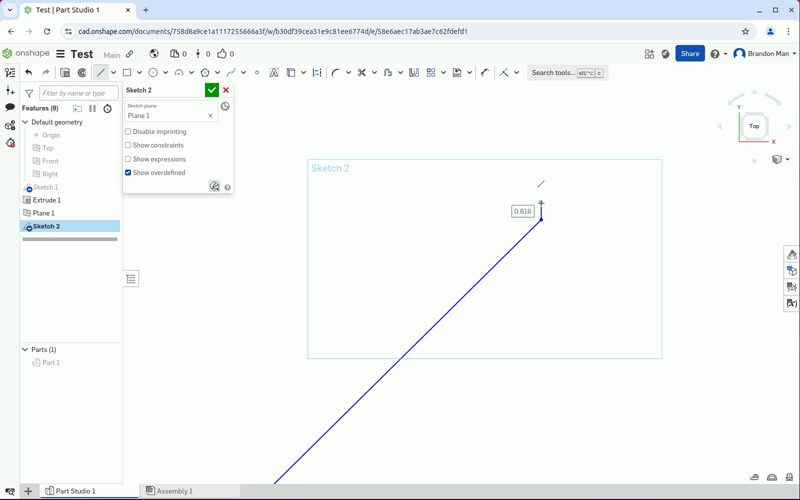
scroll(-6)
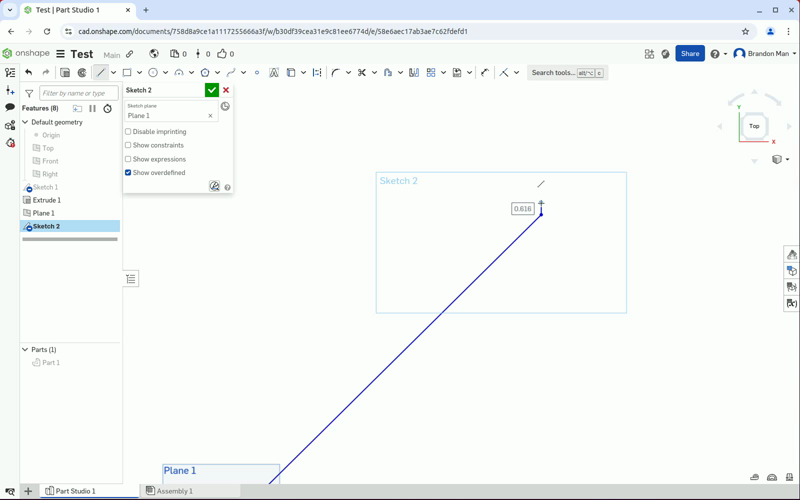
scroll(-6)
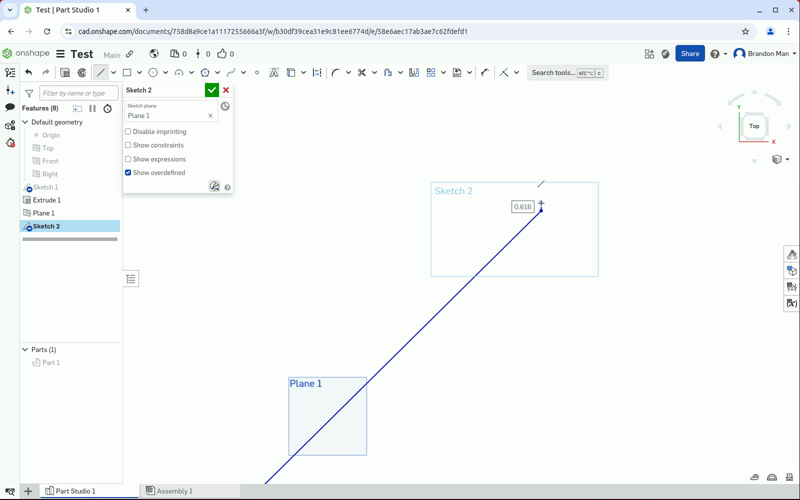
scroll(-6)
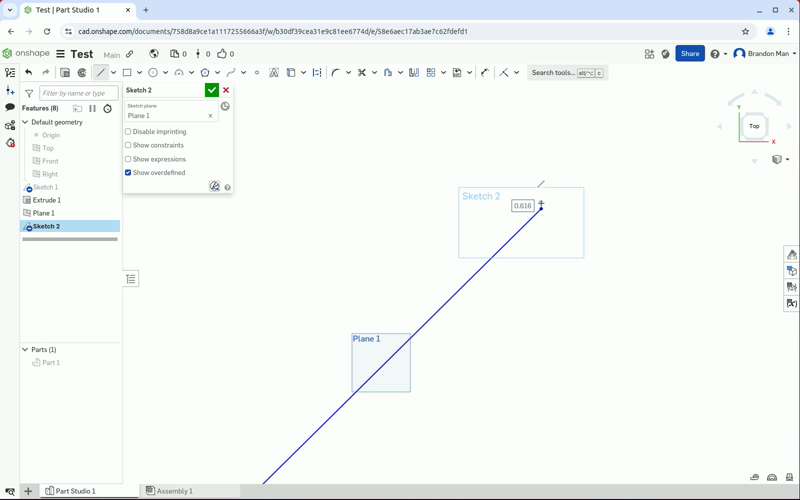
scroll(-6)
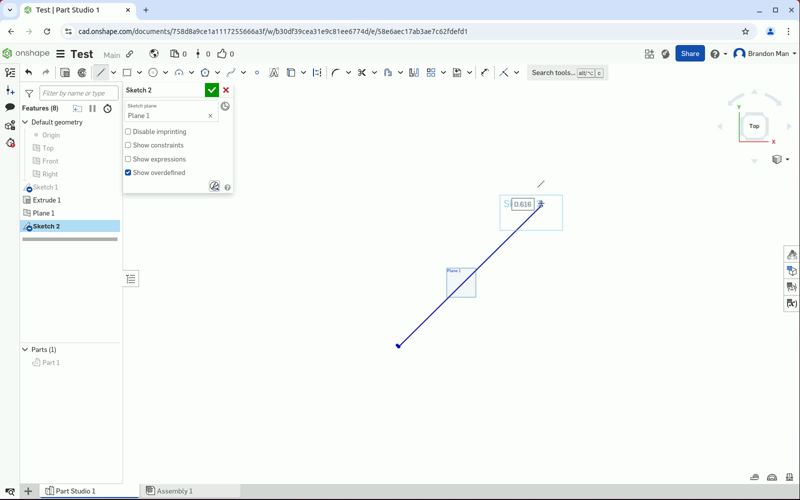
key_up(shift)
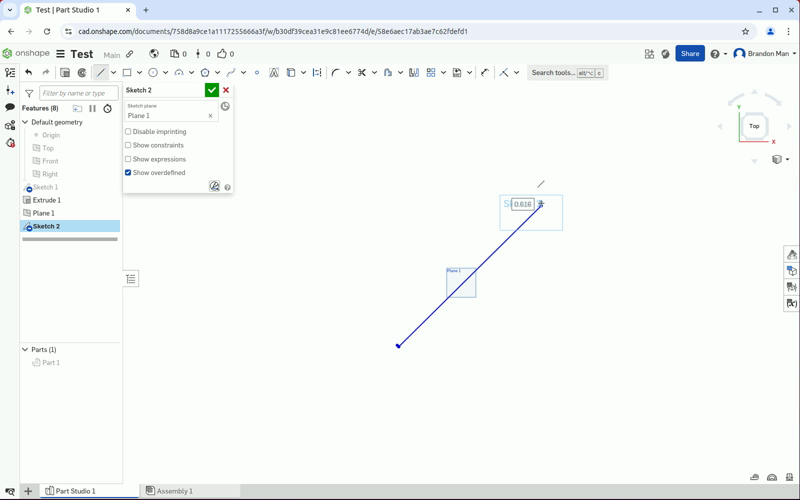
key_down(shift)
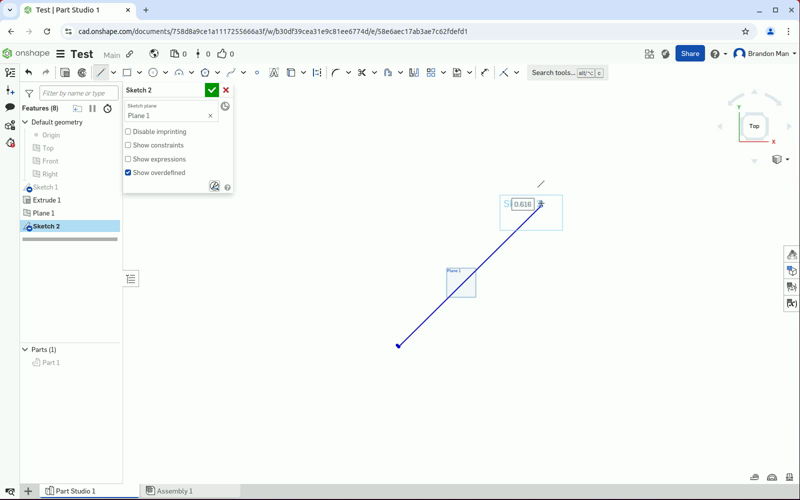
mouse_move(571, 202)
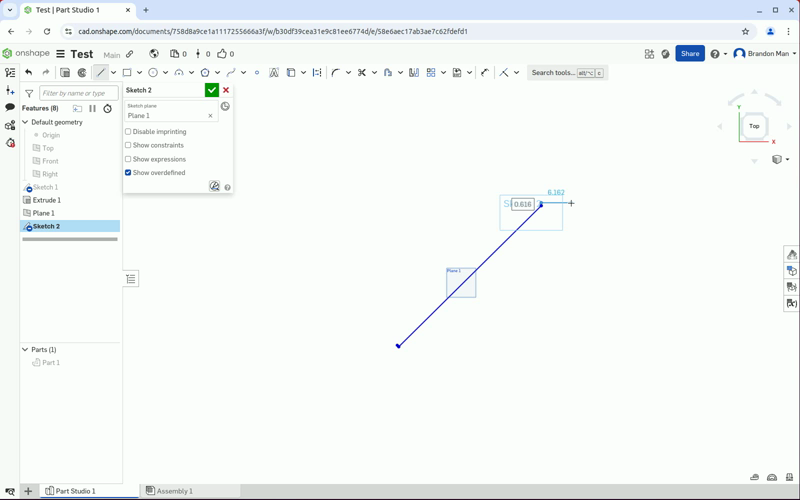
mouse_move(539, 202)
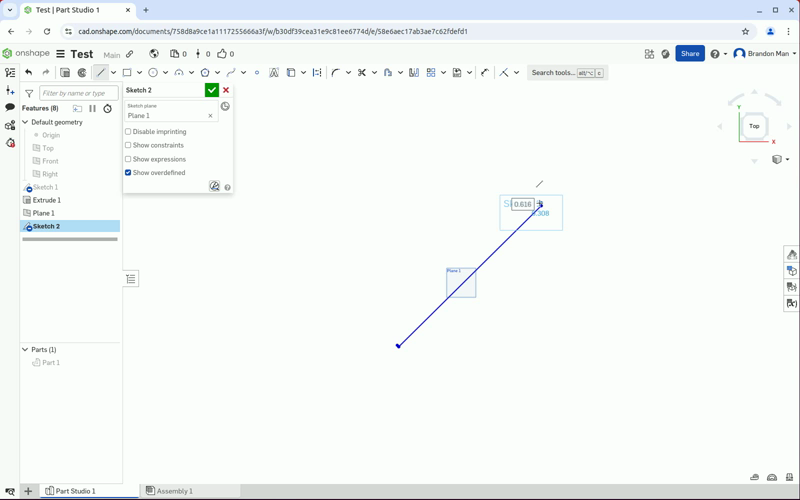
scroll(6)
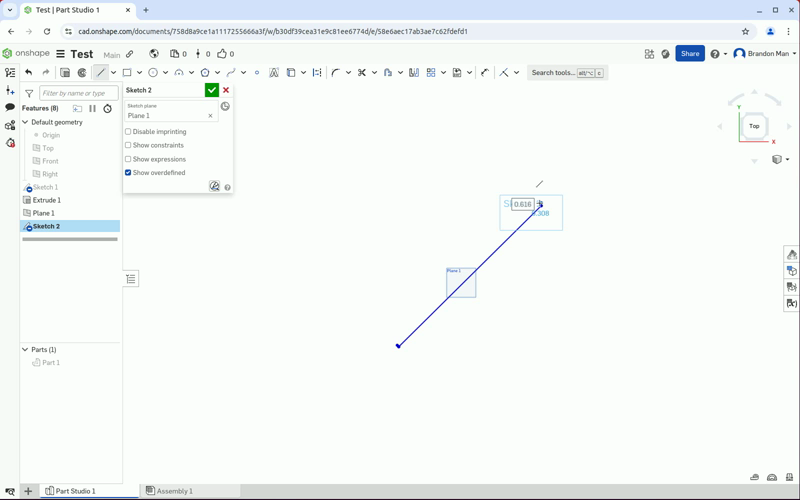
scroll(6)
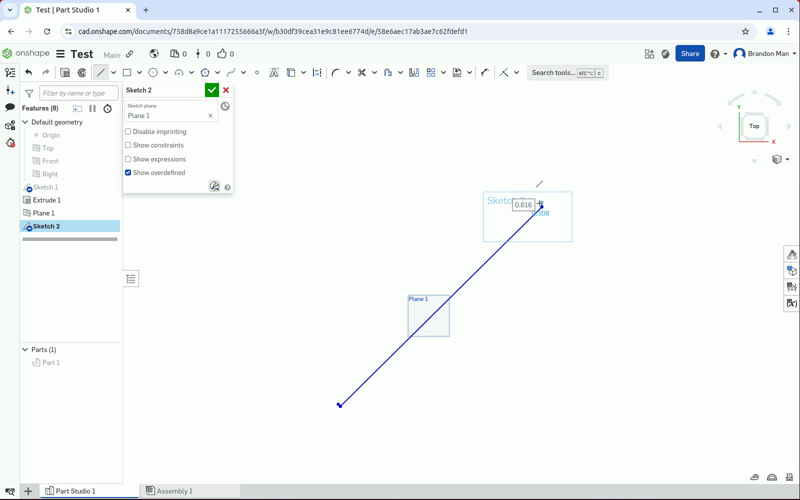
scroll(6)
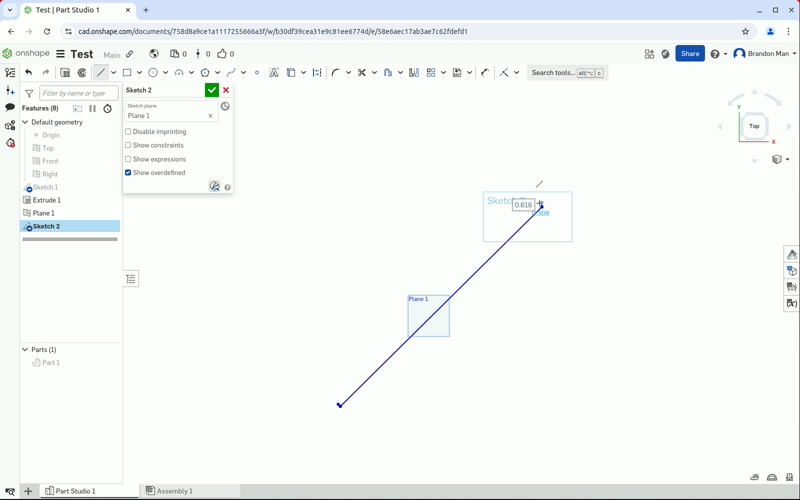
scroll(6)
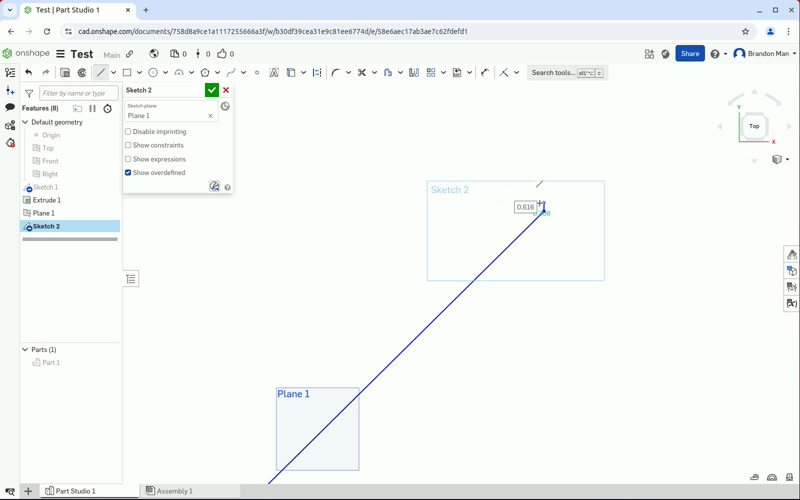
scroll(6)
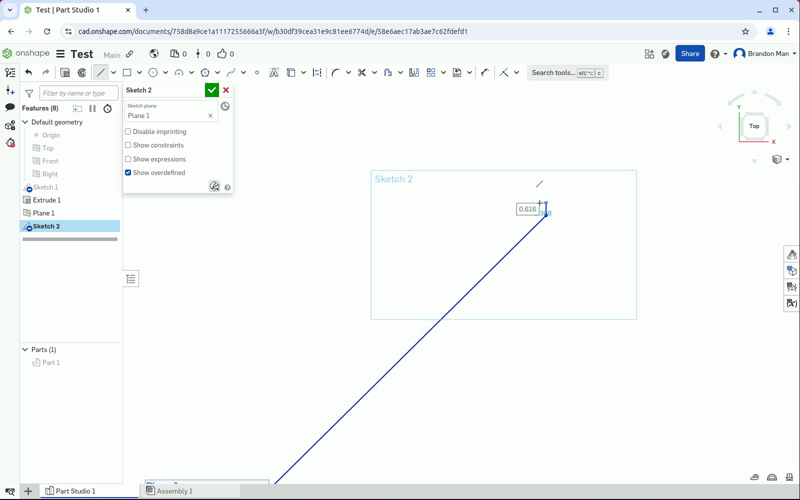
scroll(6)
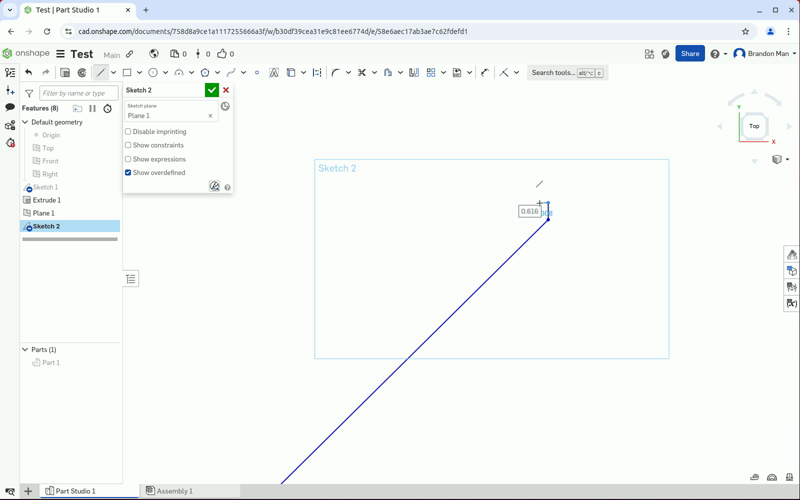
scroll(6)
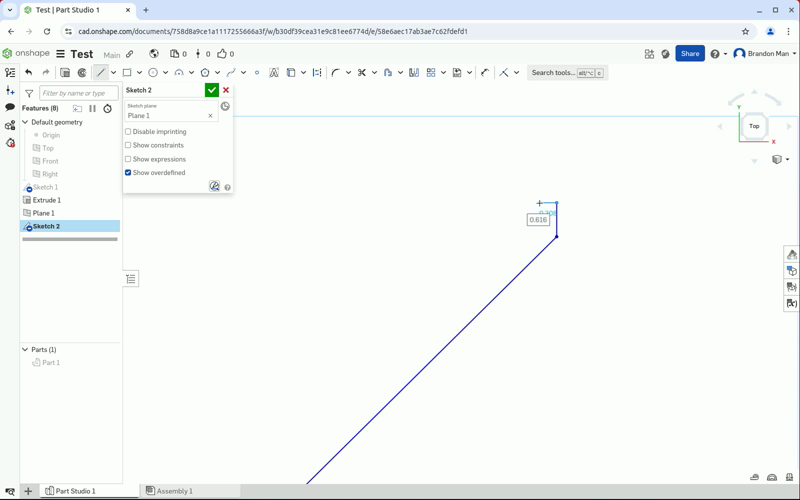
click(539, 202)
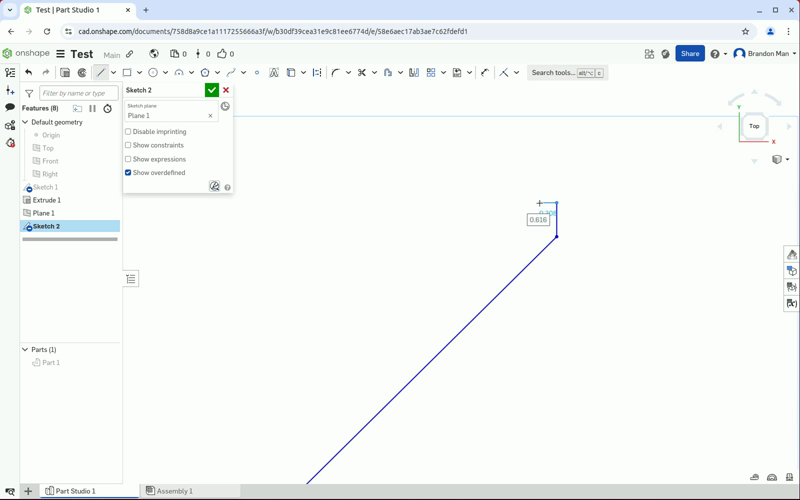
scroll(-6)
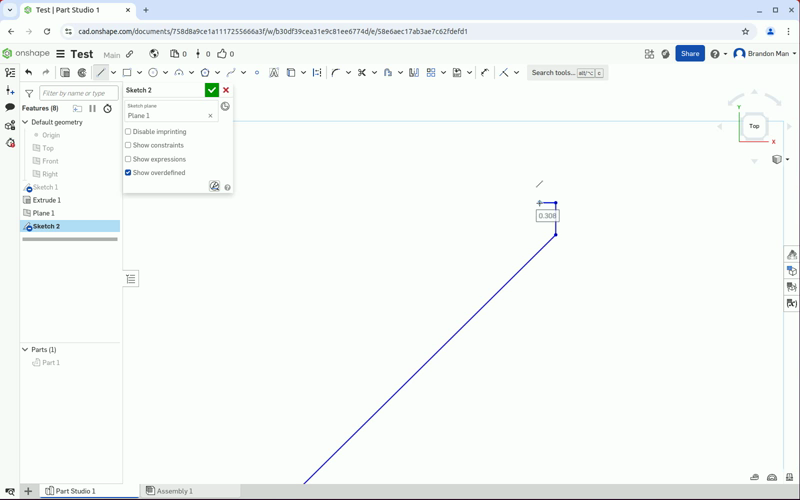
scroll(-6)
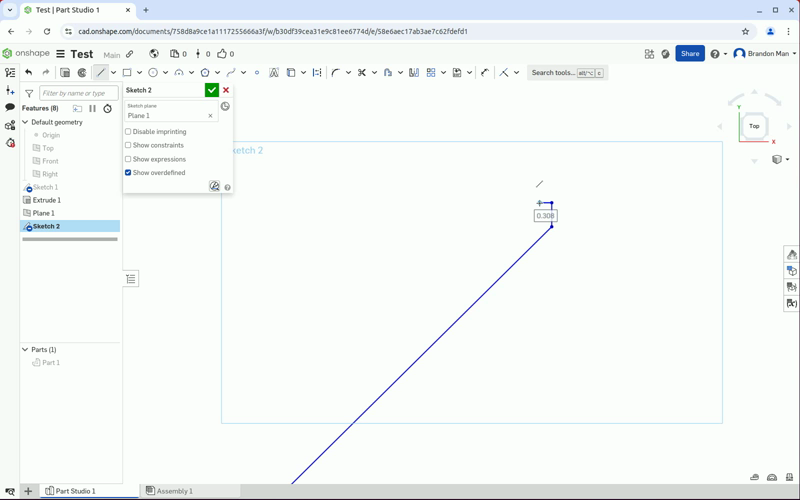
scroll(-6)
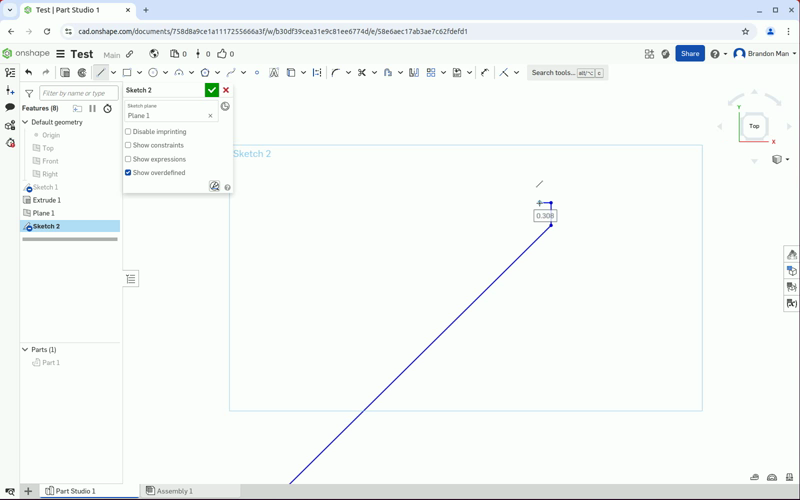
scroll(-6)
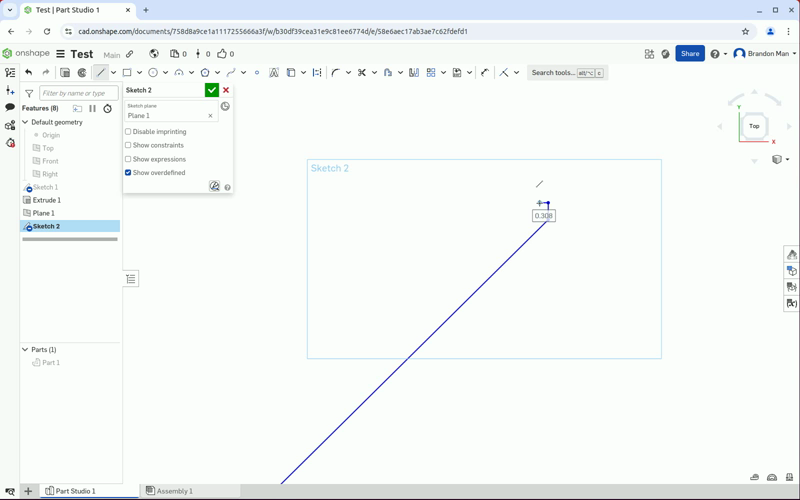
scroll(-6)
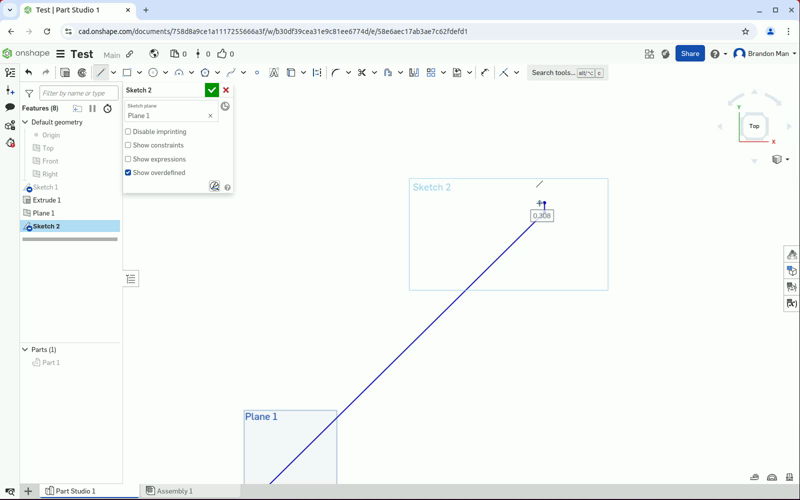
scroll(-6)
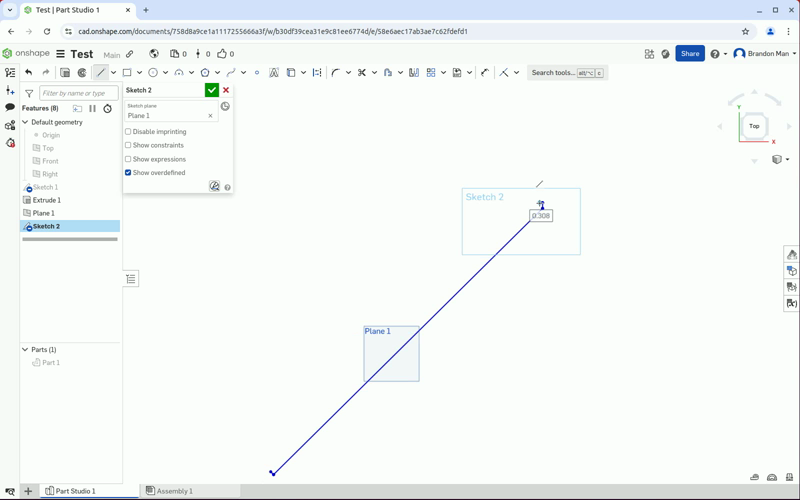
scroll(-6)
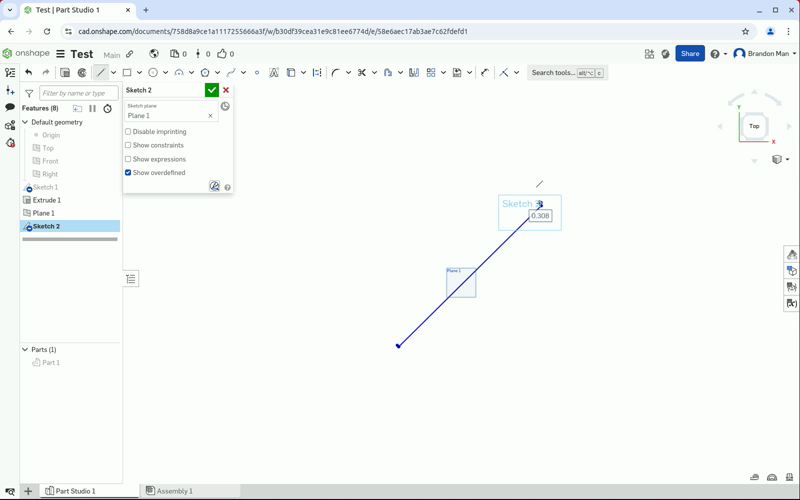
key_up(shift)
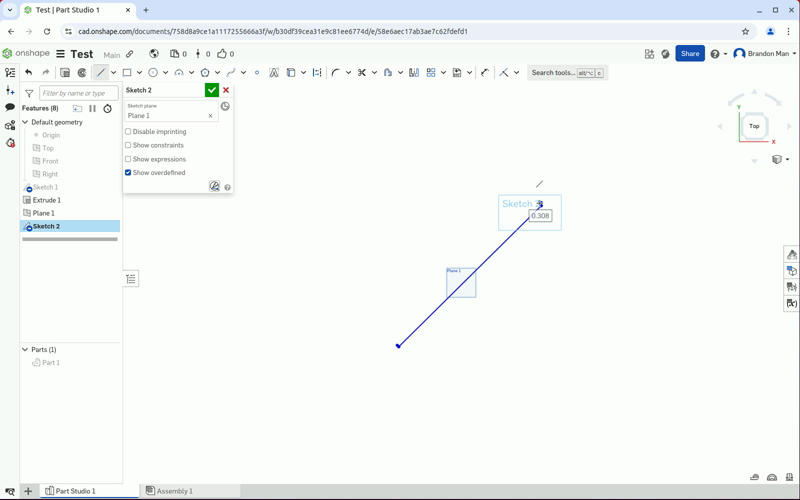
key_down(shift)
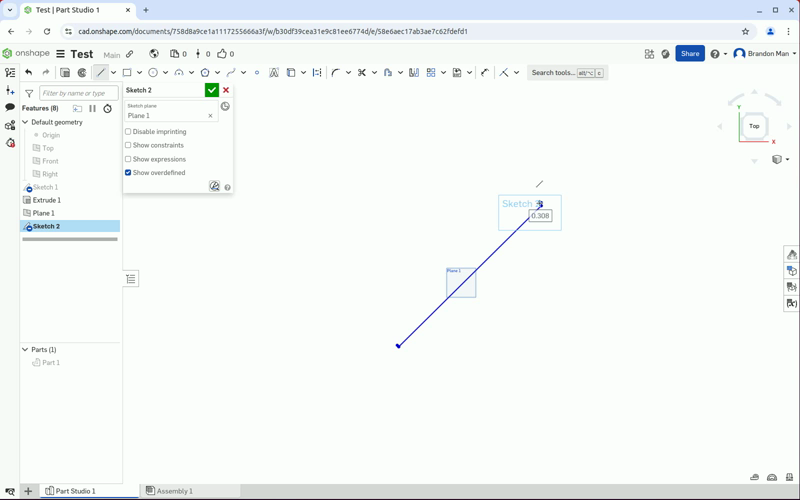
mouse_move(397, 345)
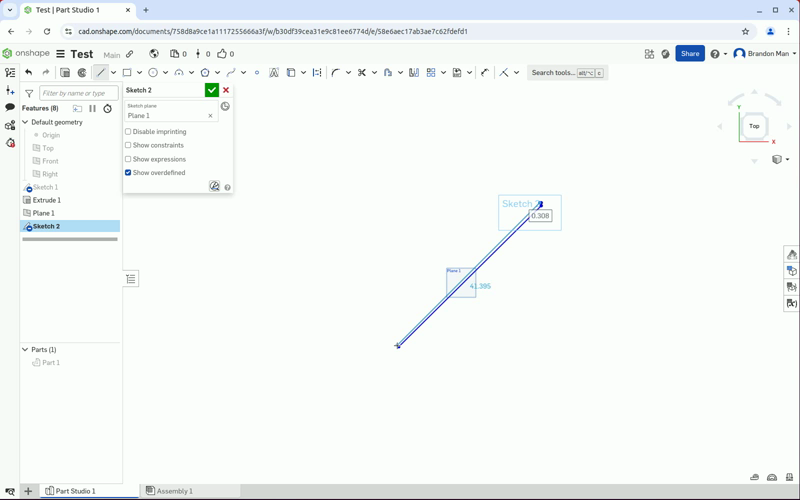
scroll(6)
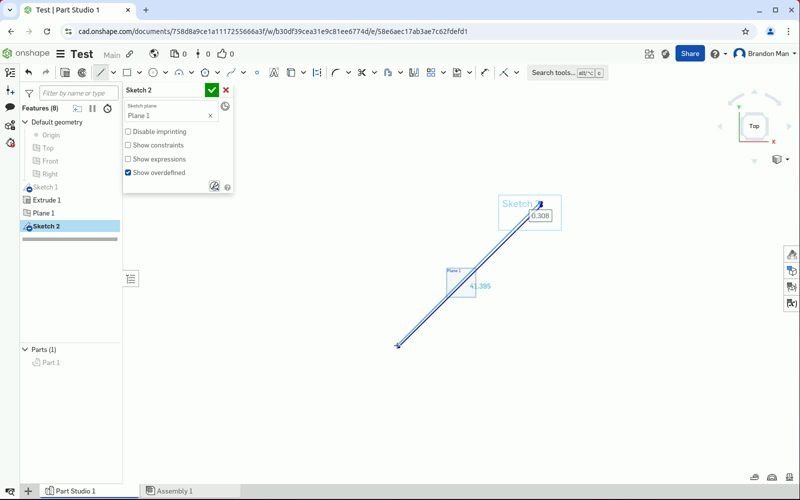
scroll(6)
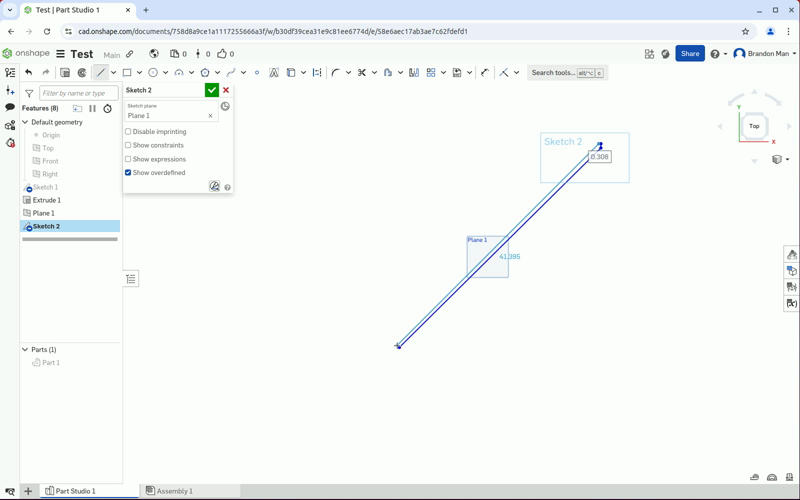
scroll(6)
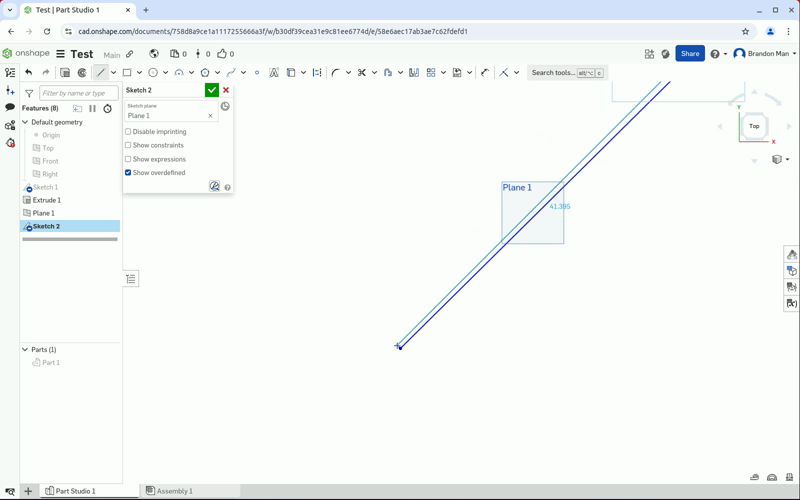
scroll(6)
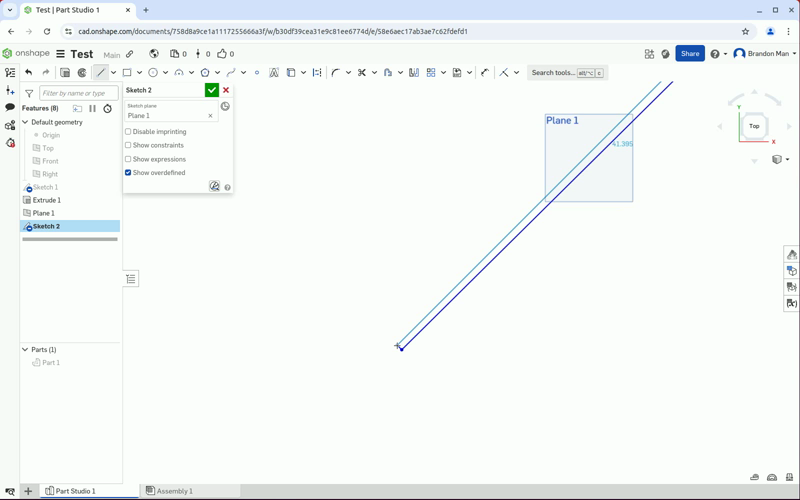
scroll(6)
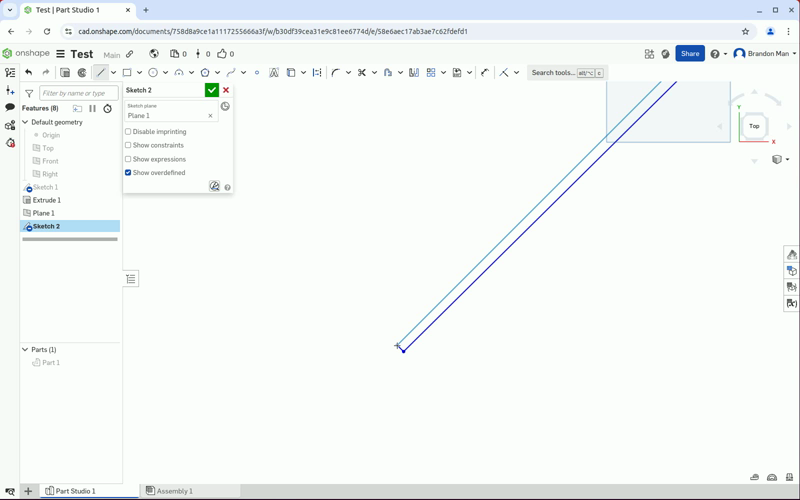
scroll(6)
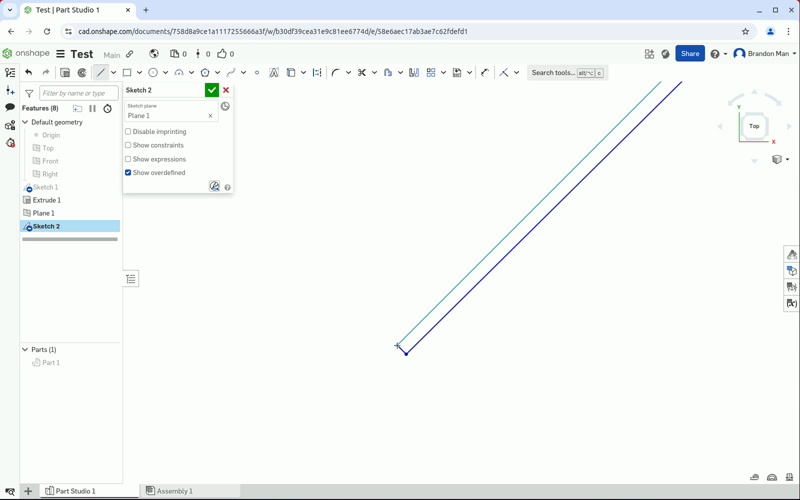
scroll(6)
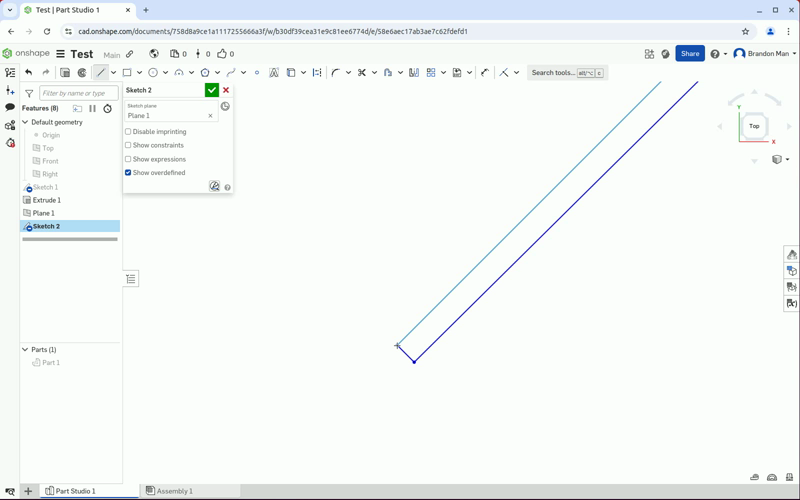
key_up(shift)
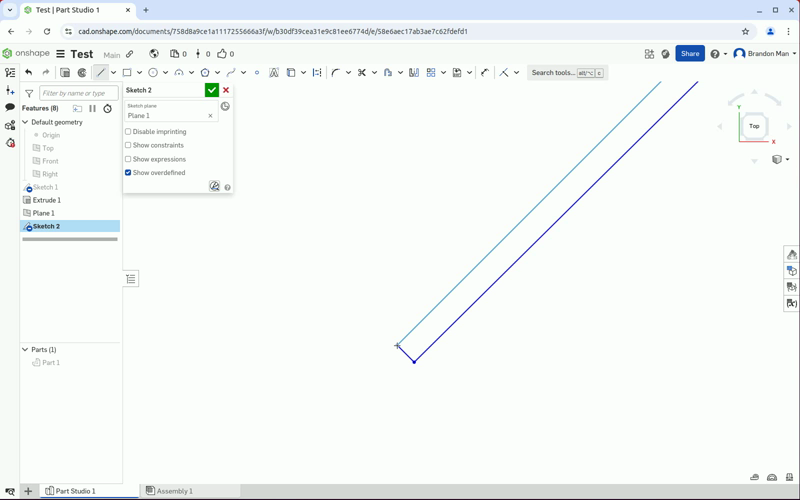
click(397, 345)
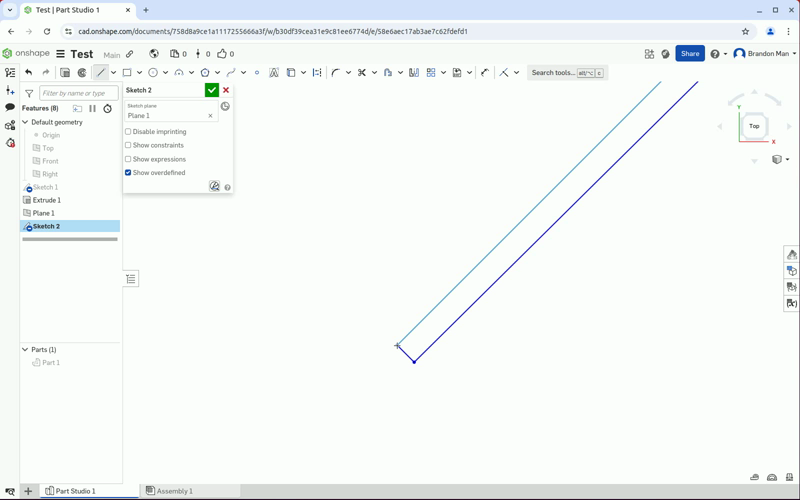
scroll(-6)
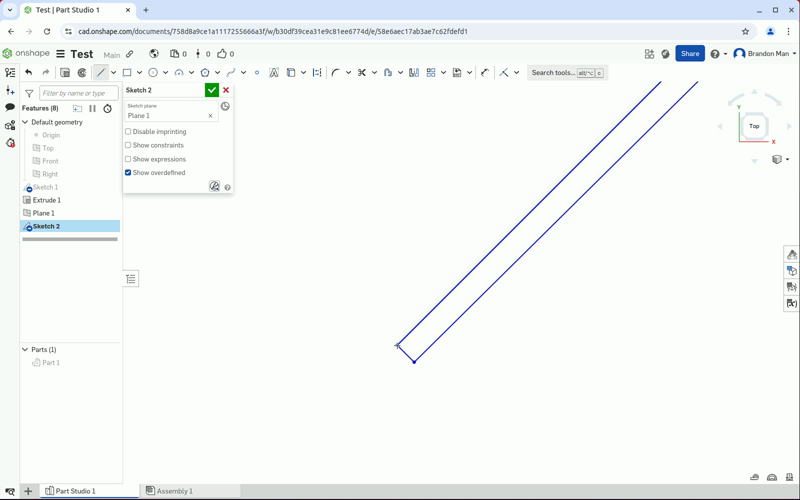
scroll(-6)
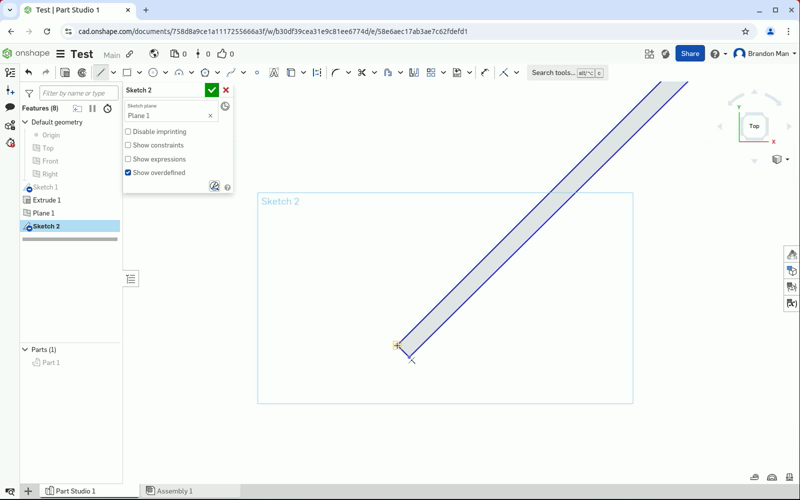
scroll(-6)
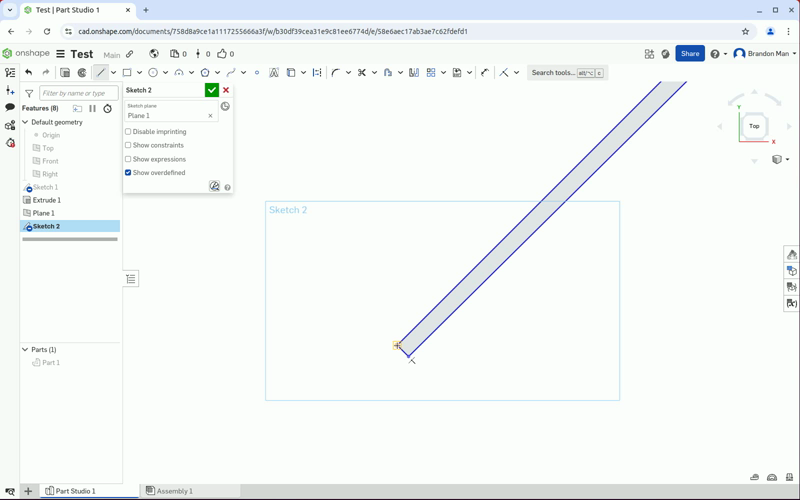
scroll(-6)
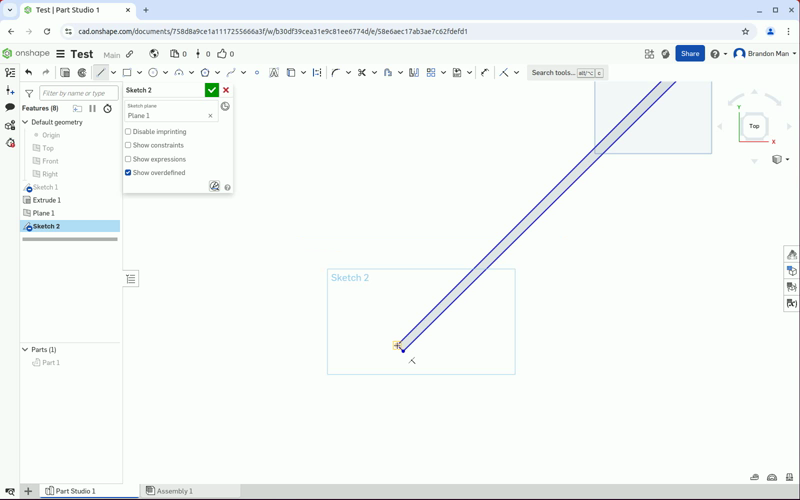
scroll(-6)
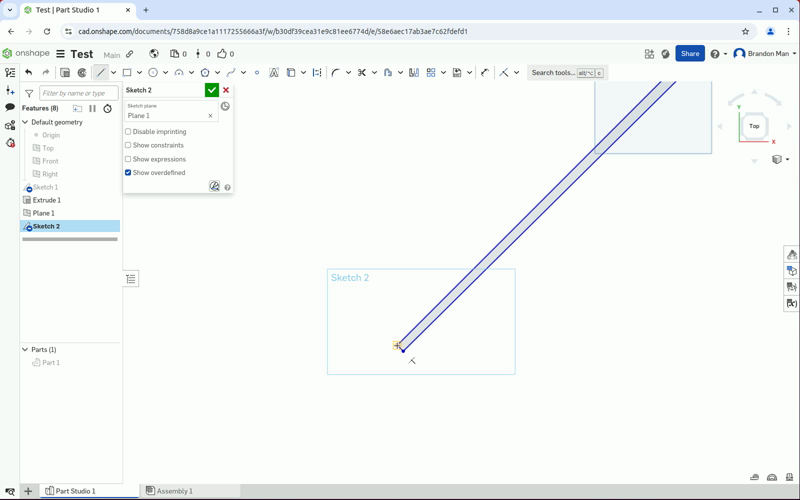
scroll(-6)
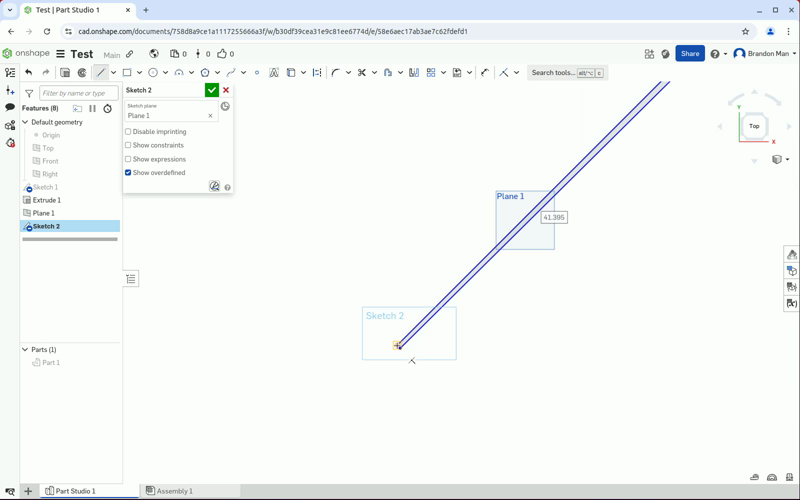
scroll(-6)
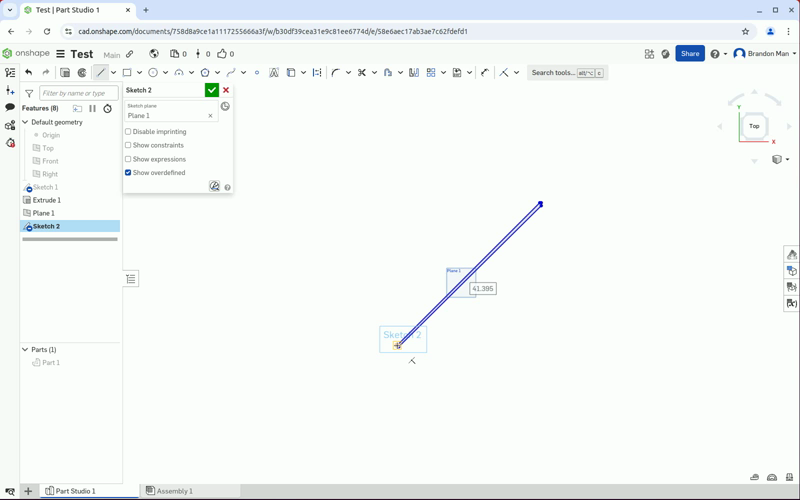
key(esc)
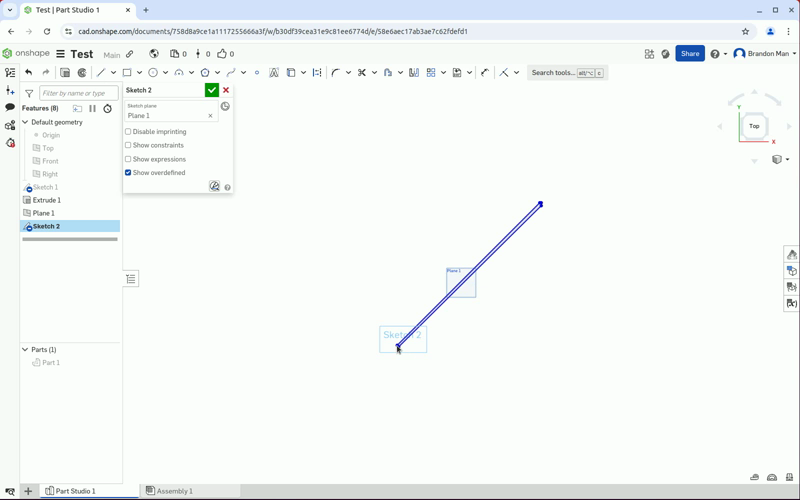
mouse_move(406, 337)
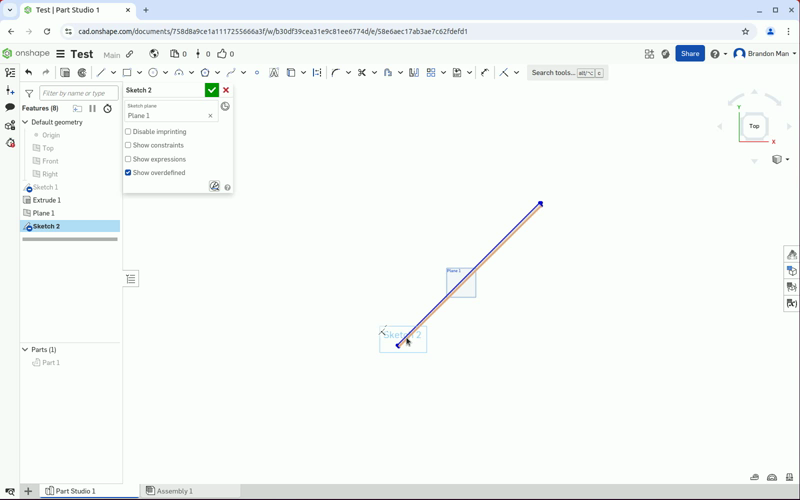
scroll(6)
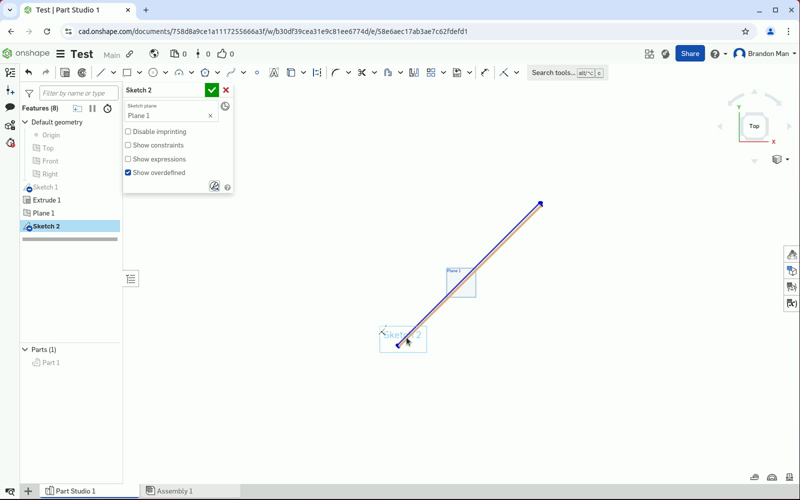
scroll(6)
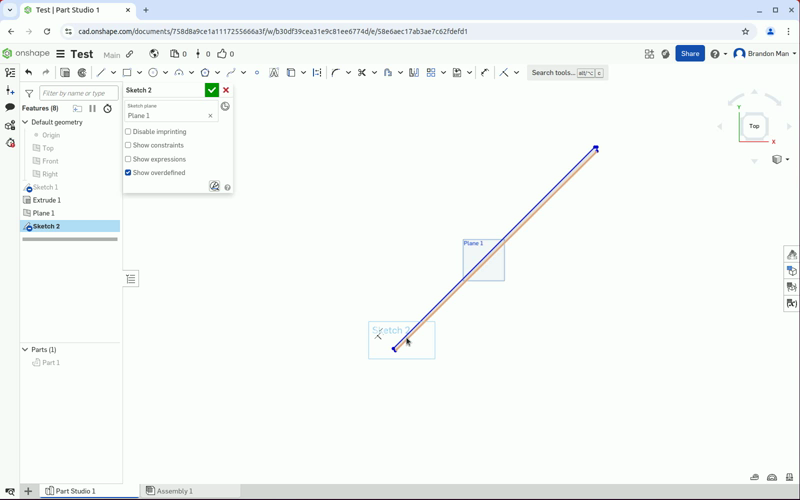
scroll(6)
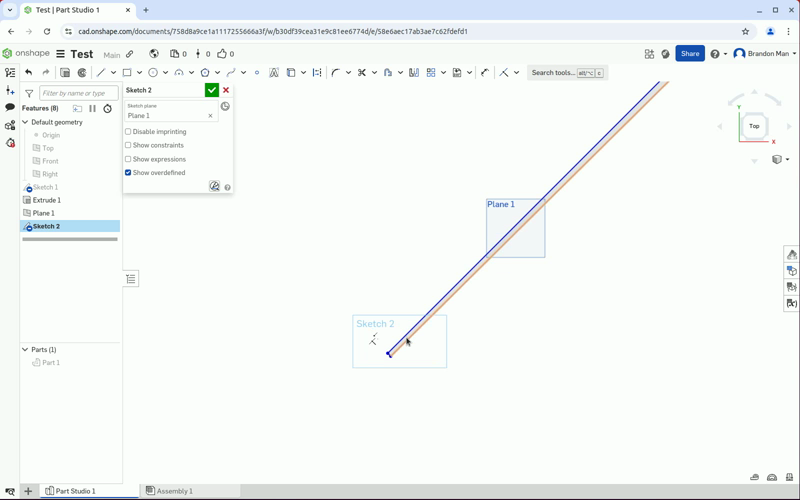
scroll(6)
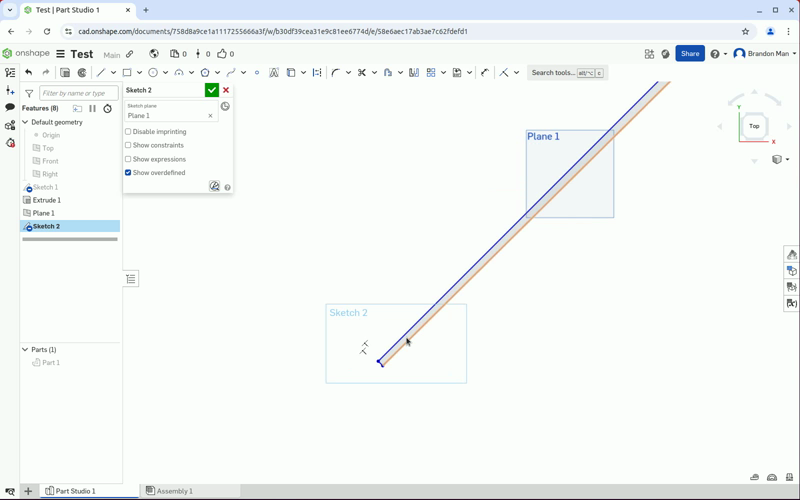
scroll(6)
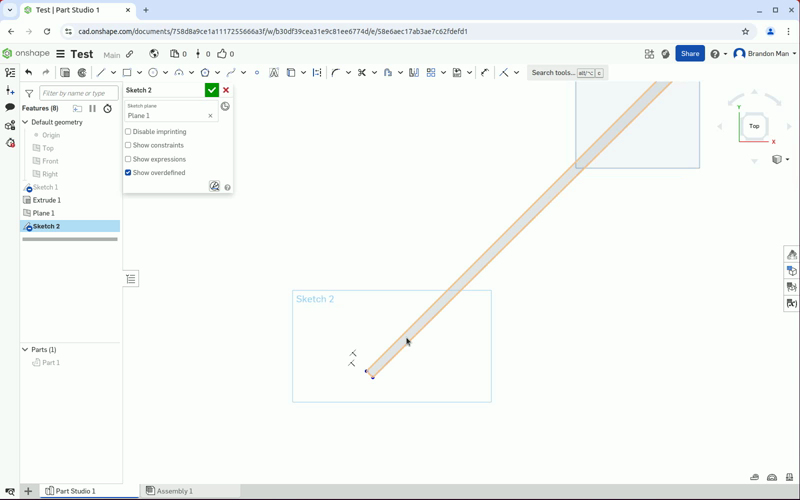
scroll(6)
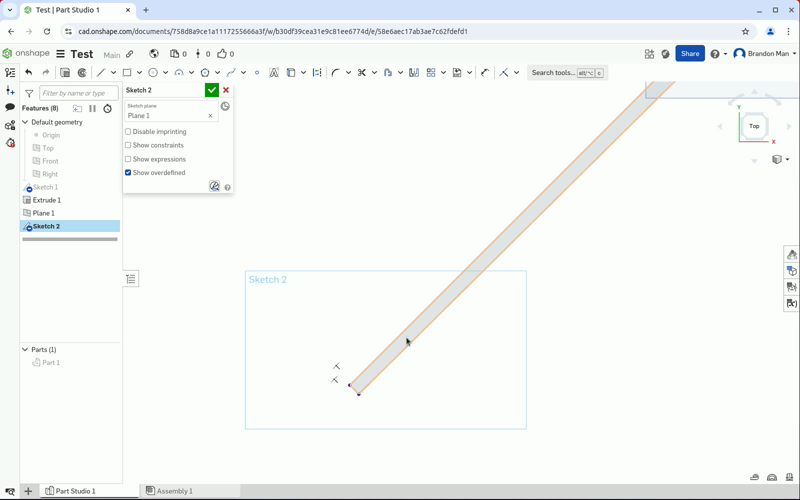
scroll(6)
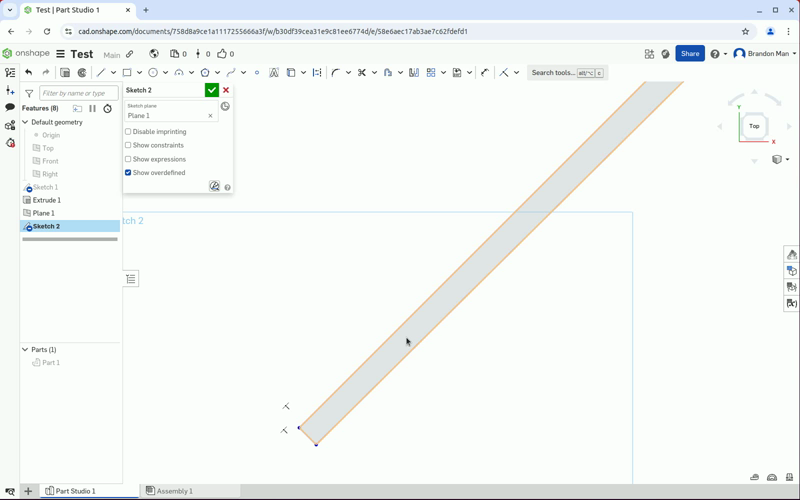
click(406, 337)
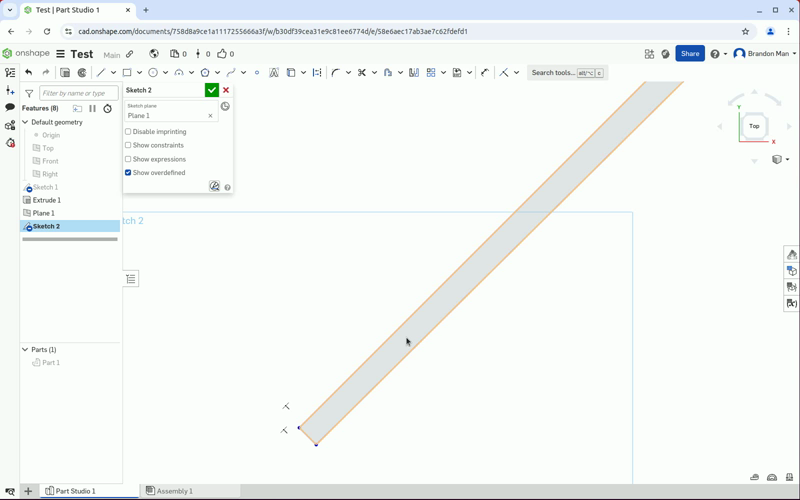
scroll(-6)
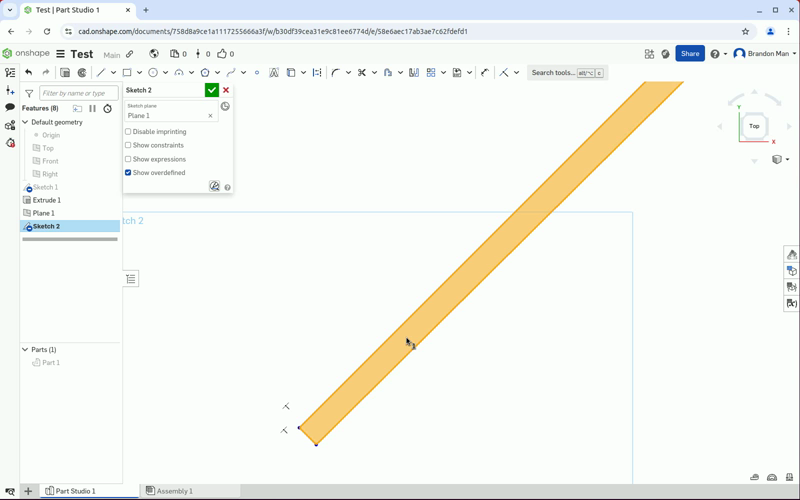
scroll(-6)
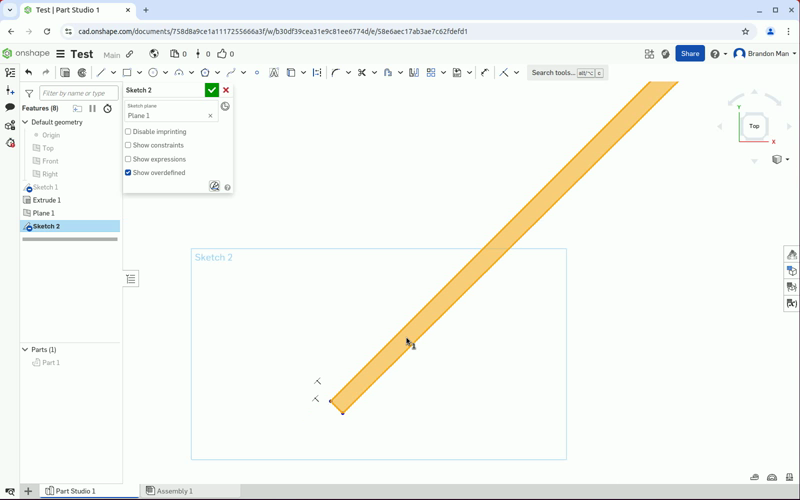
scroll(-6)
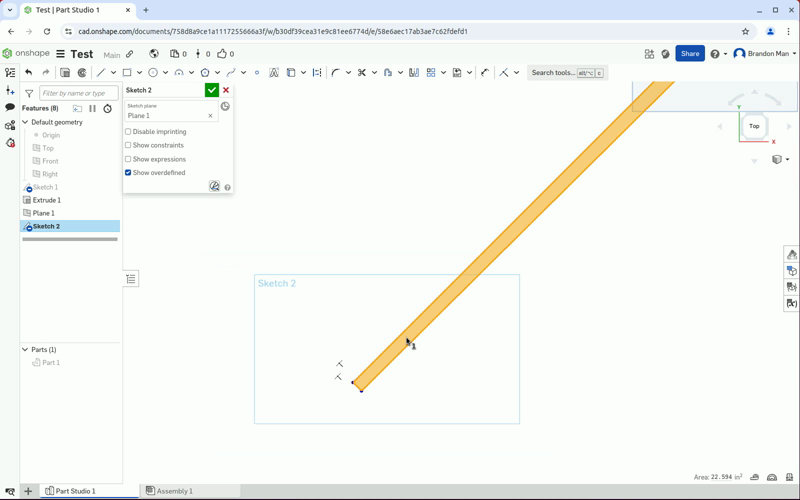
scroll(-6)
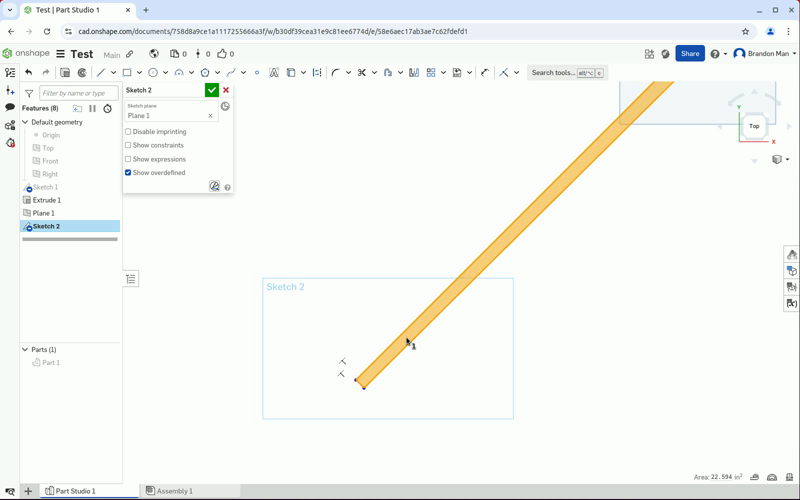
scroll(-6)
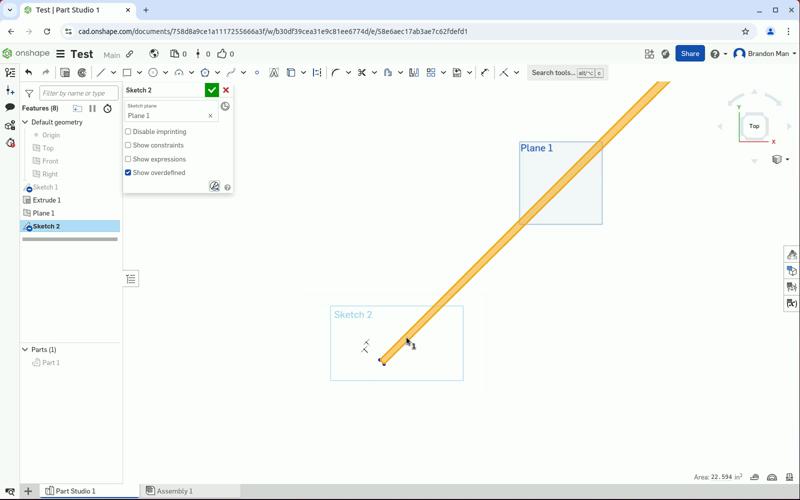
scroll(-6)
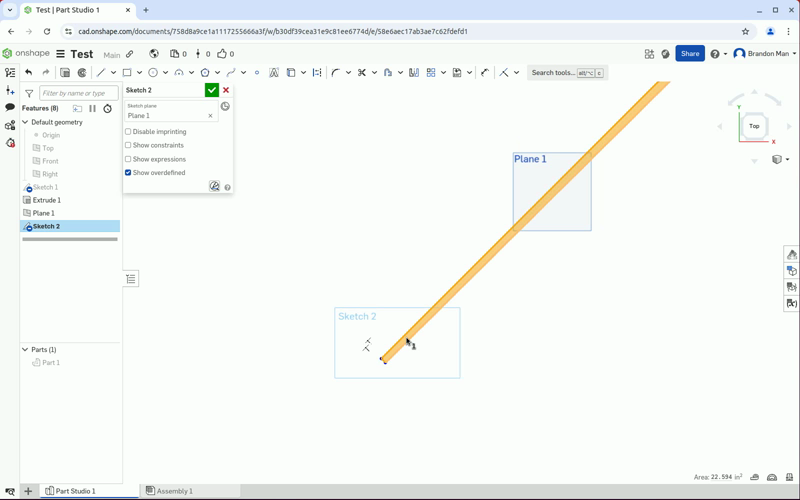
scroll(-6)
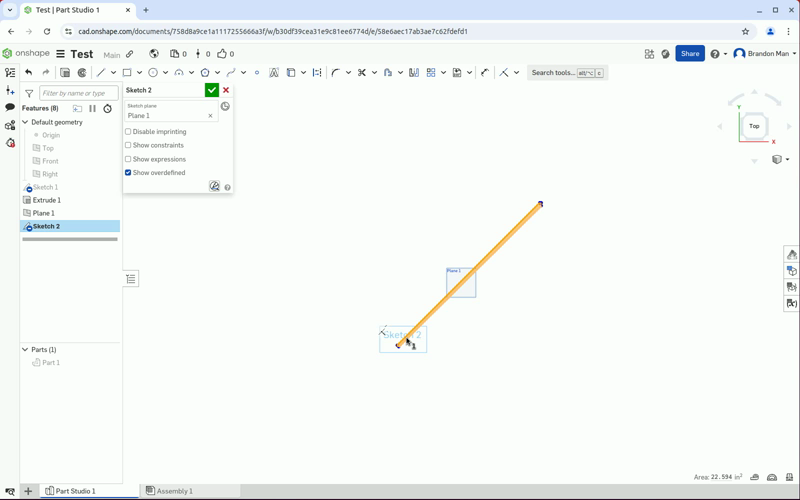
mouse_move(73, 352)
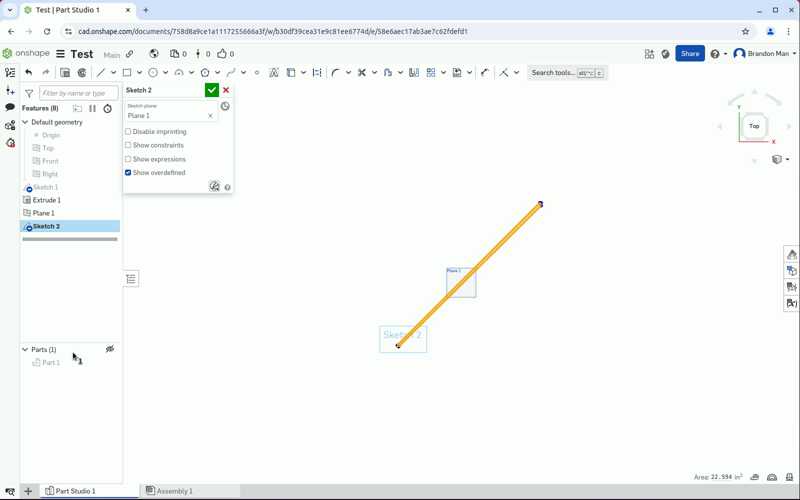
key(shift+y)
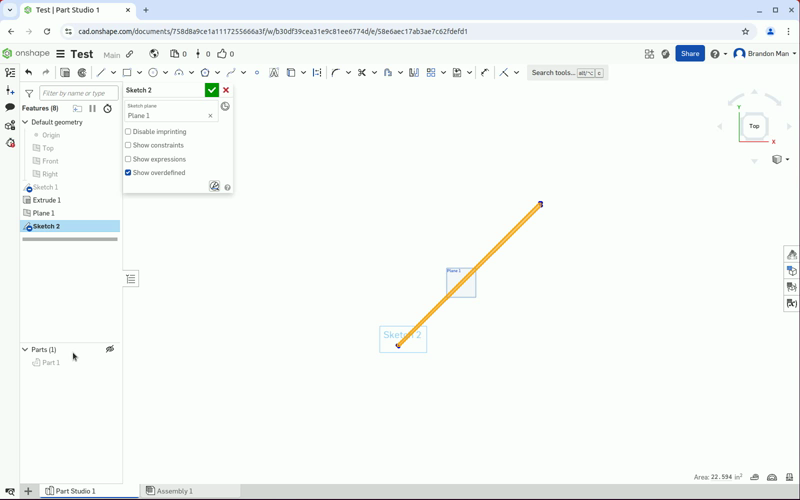
key(shift+e)
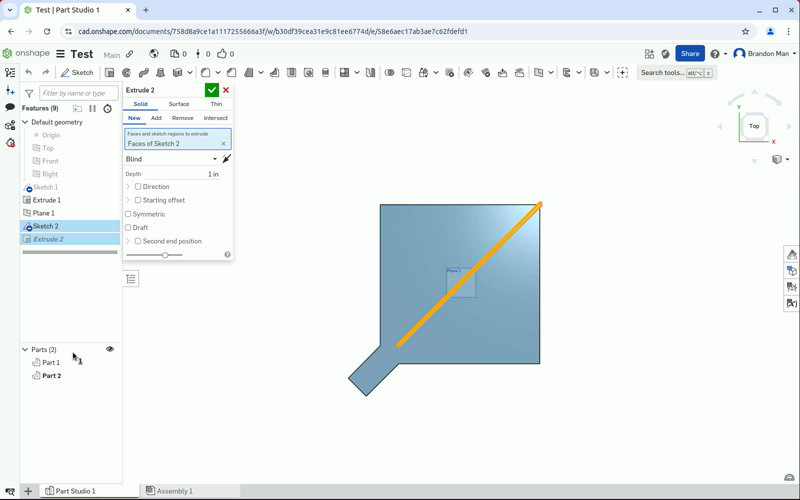
mouse_move(143, 106)
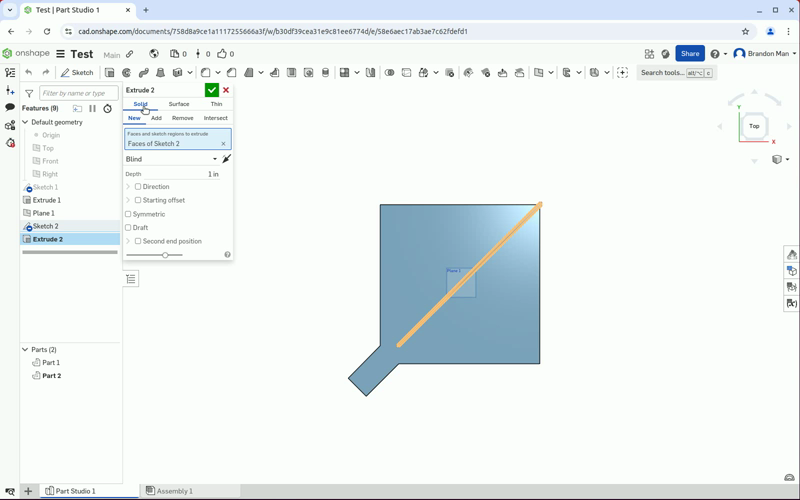
click(143, 106)
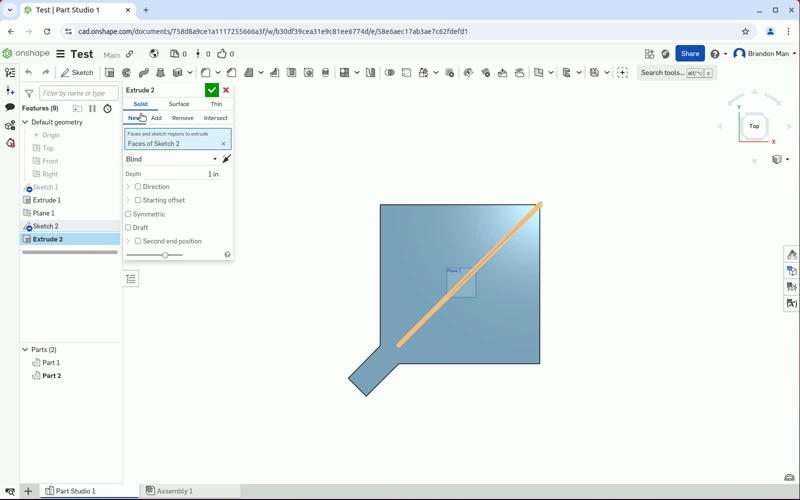
mouse_move(137, 120)
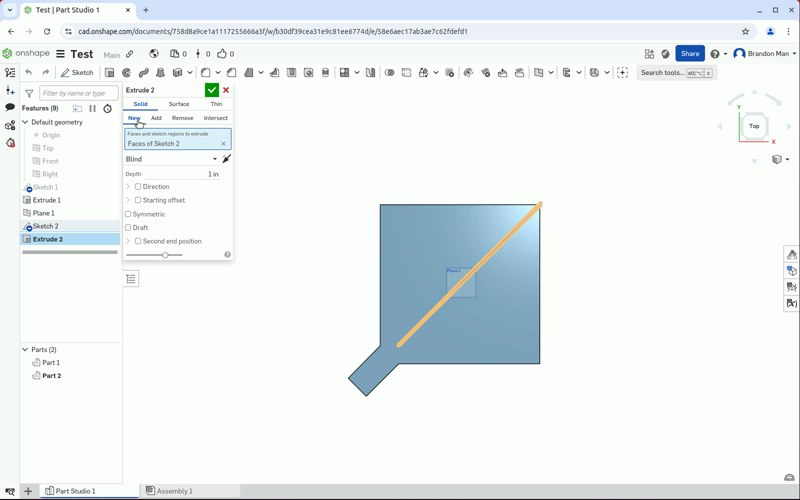
click(137, 120)
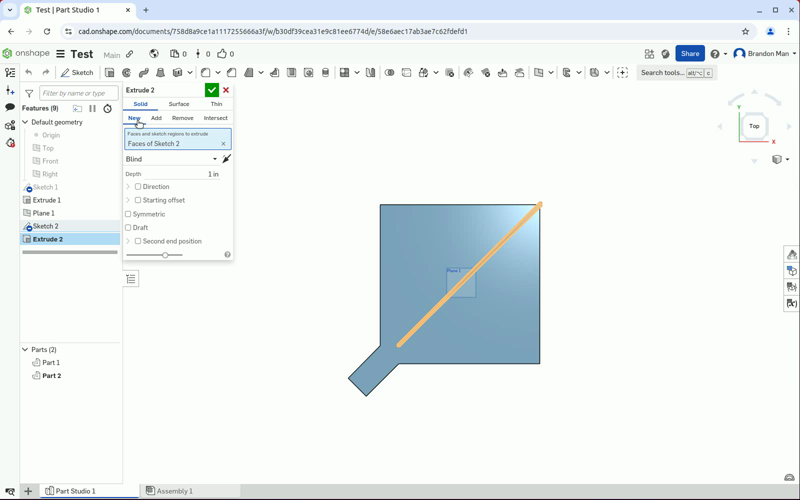
key(tab, 4)
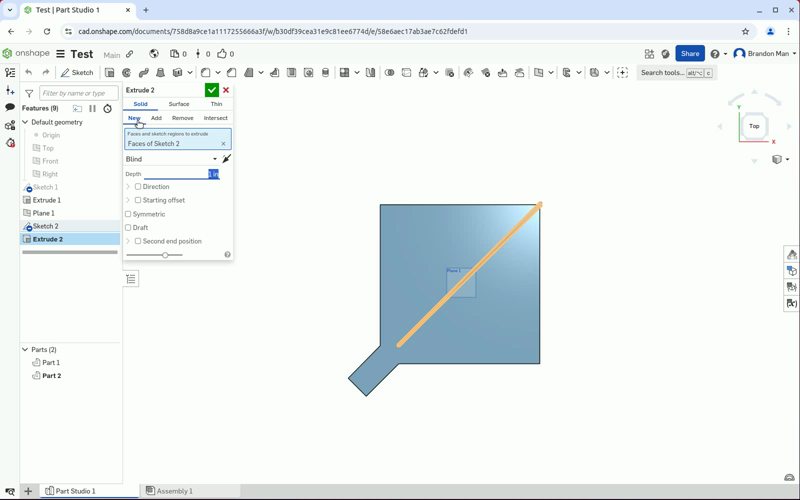
text(10.591)
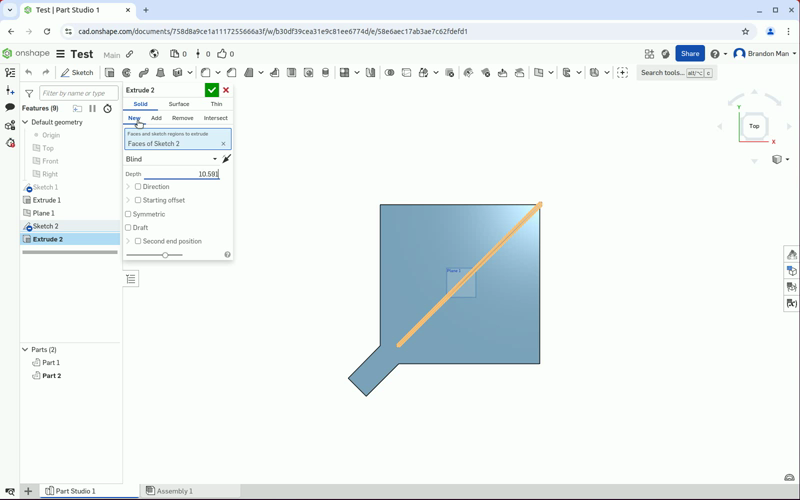
key(enter)
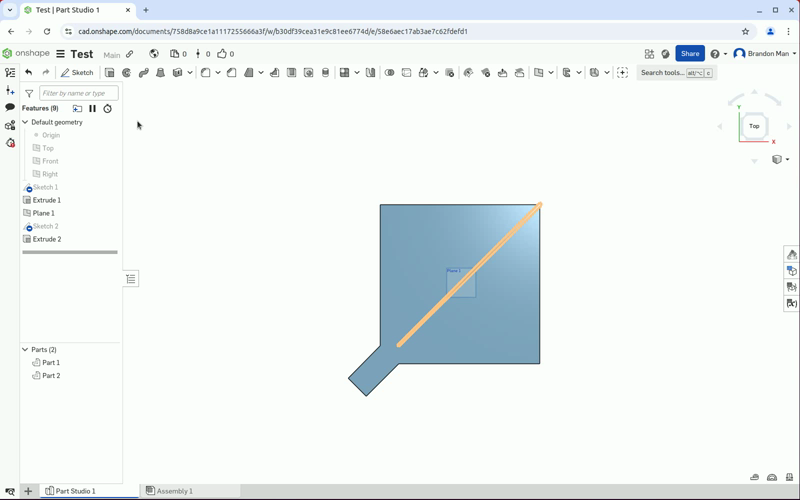
key(shift+h)
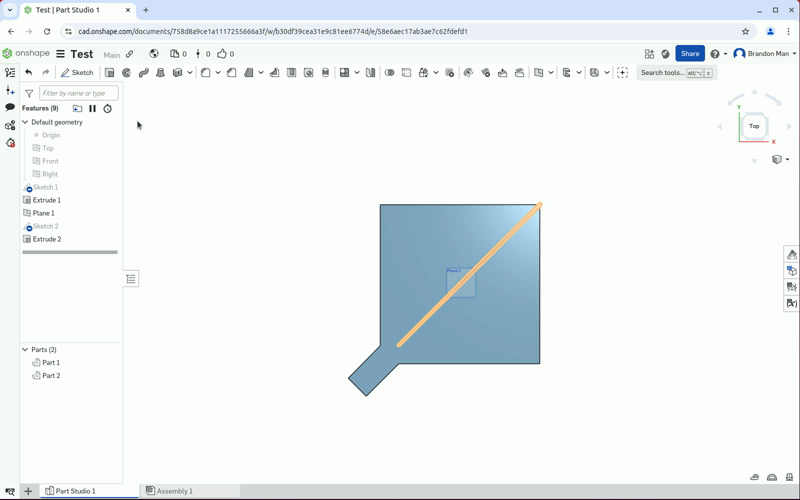
key(shift+h)
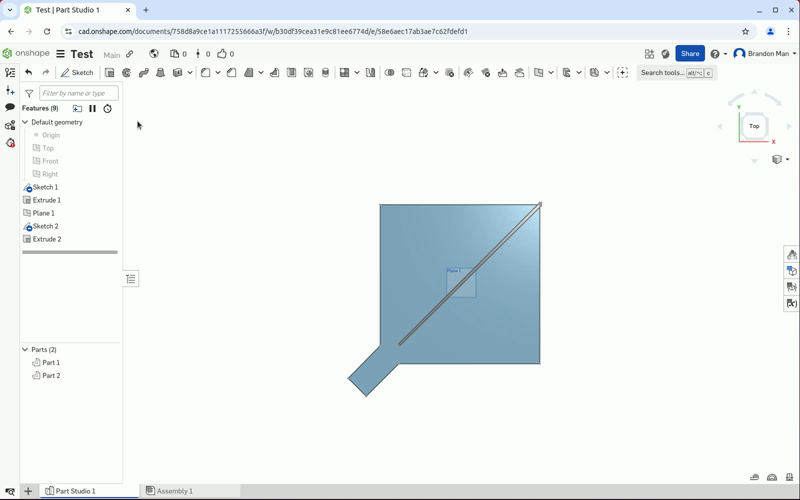
key(shift+7)
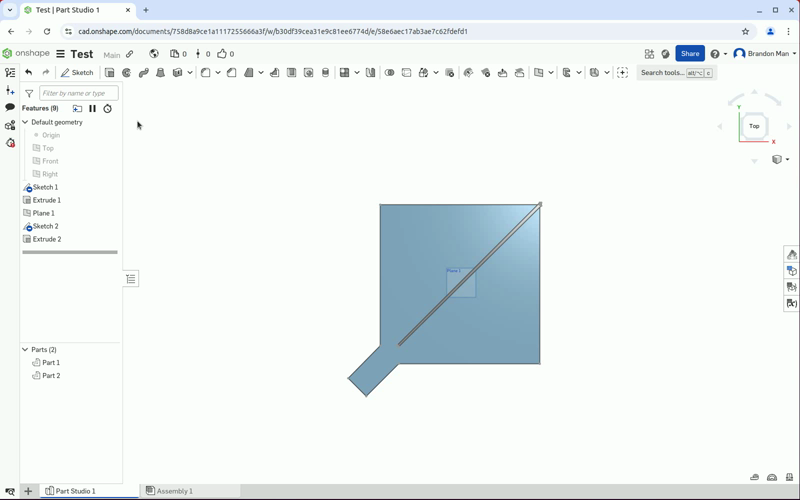
key(up, 3)
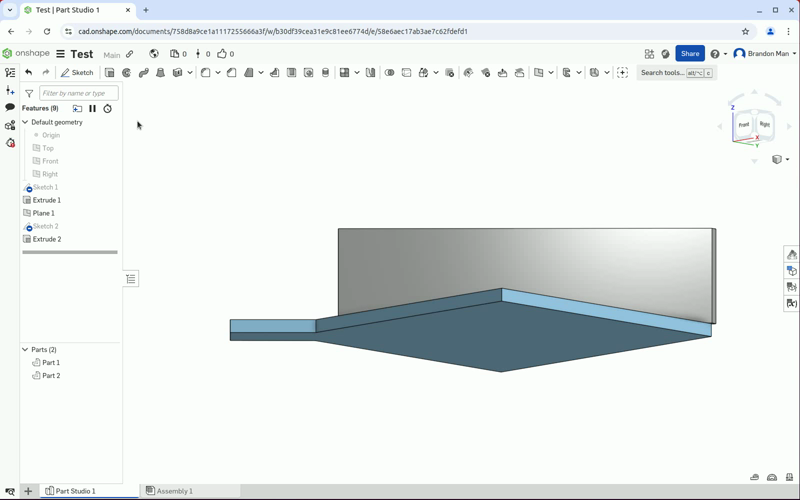
key(left, 3)
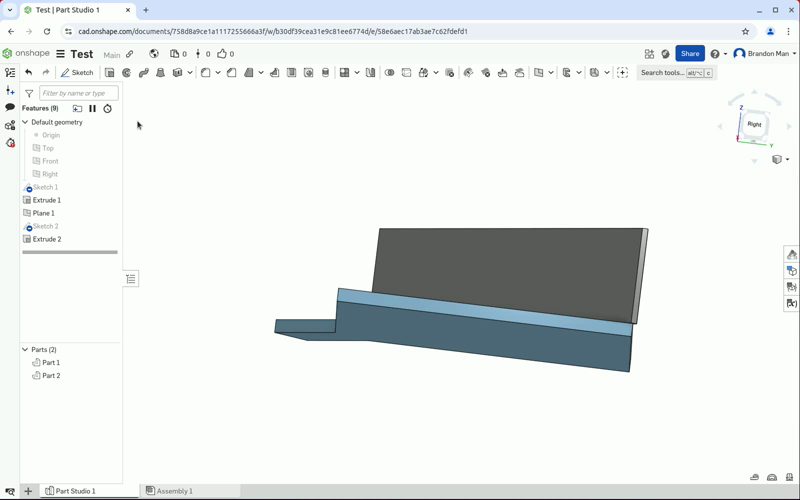
key(right, 3)
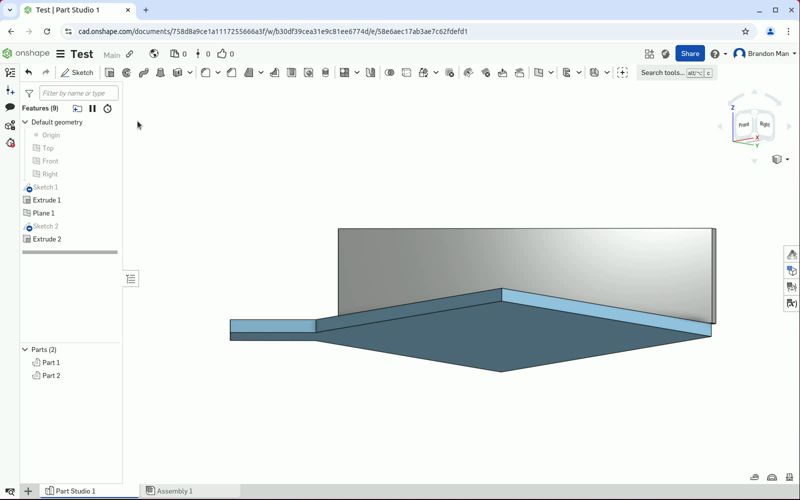
key(down, 3)
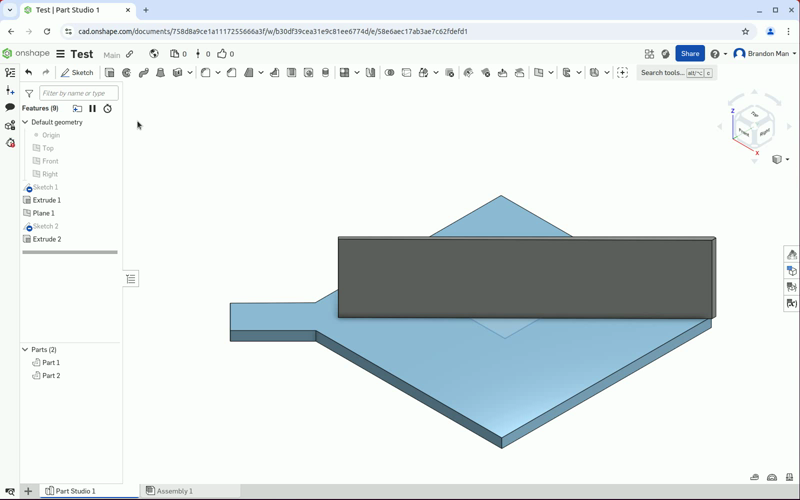
mouse_move(73, 189)
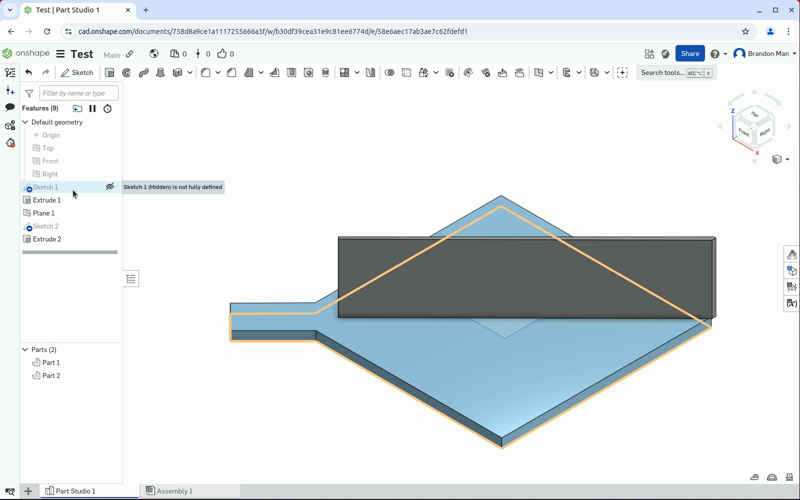
click(73, 189)